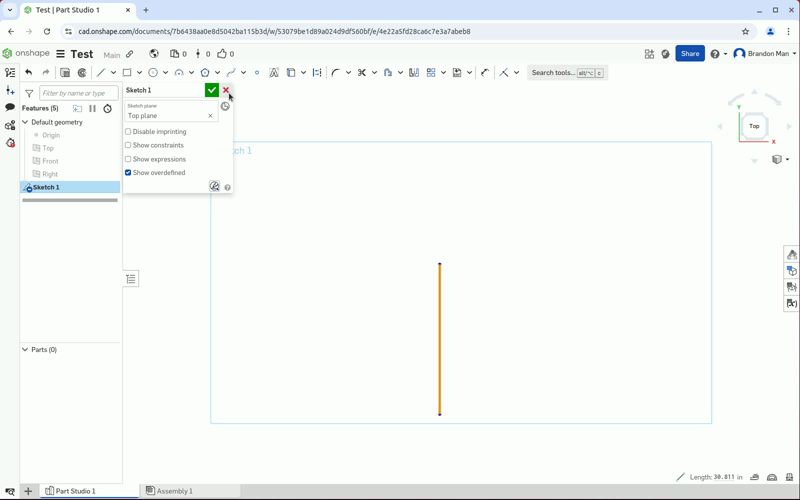
key(shift+h)
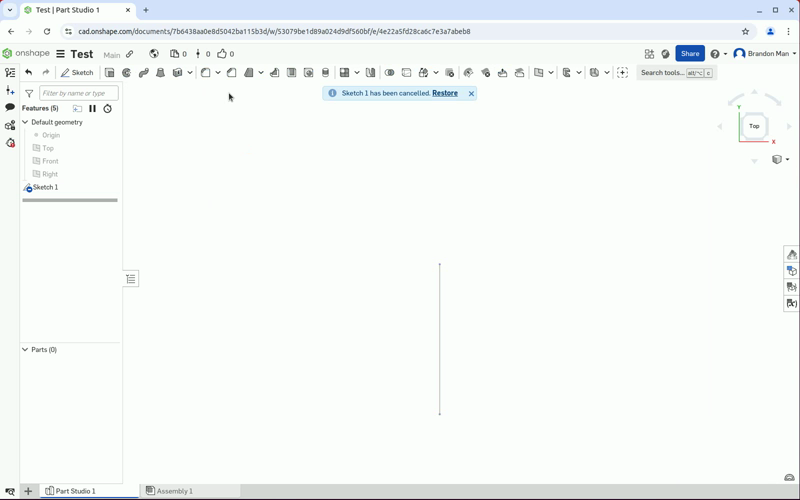
mouse_move(73, 352)
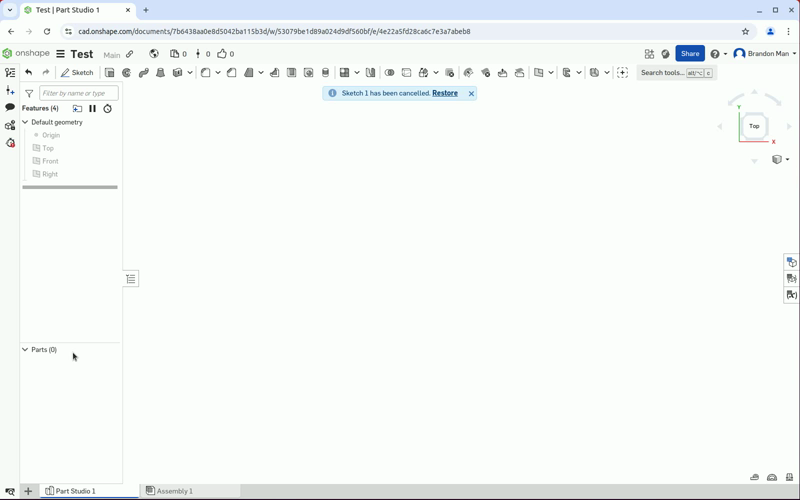
key(y)
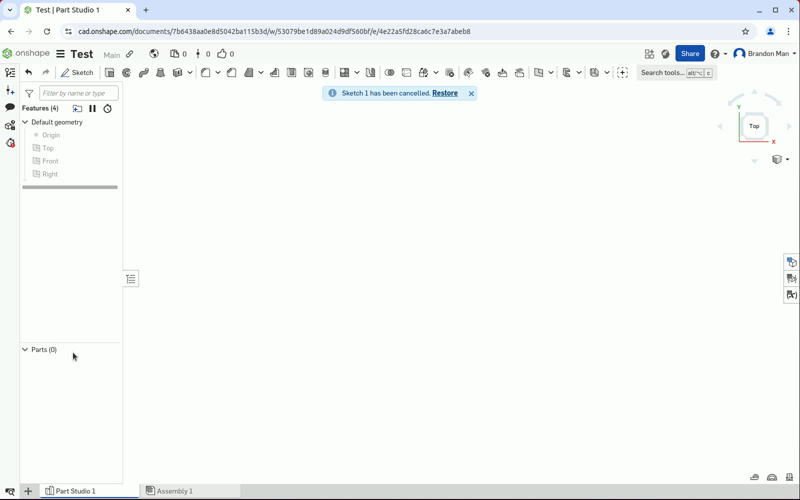
key(shift+p)
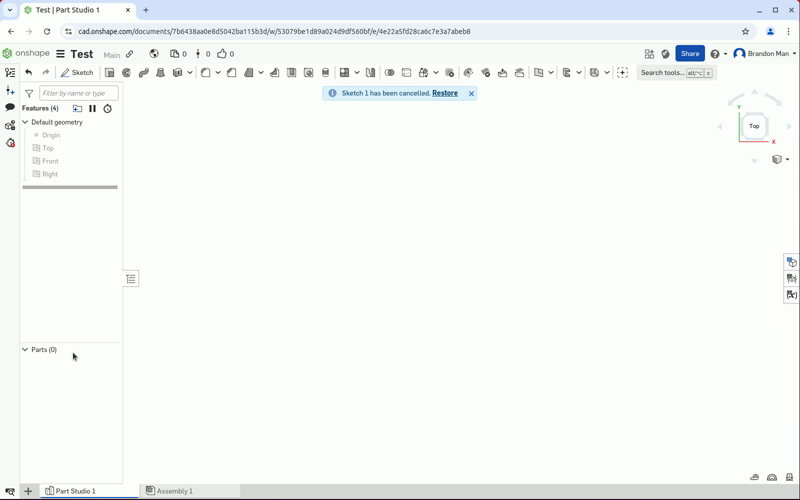
key(space)
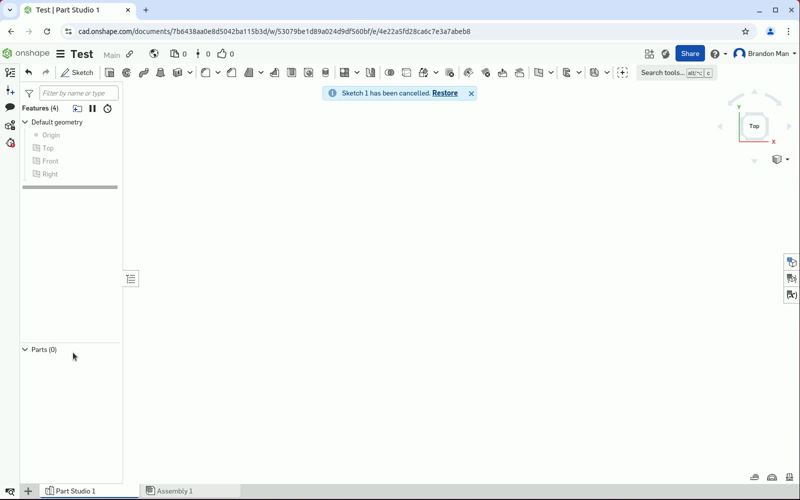
key_down(shift)
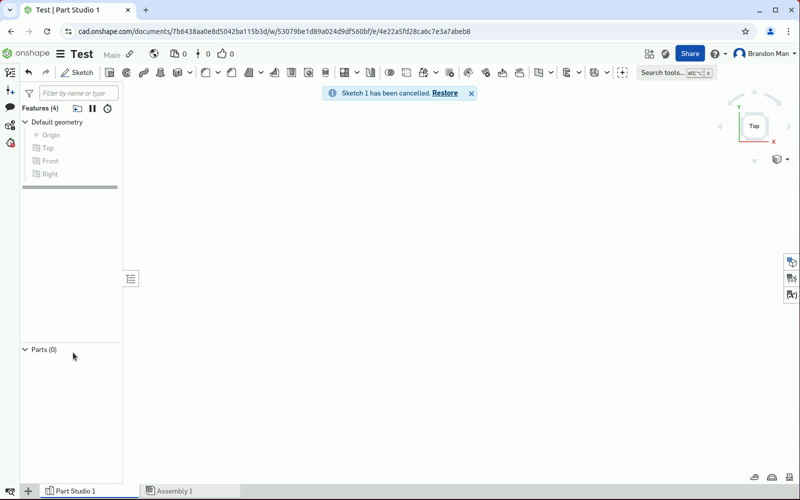
key(up)
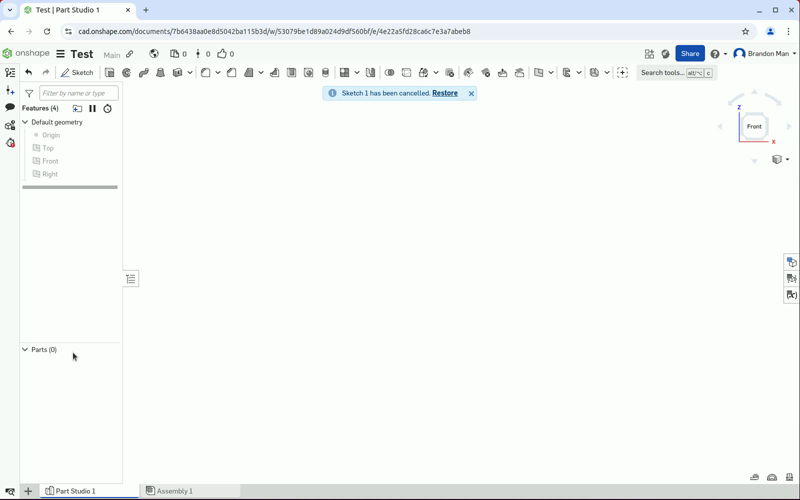
key_up(shift)
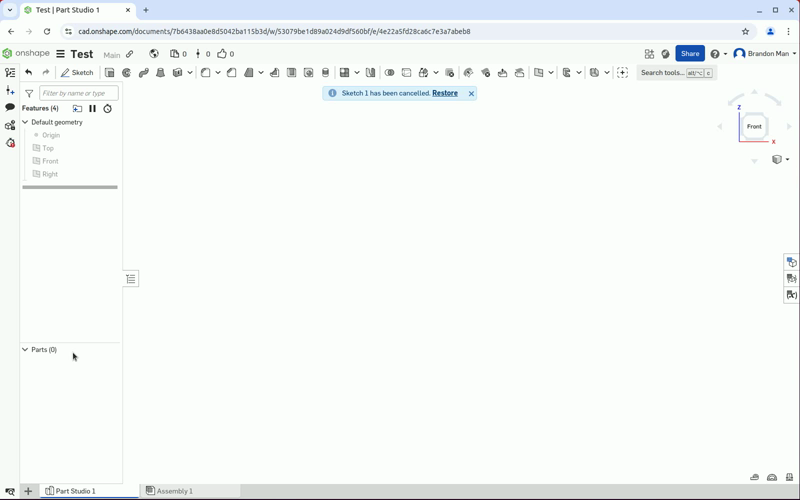
key(space)
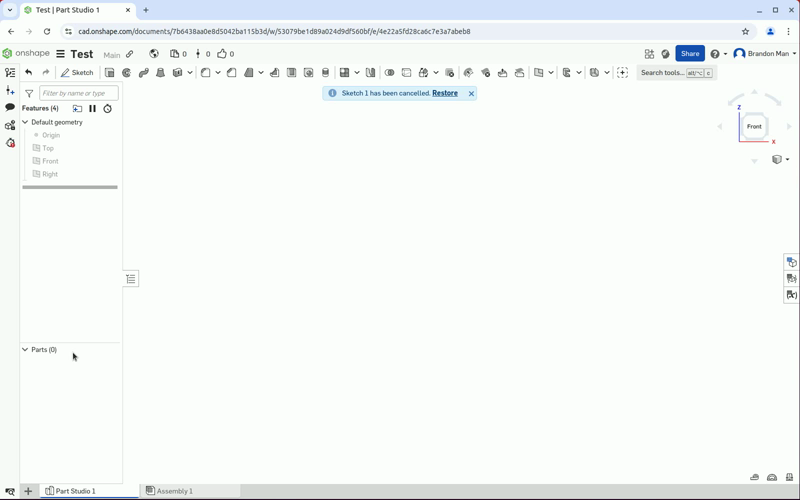
key_down(shift)
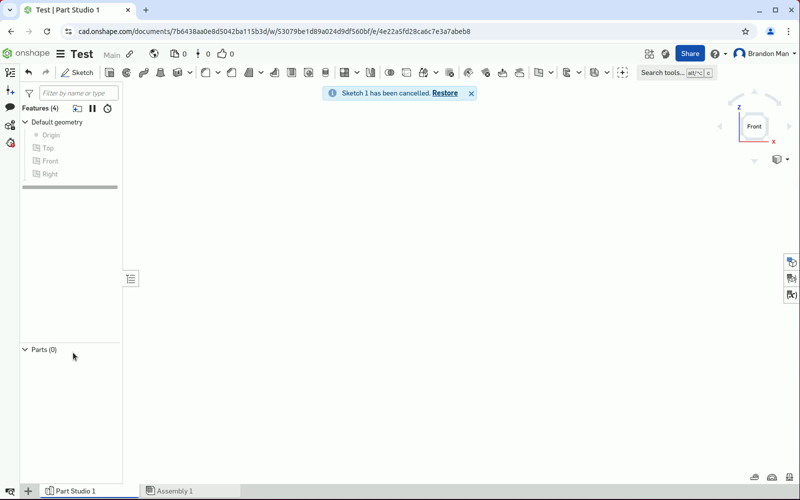
key(left)
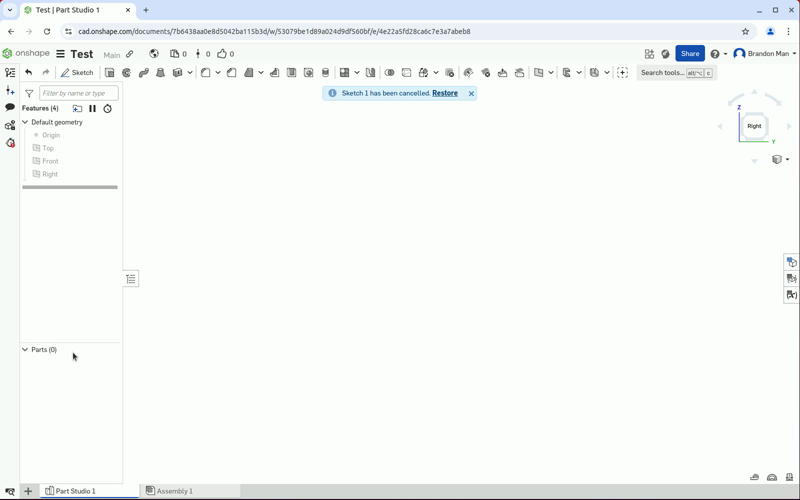
key_up(shift)
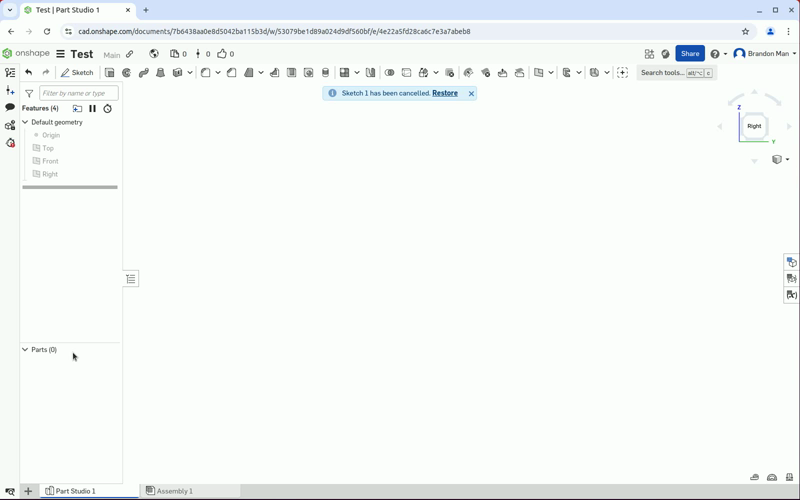
mouse_move(73, 352)
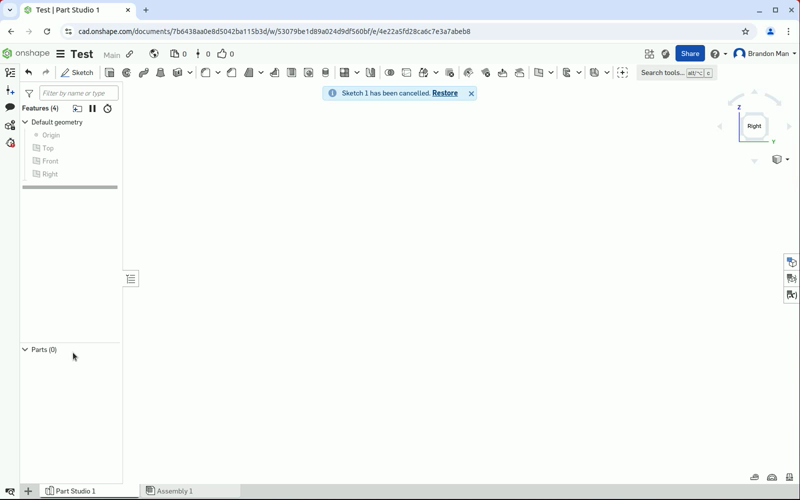
key(shift+y)
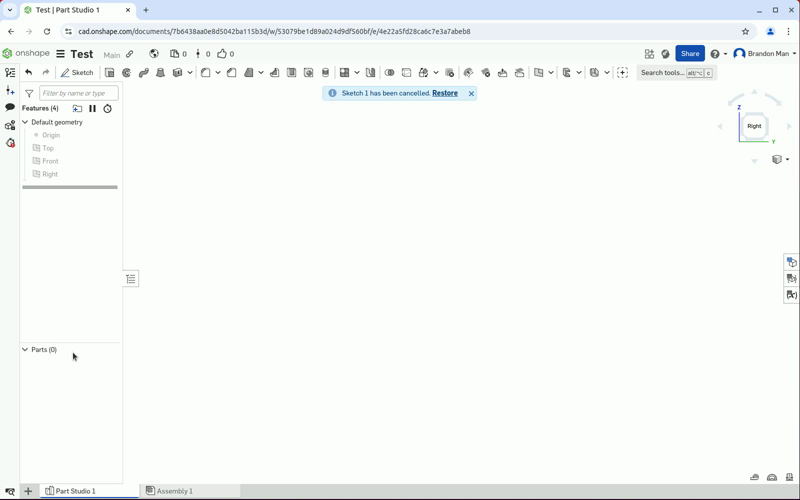
key(shift+s)
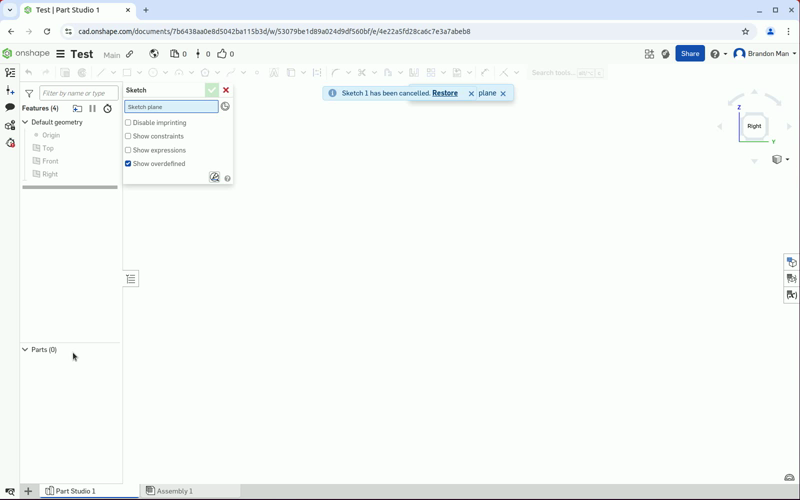
mouse_move(73, 176)
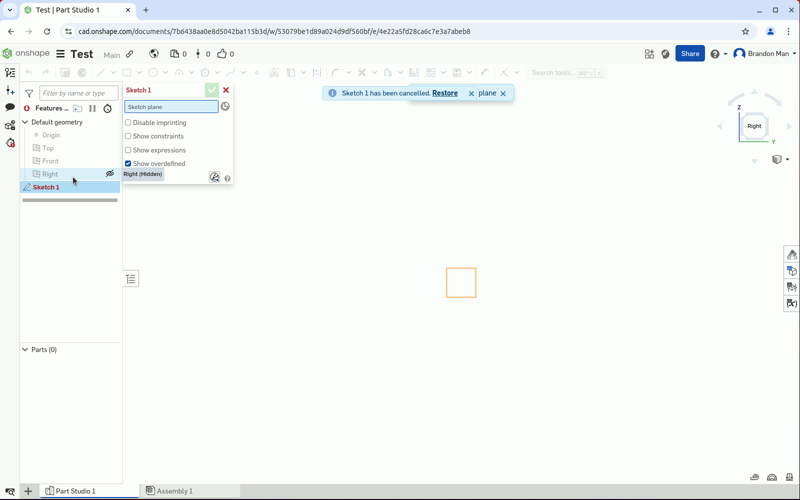
click(73, 176)
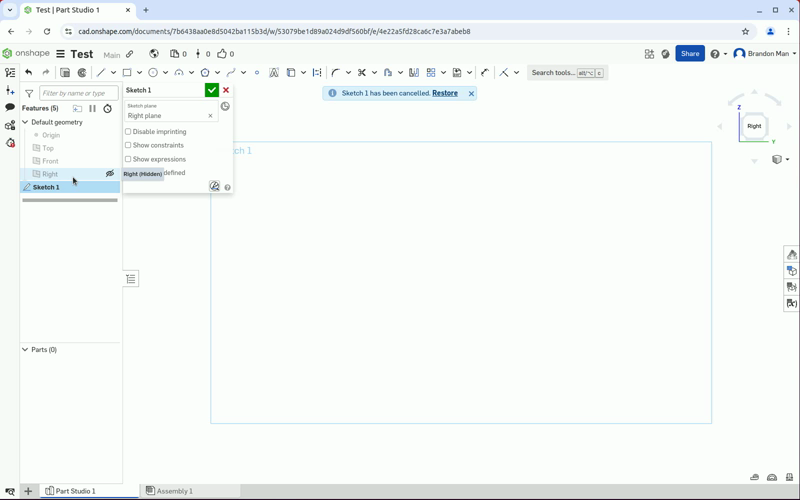
mouse_move(73, 352)
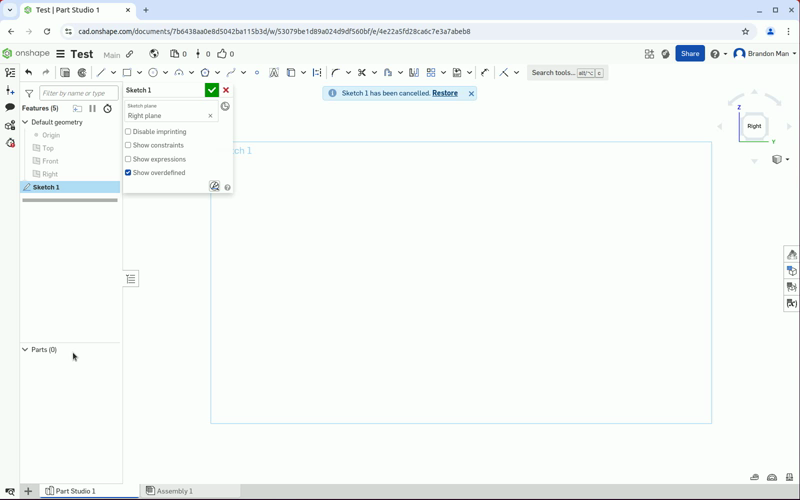
key(y)
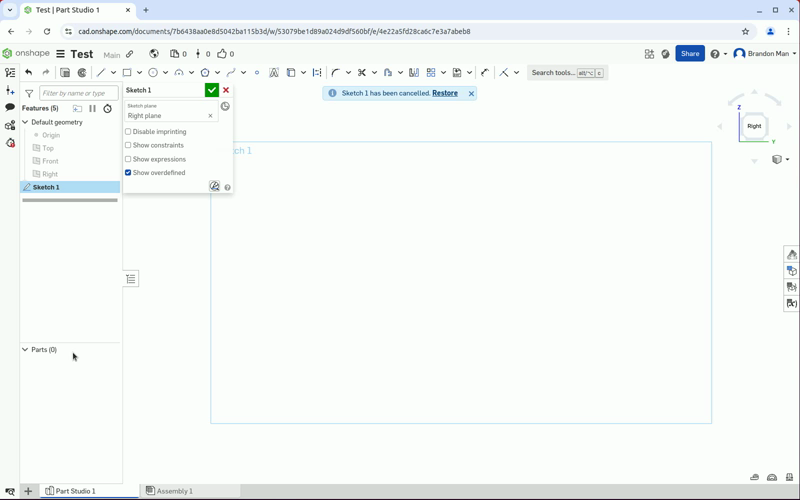
key(l)
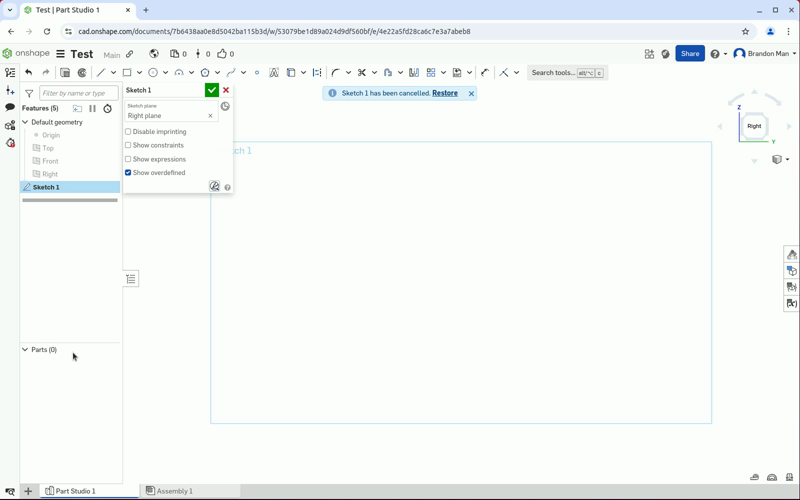
key_down(shift)
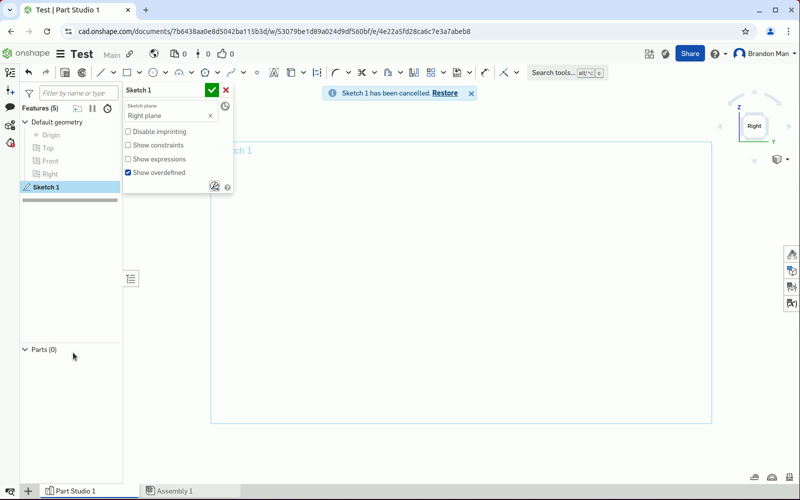
mouse_move(460, 282)
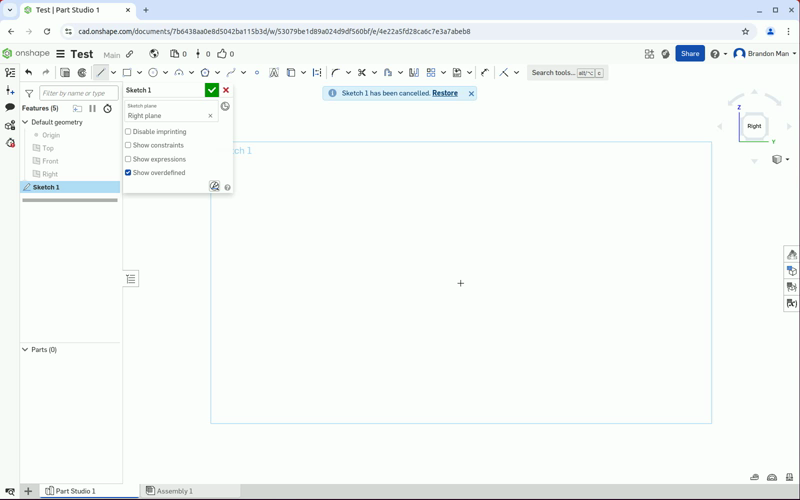
click(460, 282)
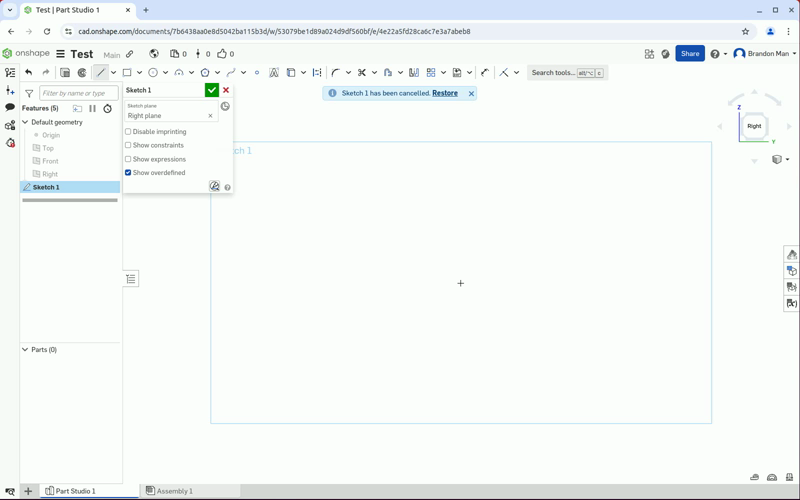
key_up(shift)
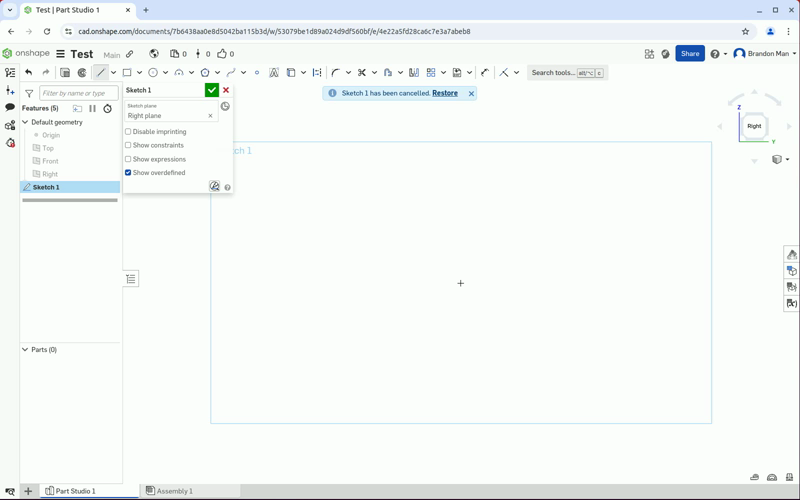
key_down(shift)
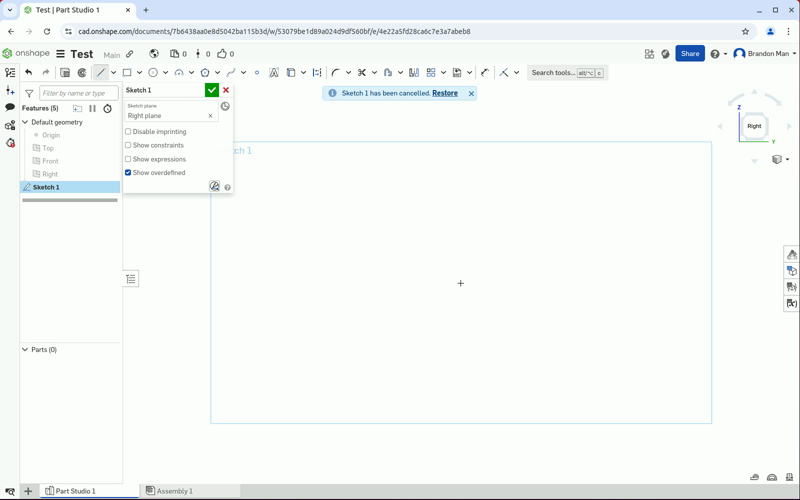
mouse_move(490, 282)
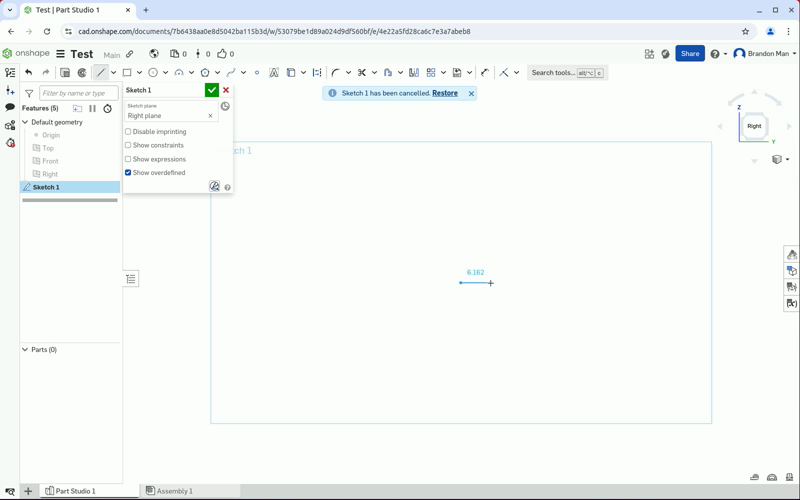
mouse_move(506, 282)
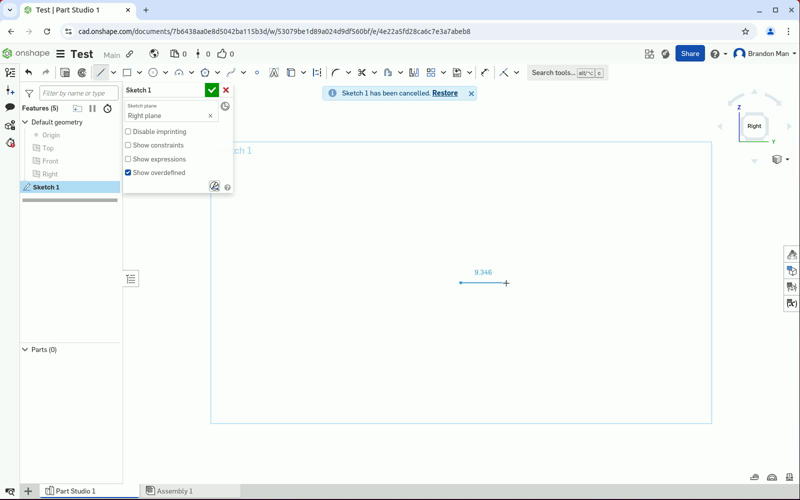
click(506, 282)
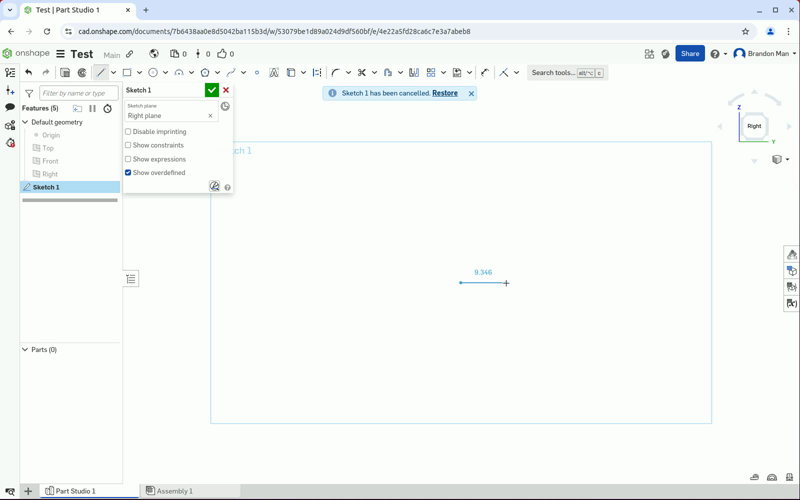
key_up(shift)
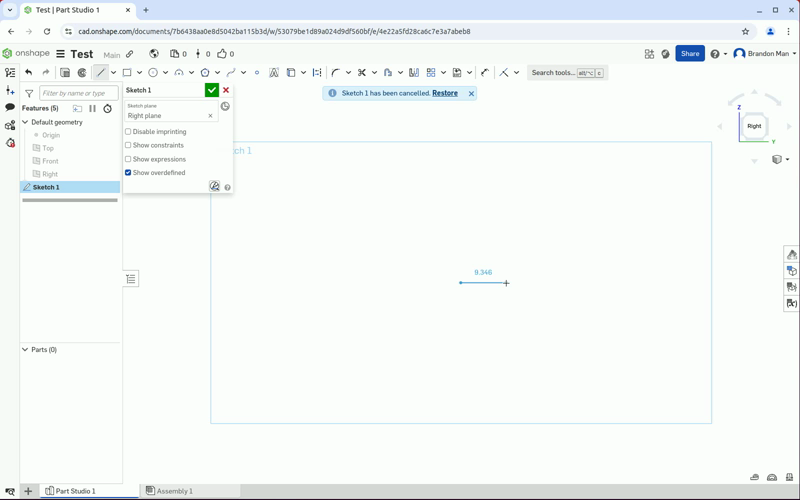
key_down(shift)
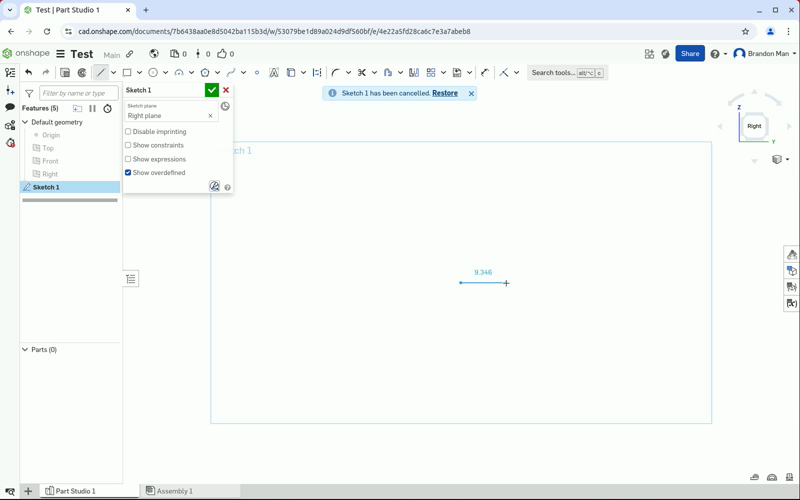
mouse_move(536, 282)
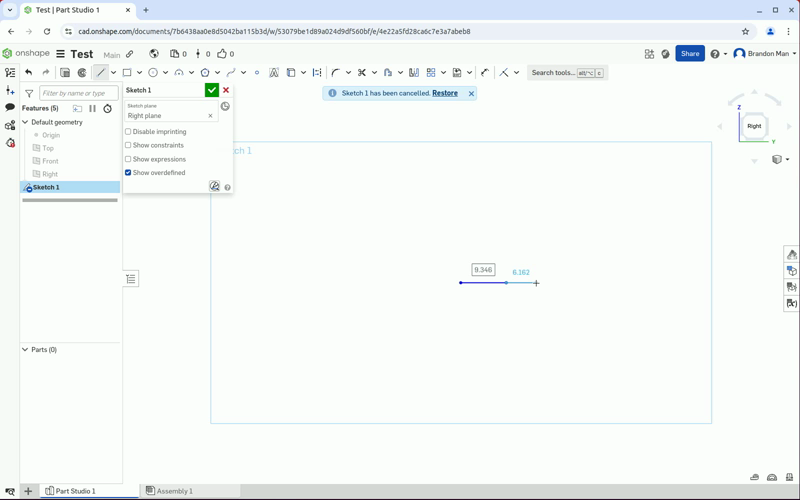
mouse_move(506, 246)
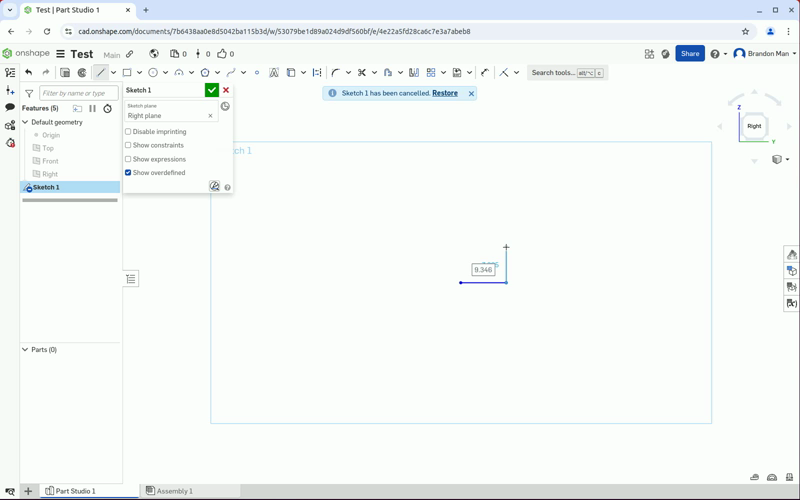
click(506, 246)
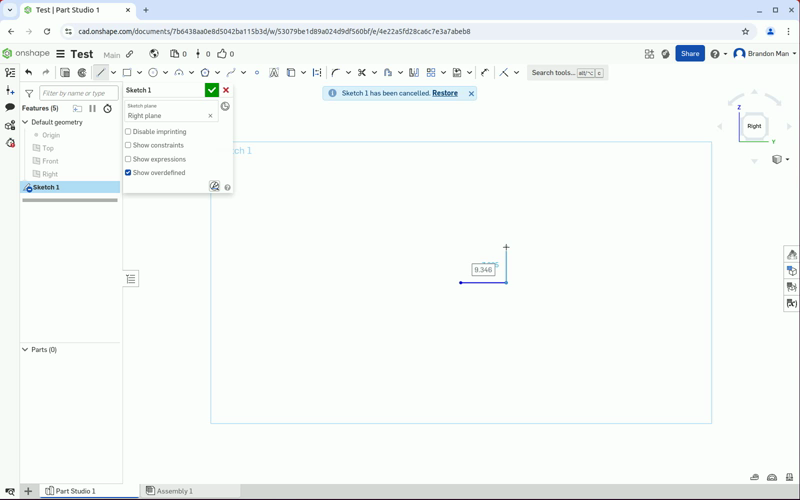
key_up(shift)
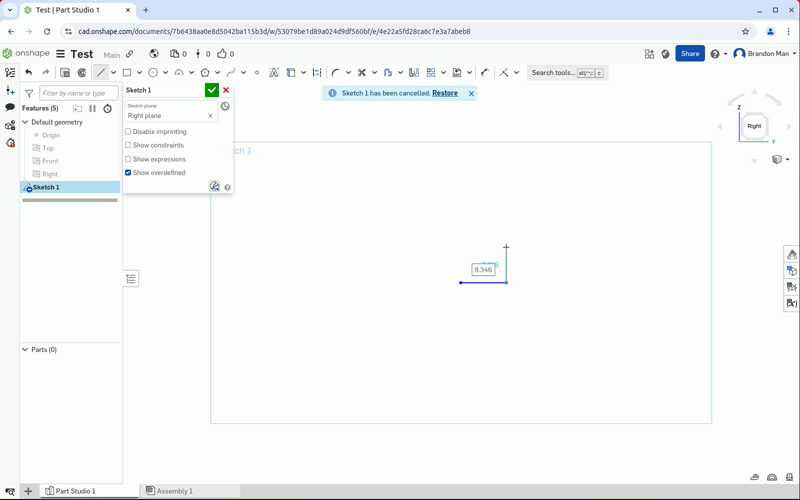
key_down(shift)
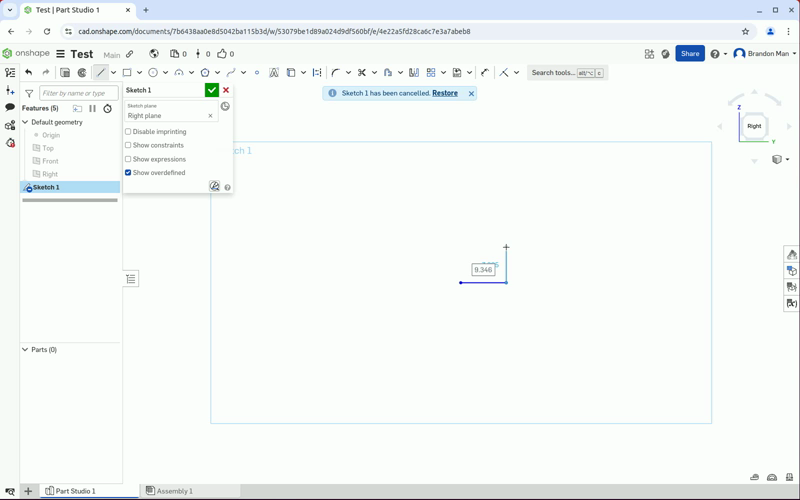
mouse_move(536, 246)
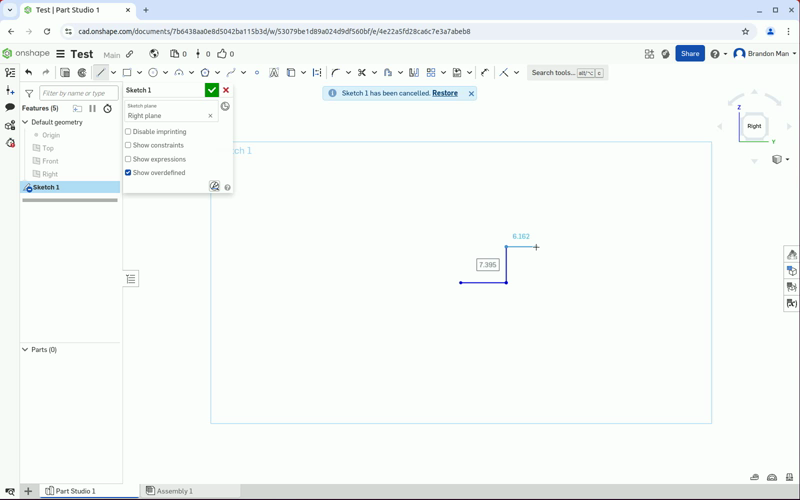
mouse_move(483, 246)
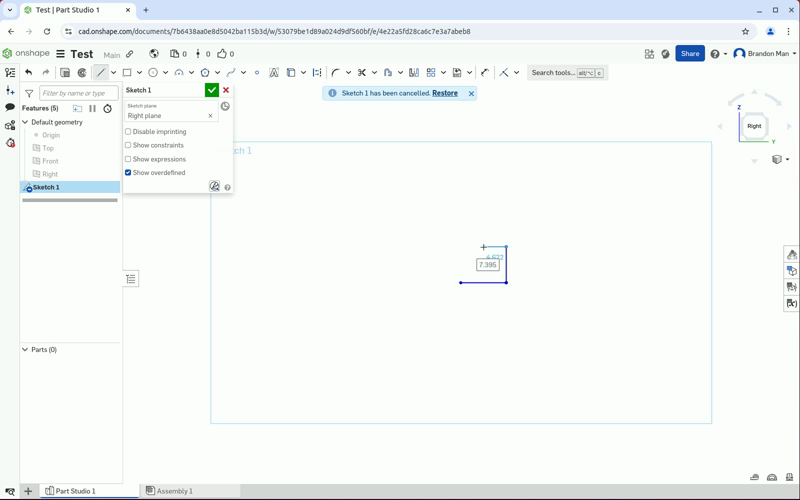
click(483, 246)
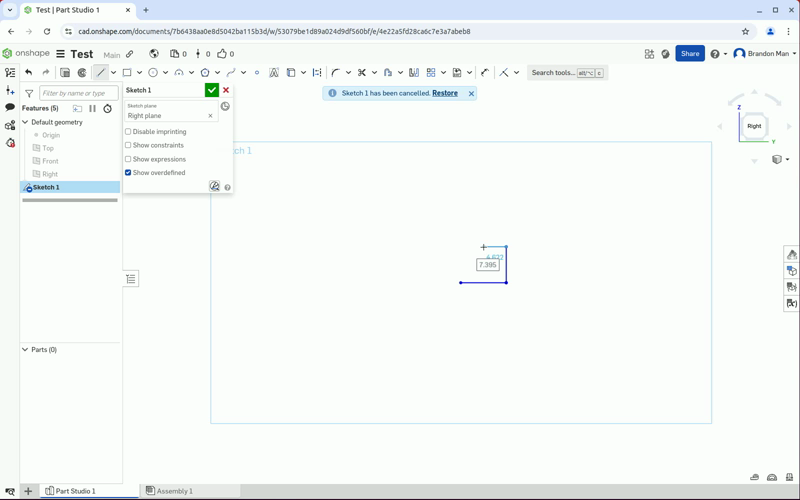
key_up(shift)
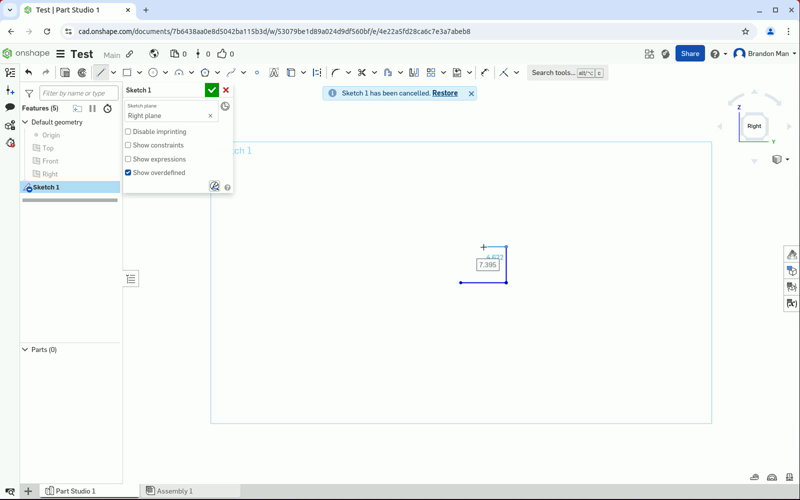
key_down(shift)
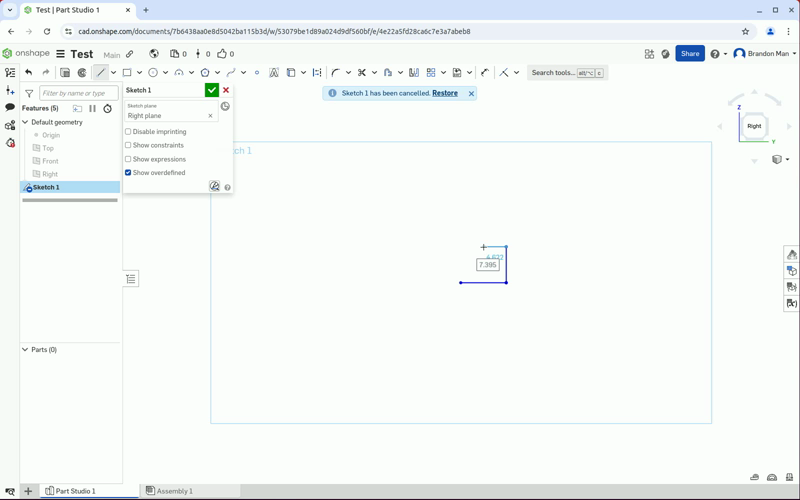
mouse_move(513, 246)
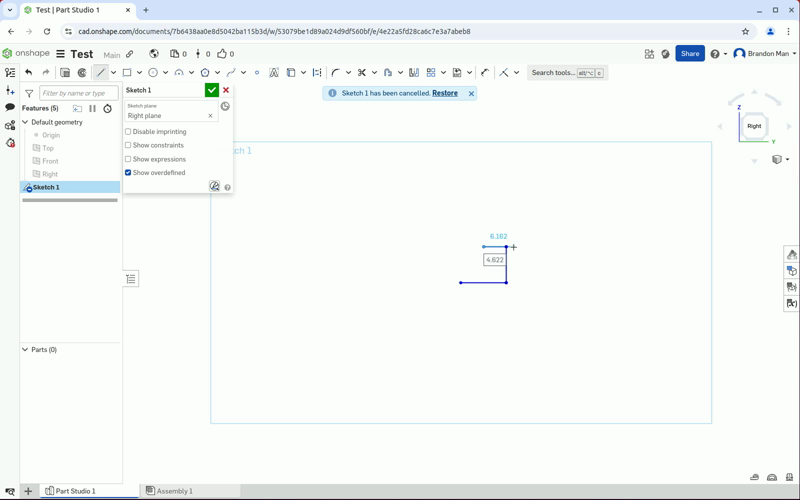
mouse_move(483, 258)
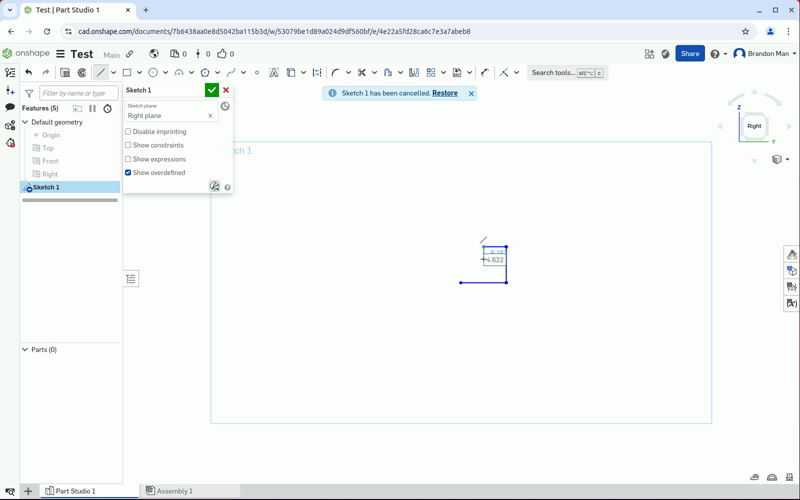
click(483, 258)
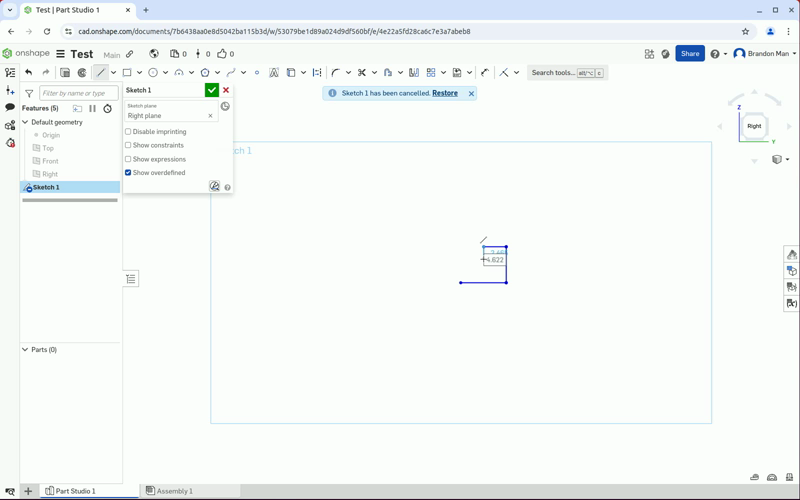
key_up(shift)
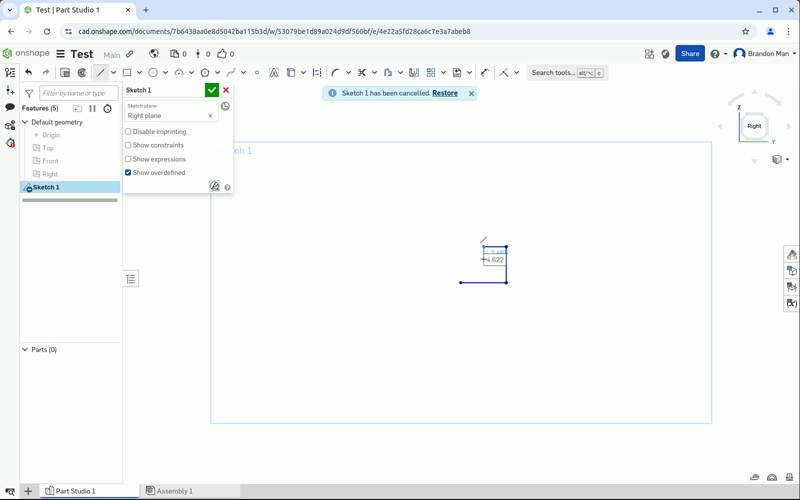
key_down(shift)
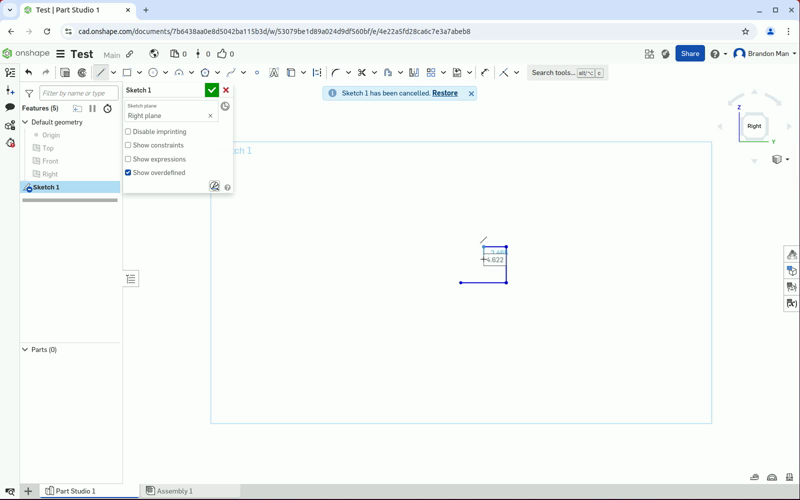
mouse_move(513, 258)
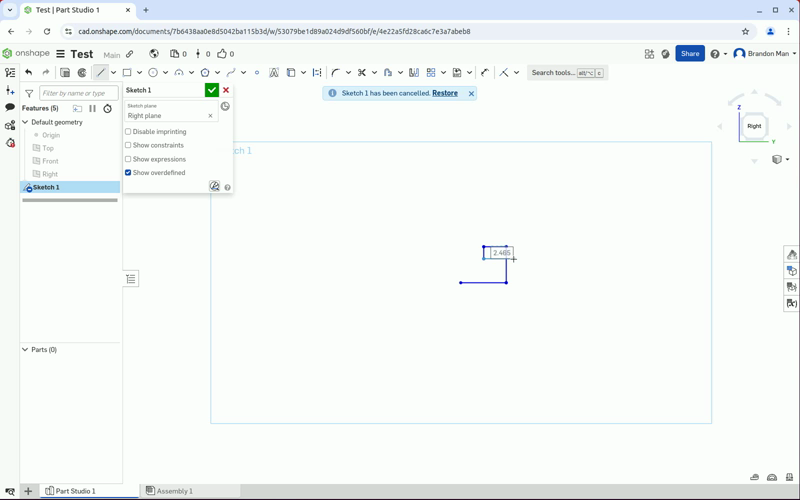
mouse_move(460, 258)
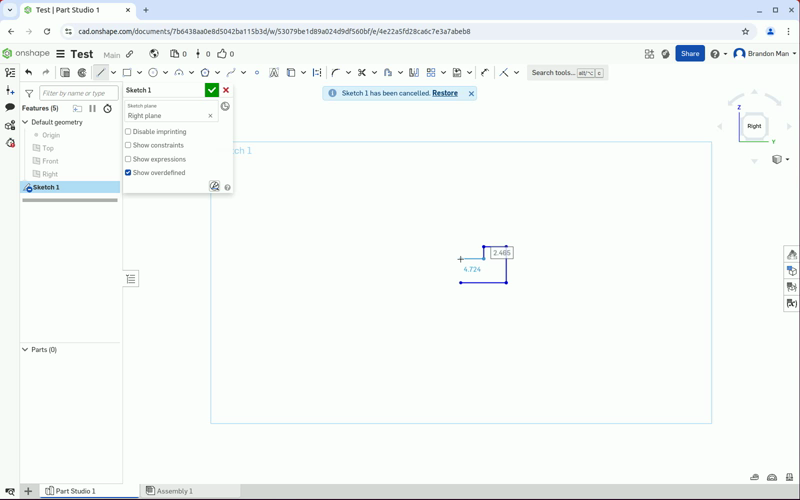
click(460, 258)
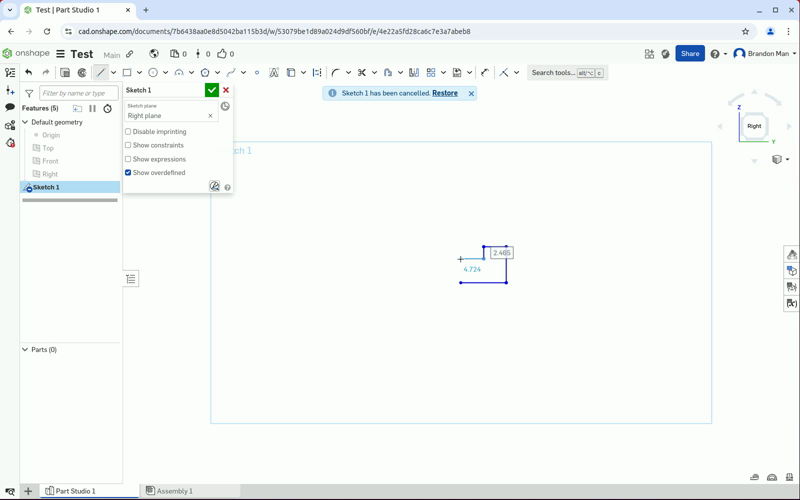
key_up(shift)
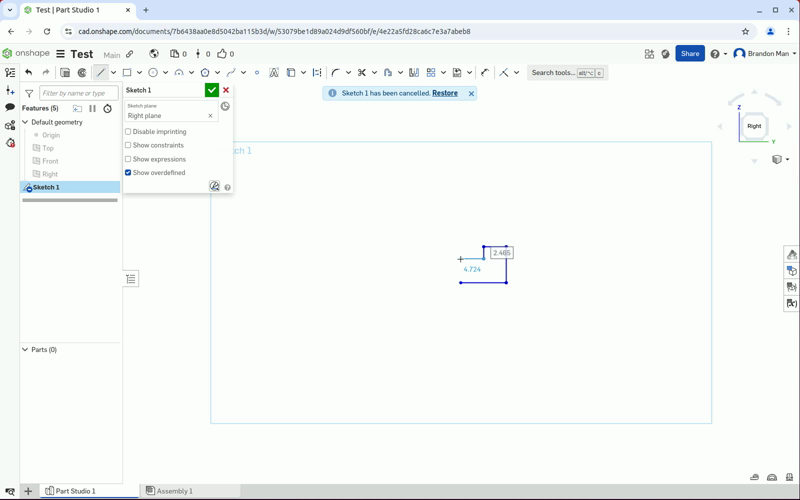
mouse_move(490, 258)
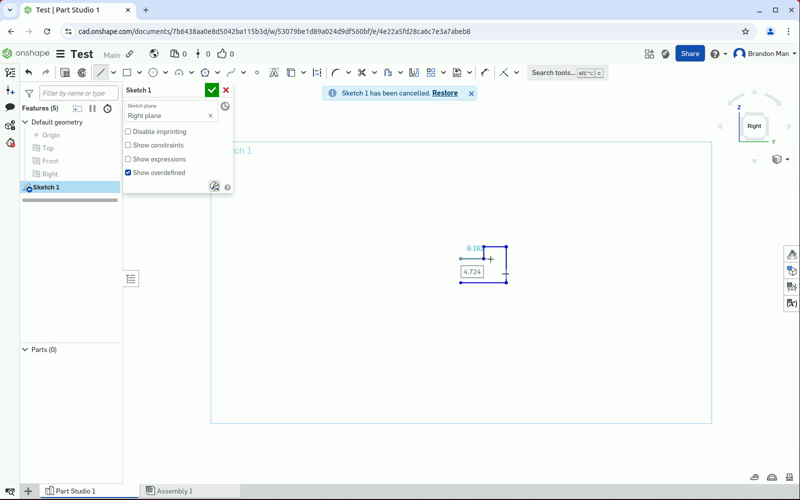
key_down(shift)
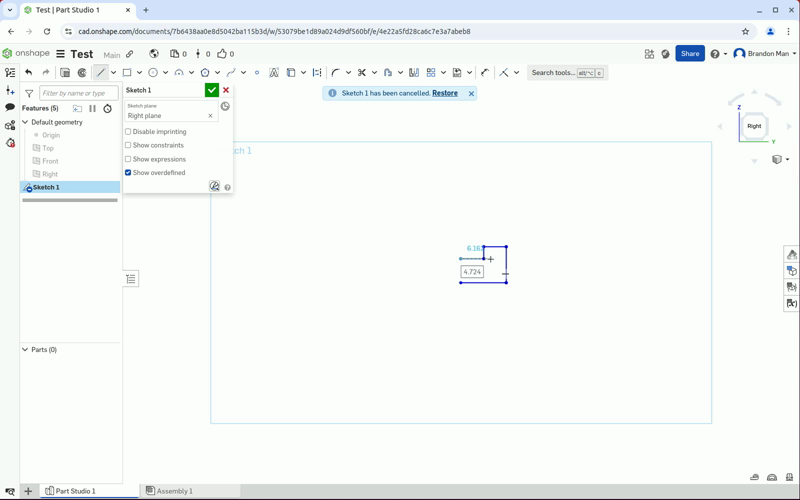
mouse_move(460, 282)
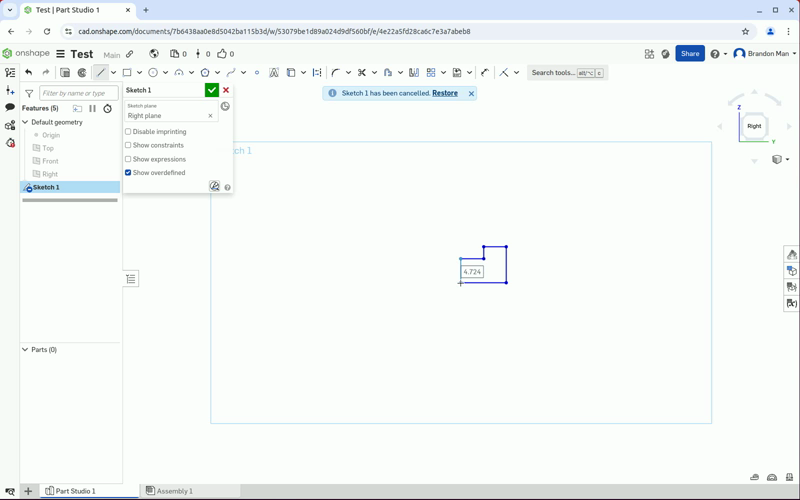
key_up(shift)
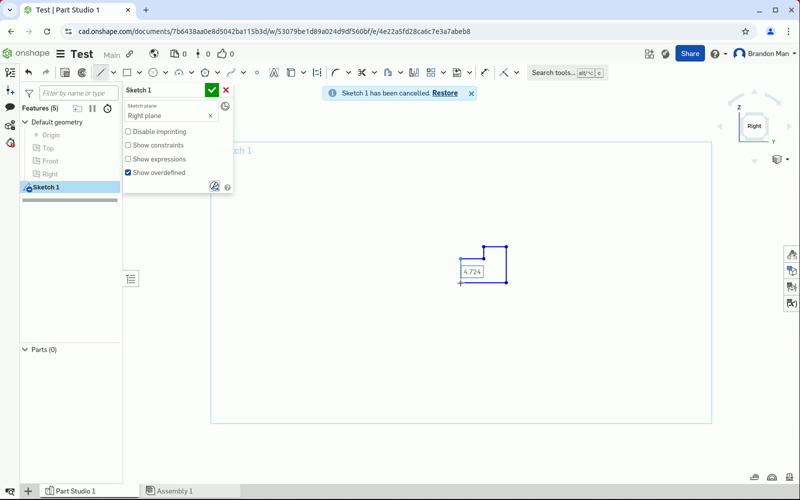
click(460, 282)
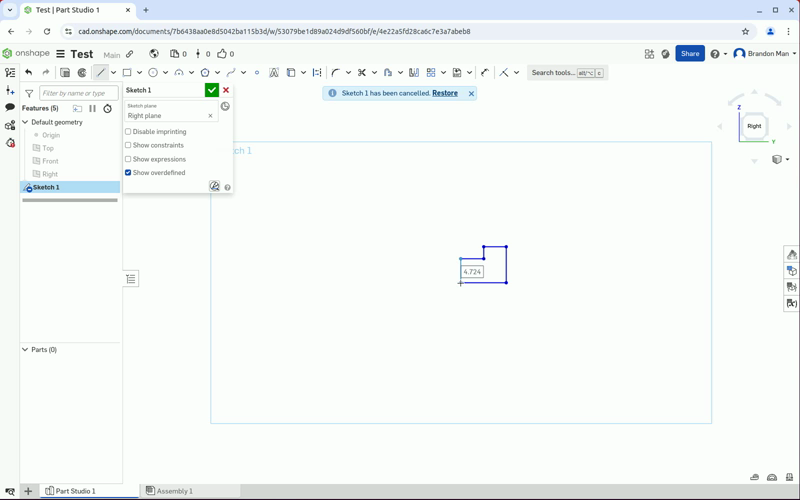
key(esc)
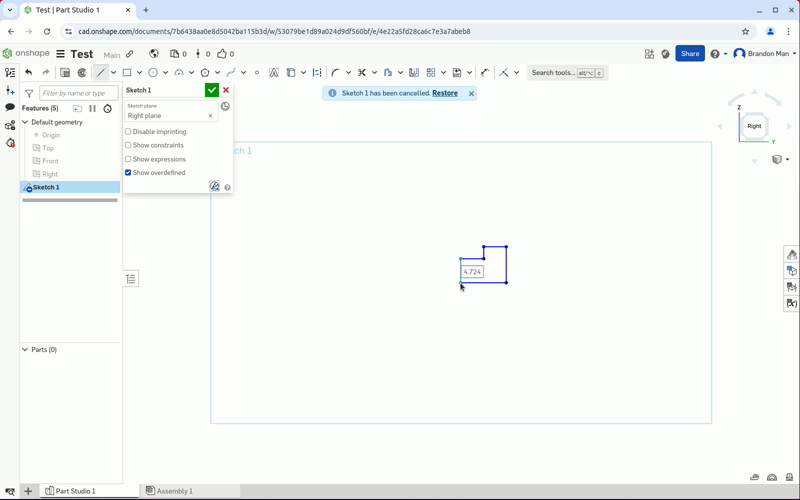
mouse_move(501, 248)
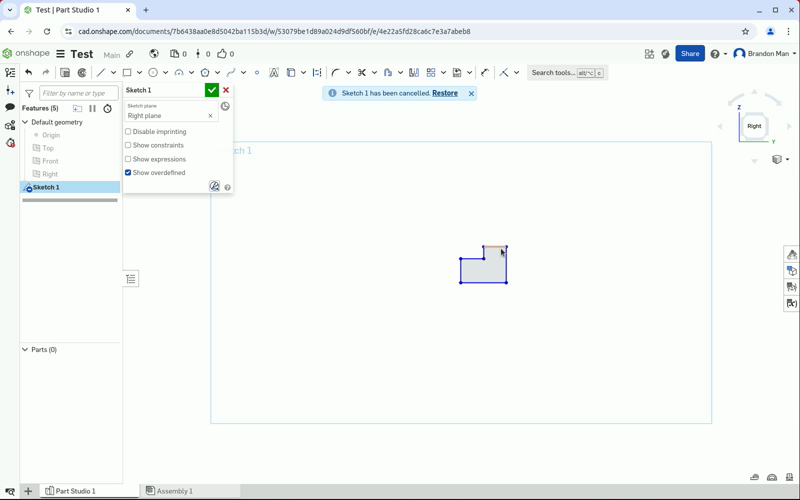
scroll(6)
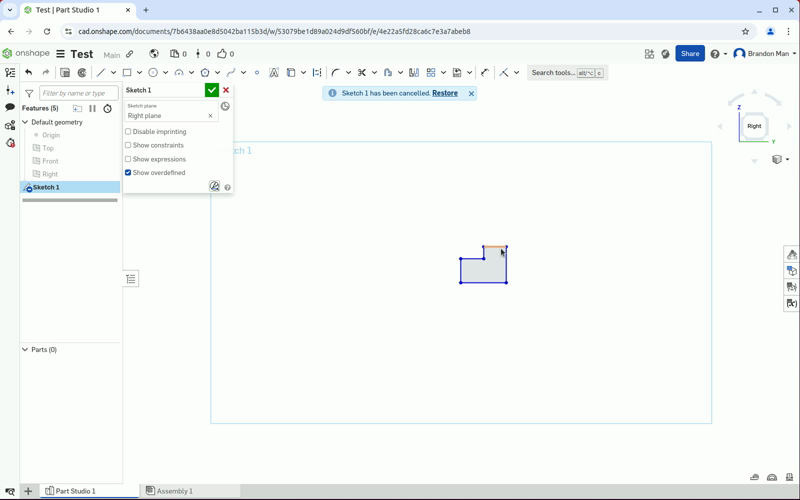
scroll(6)
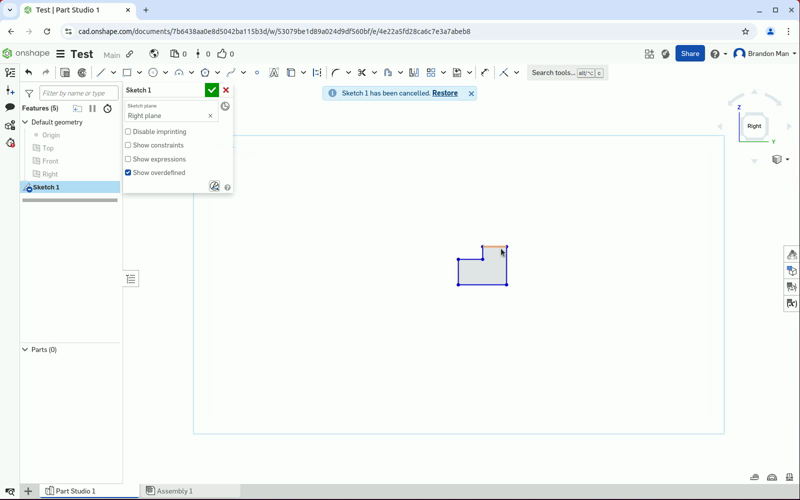
scroll(6)
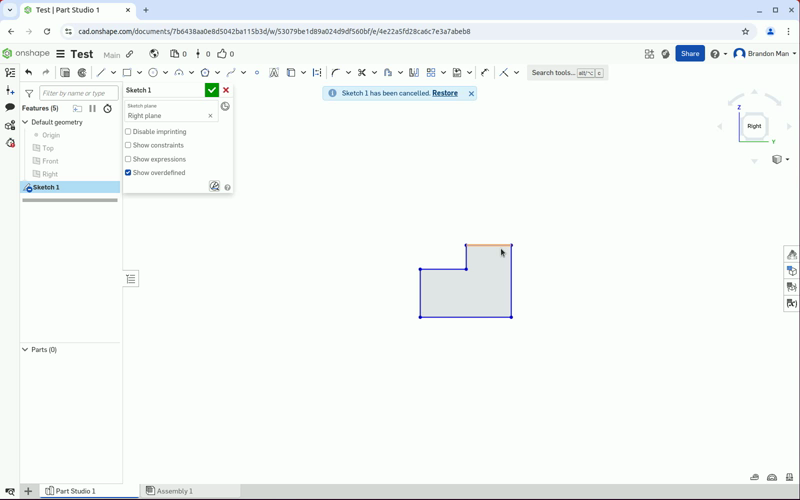
scroll(6)
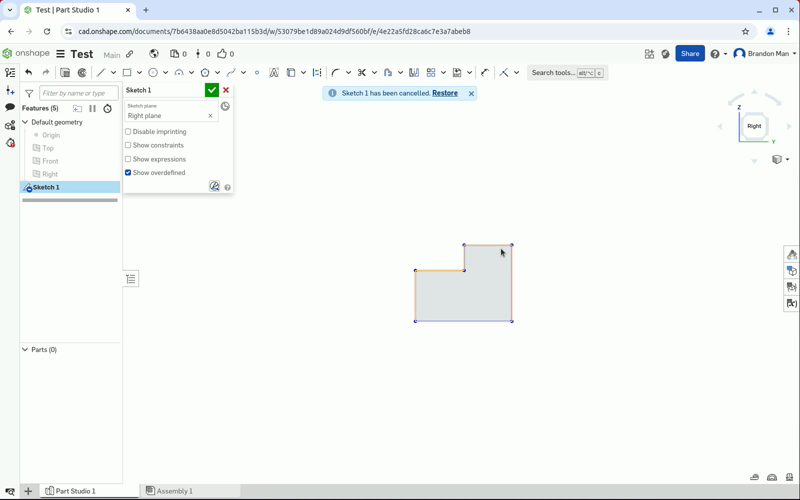
scroll(6)
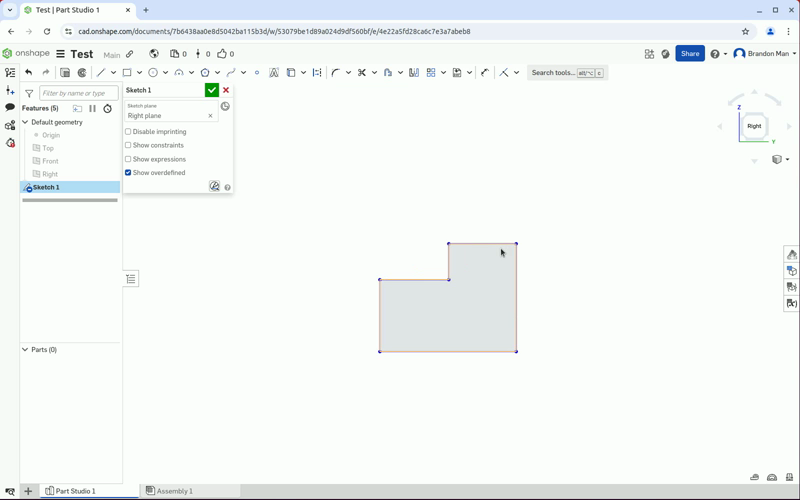
scroll(6)
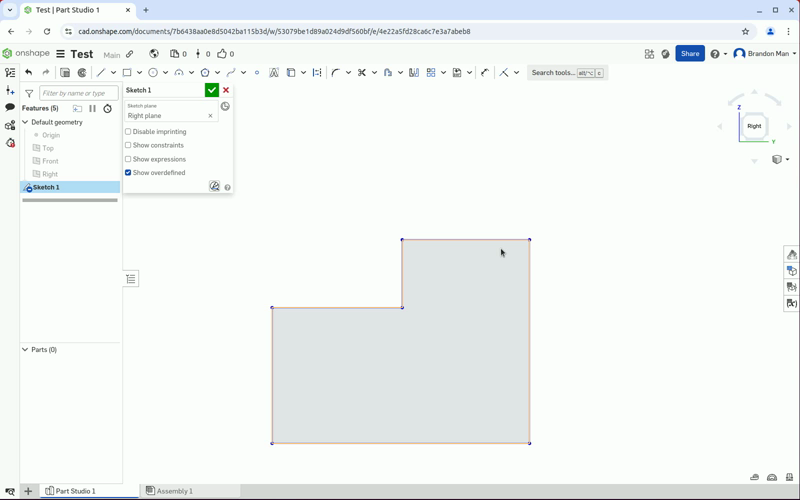
scroll(6)
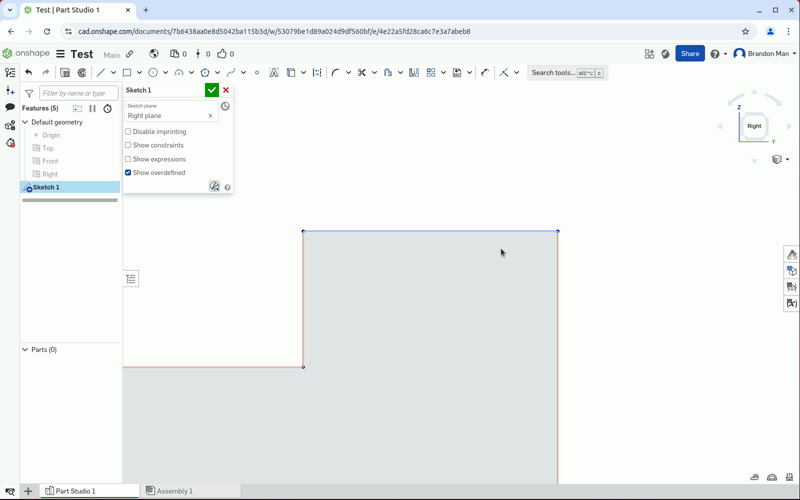
click(501, 248)
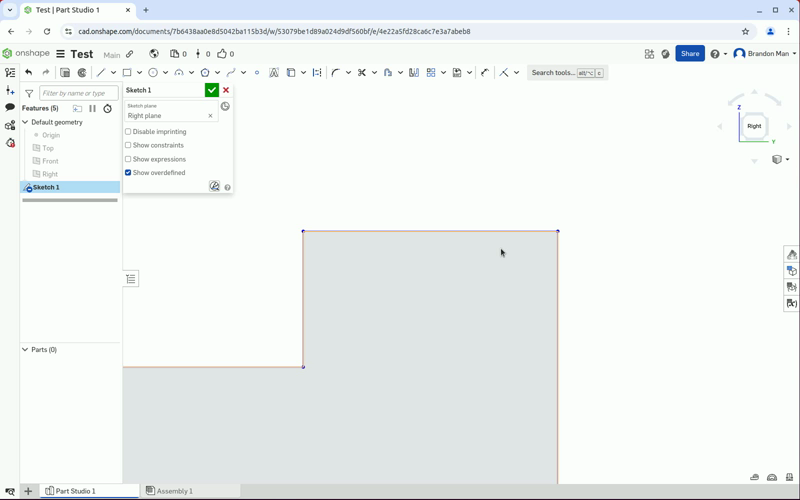
scroll(-6)
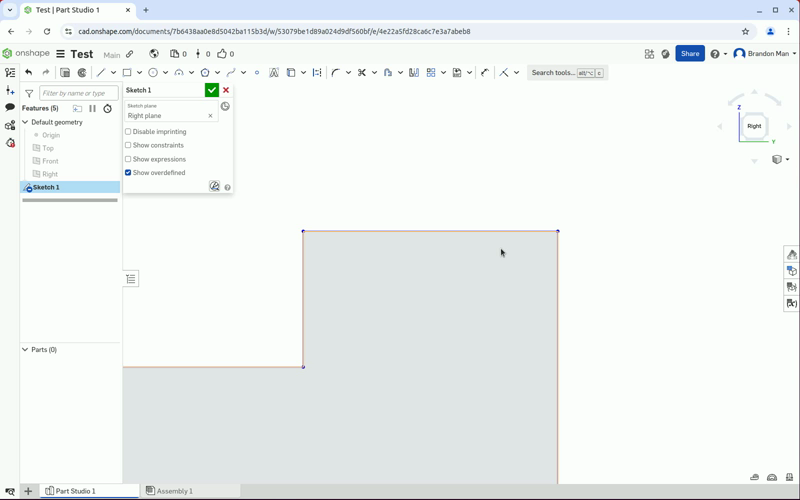
scroll(-6)
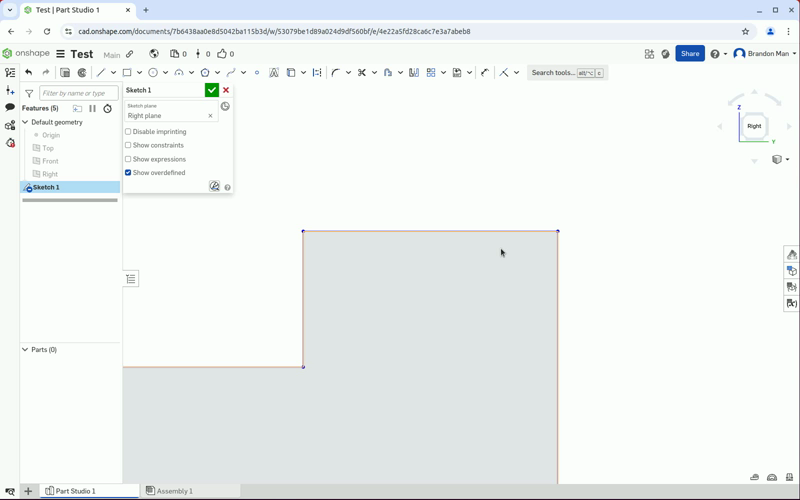
scroll(-6)
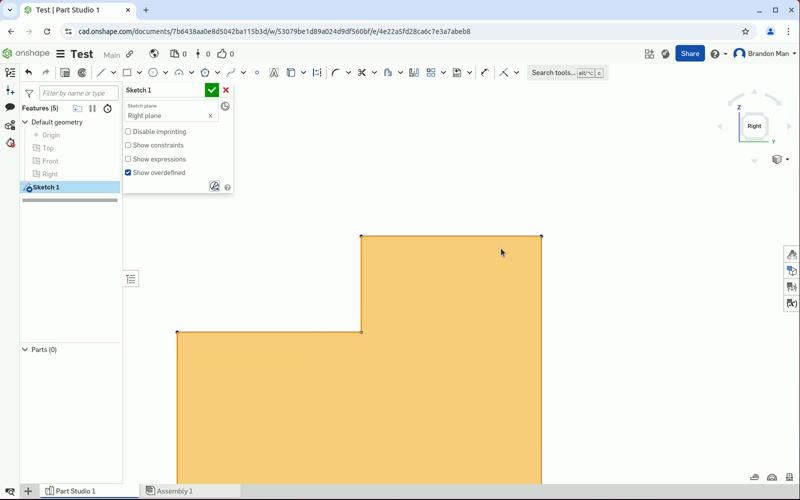
scroll(-6)
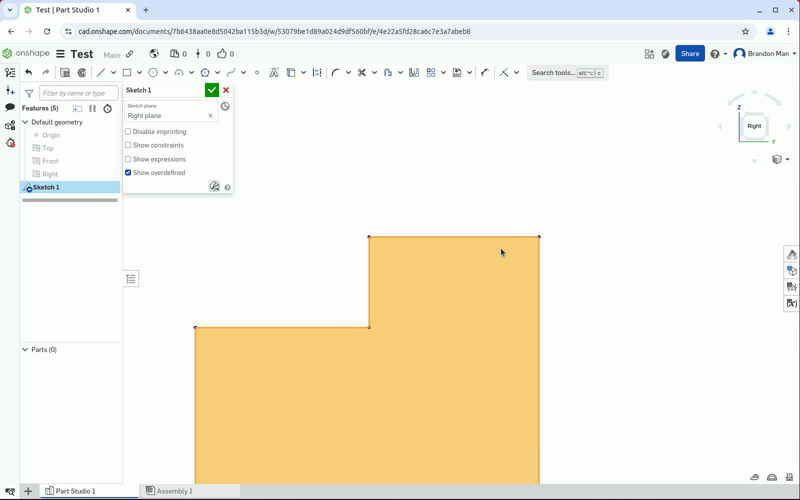
scroll(-6)
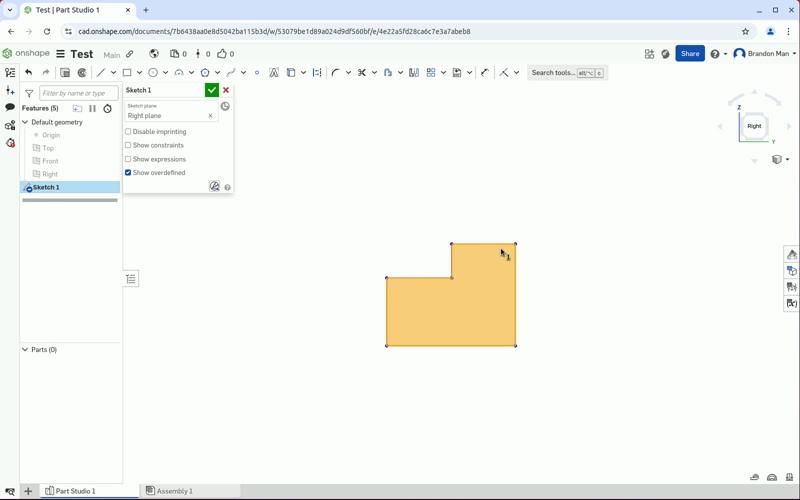
scroll(-6)
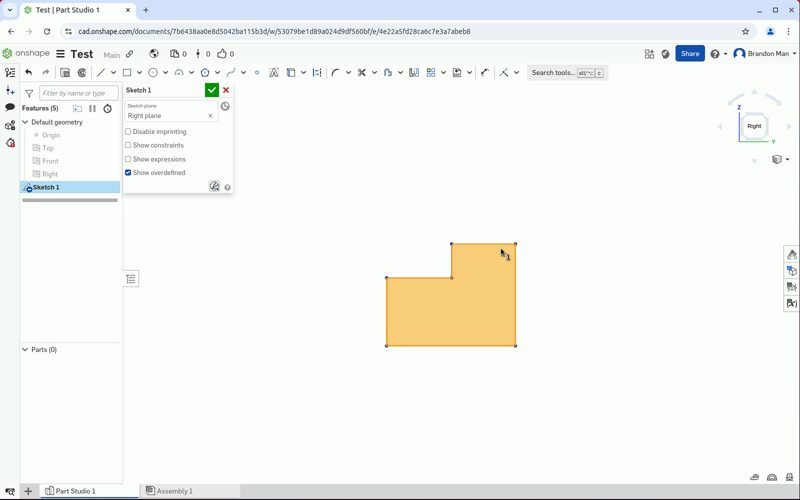
scroll(-6)
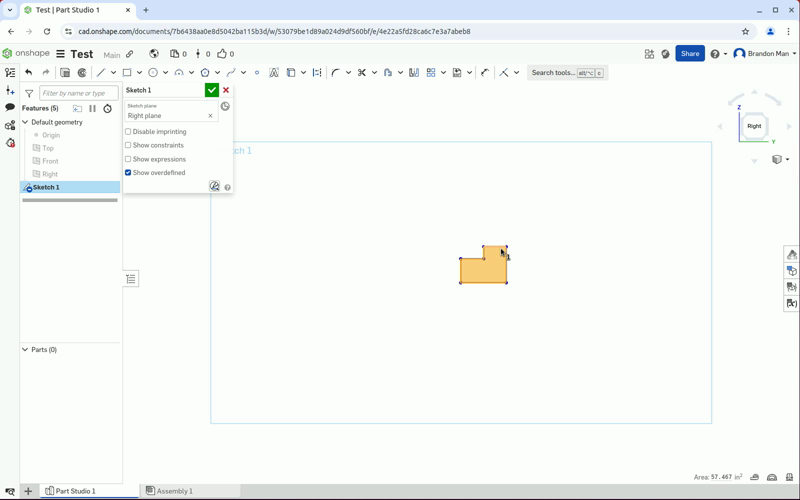
mouse_move(73, 352)
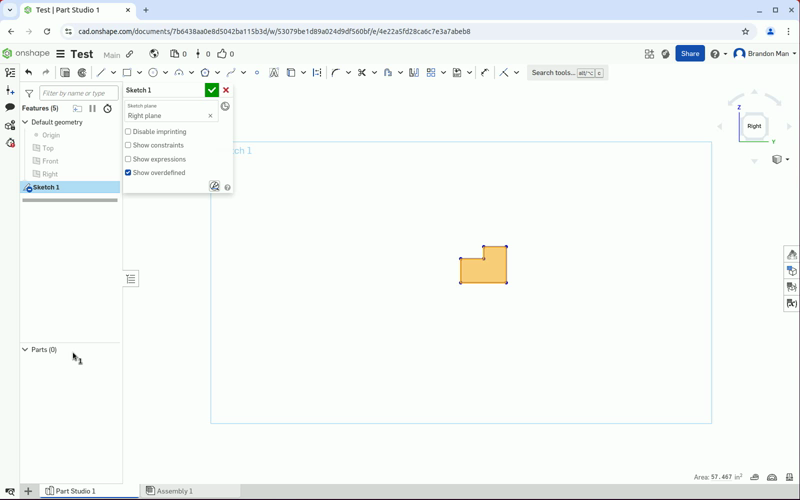
key(shift+y)
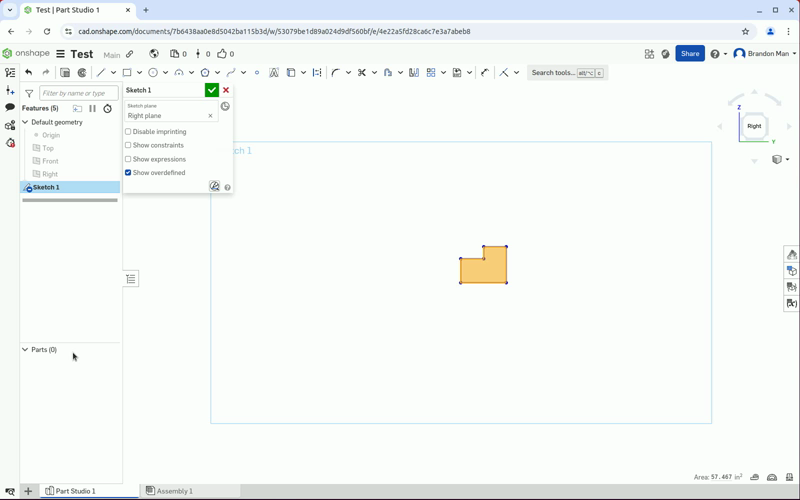
key(shift+e)
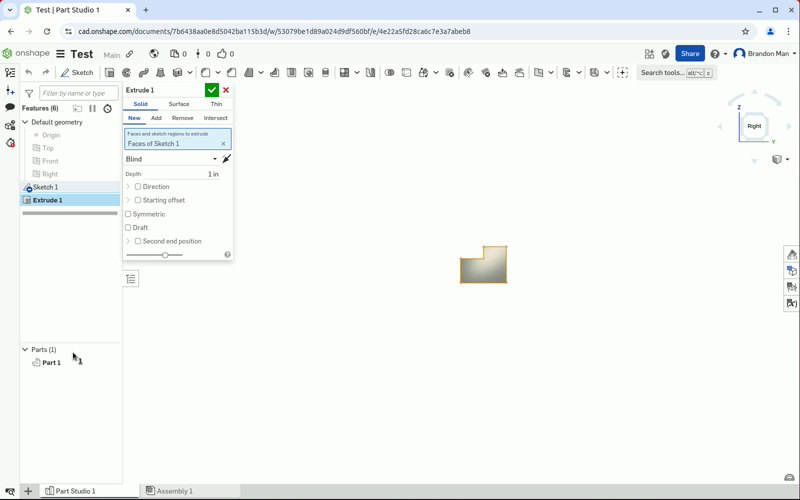
mouse_move(143, 106)
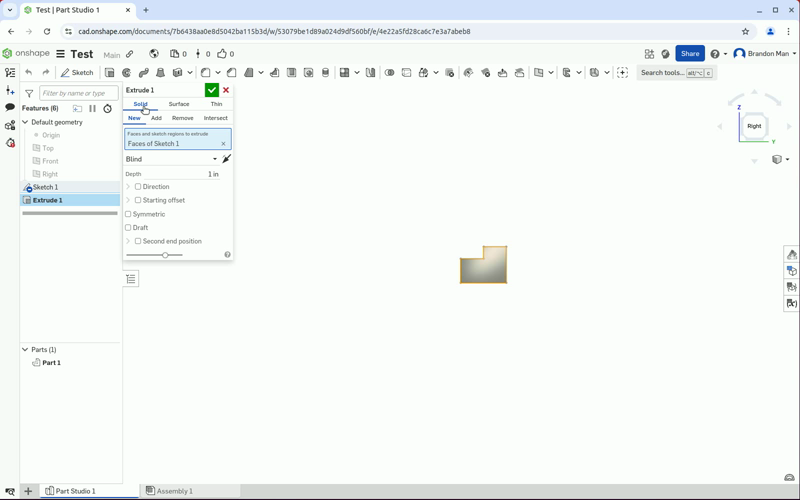
click(143, 106)
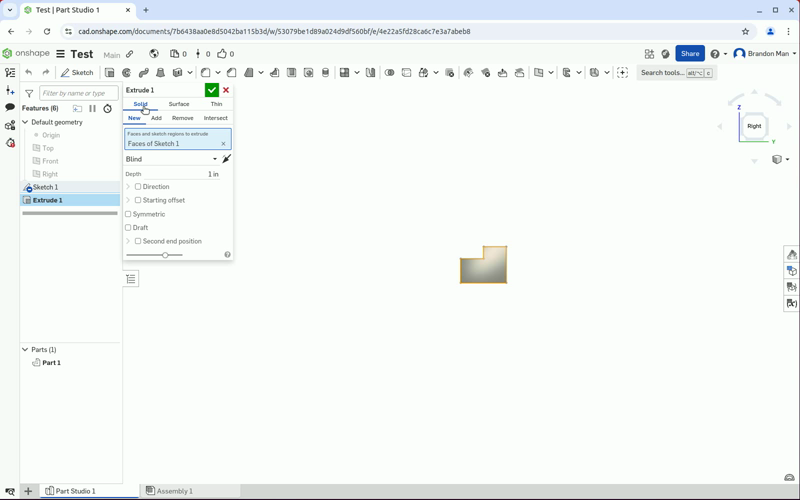
mouse_move(137, 120)
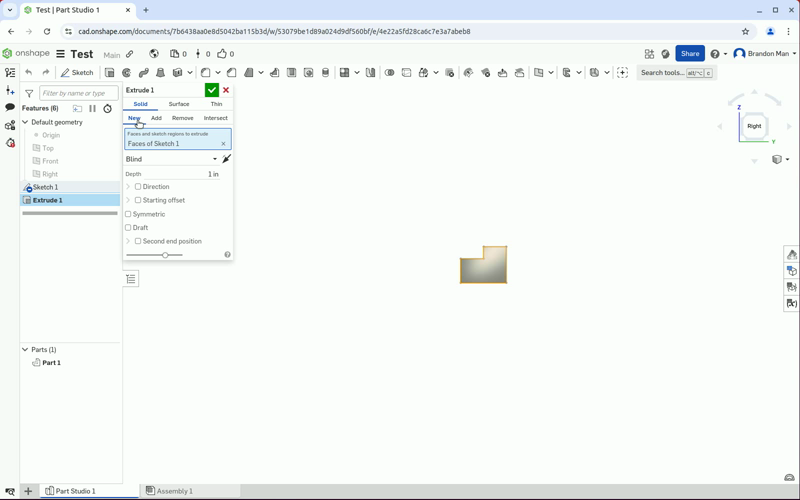
click(137, 120)
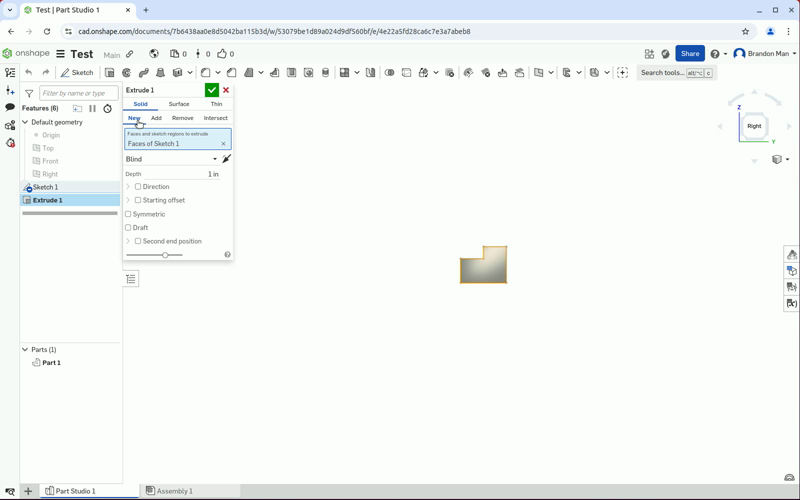
key(tab, 4)
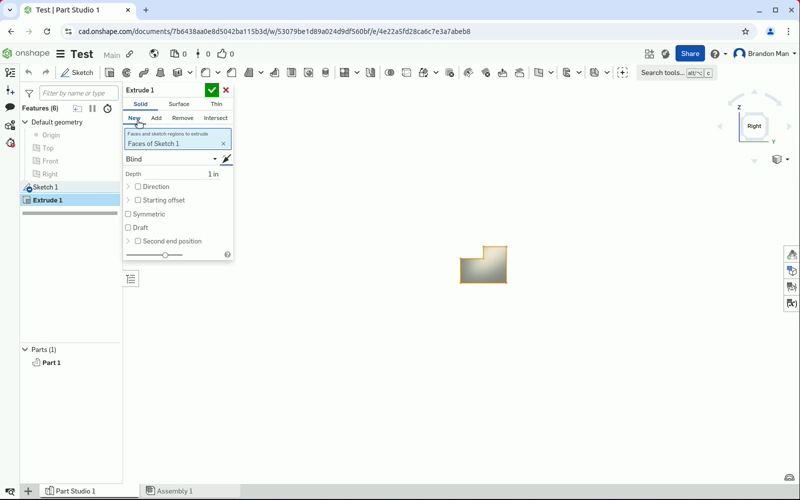
text(23.108)
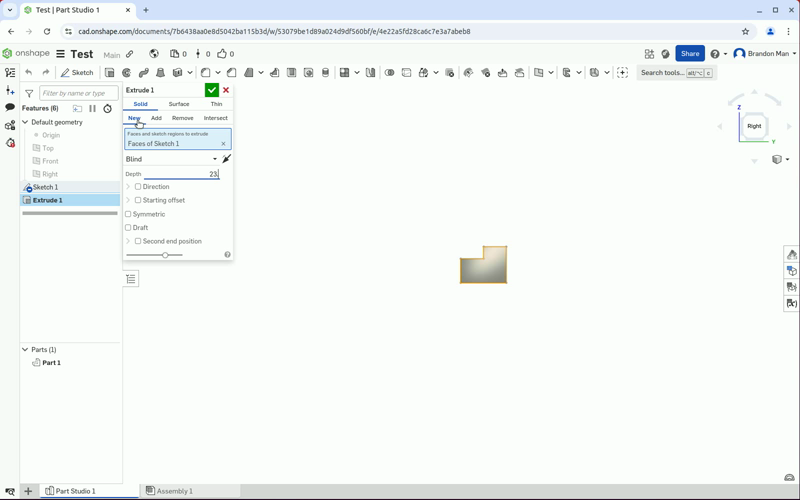
key(enter)
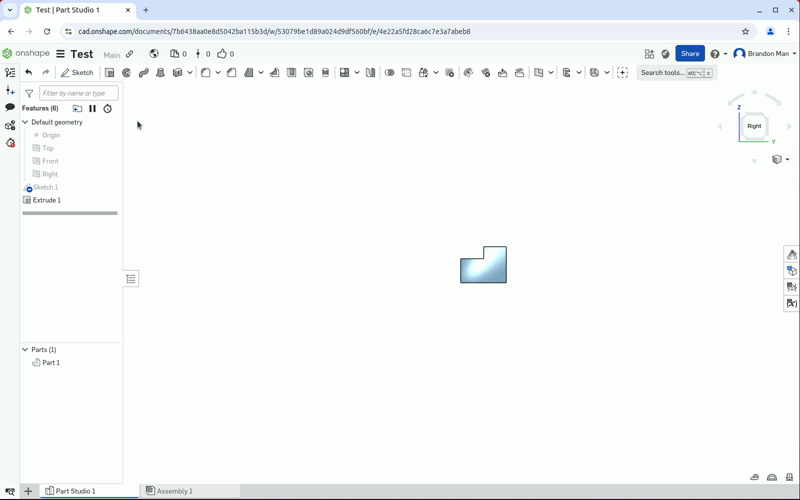
key(shift+h)
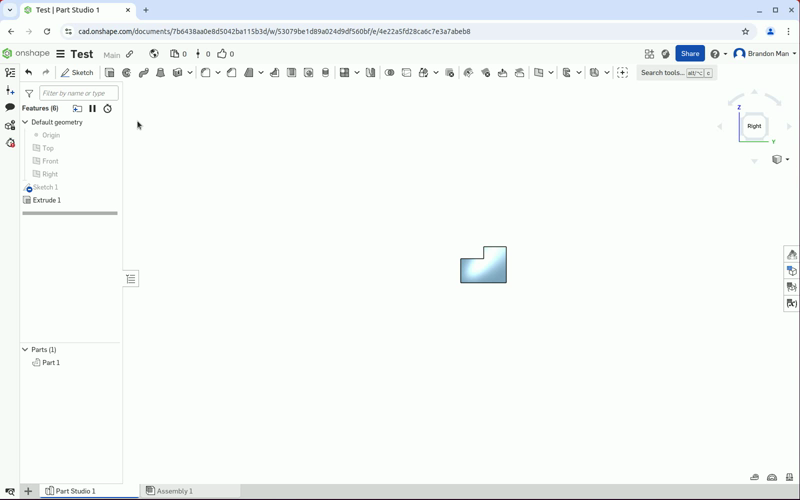
key(shift+h)
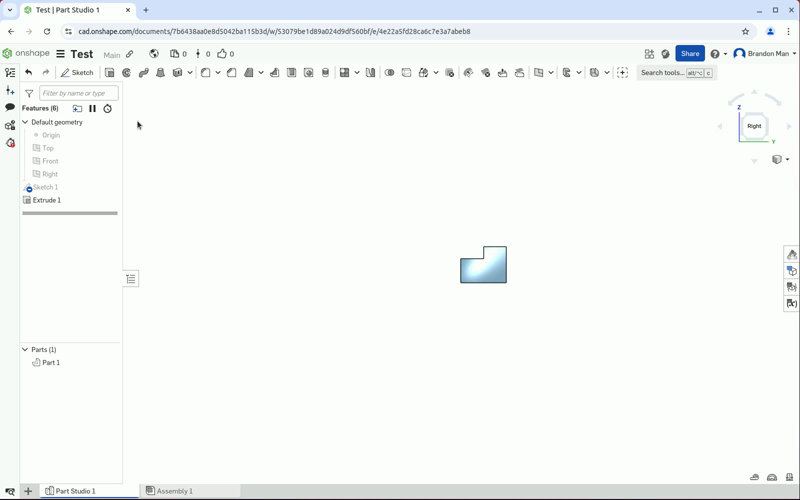
mouse_move(73, 189)
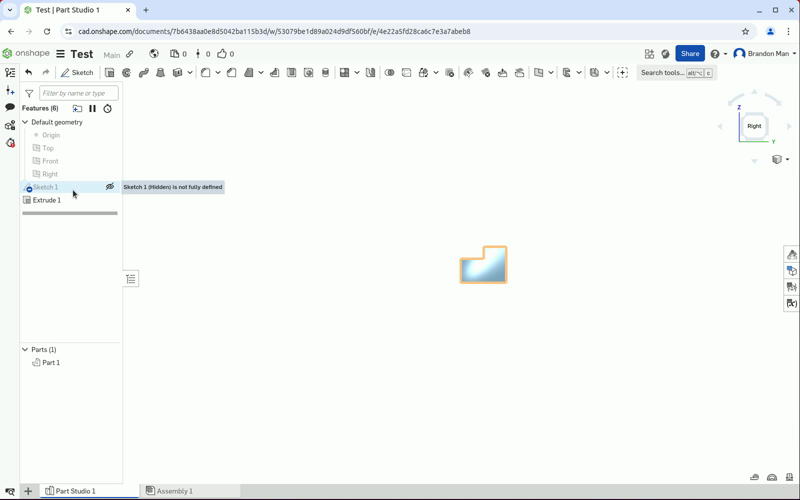
click(73, 189)
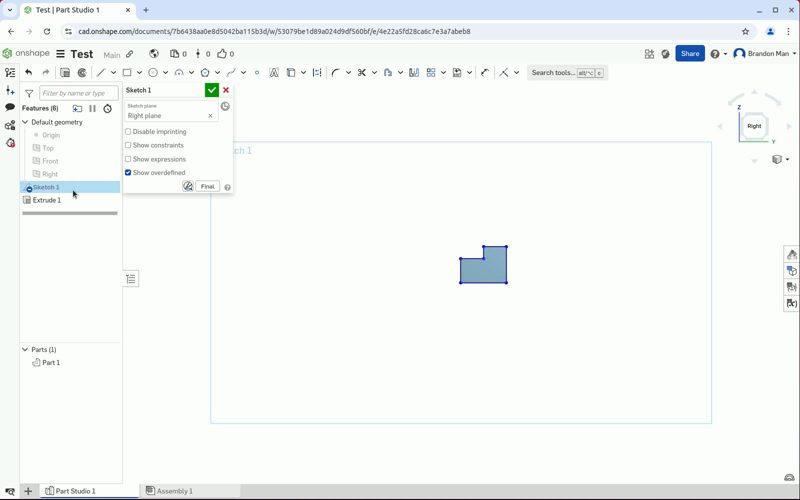
mouse_move(229, 92)
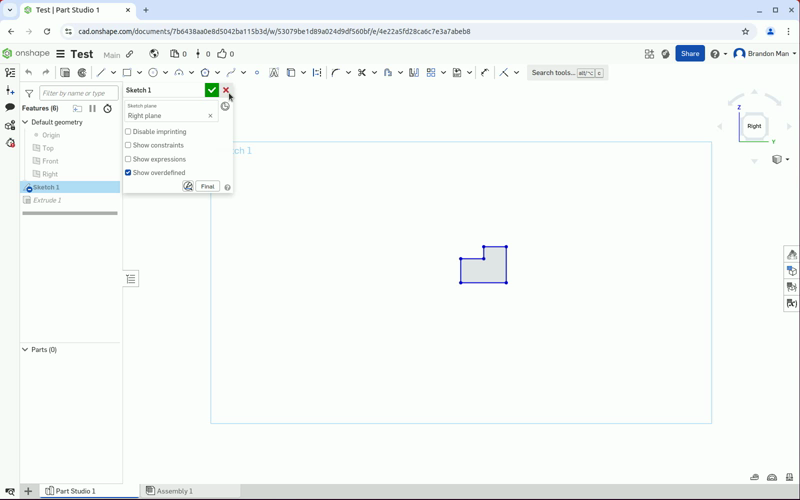
click(229, 92)
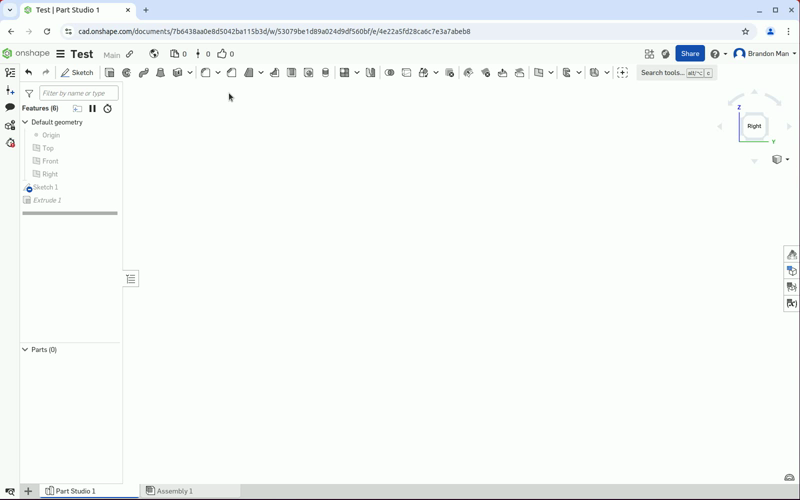
mouse_move(73, 352)
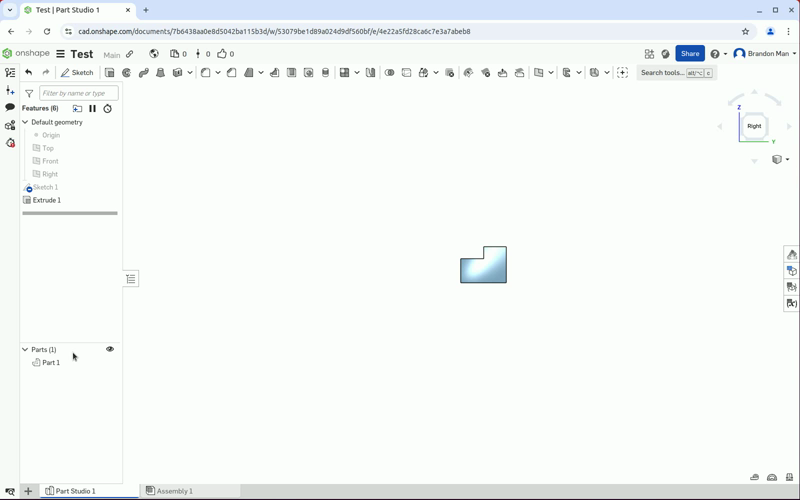
key(y)
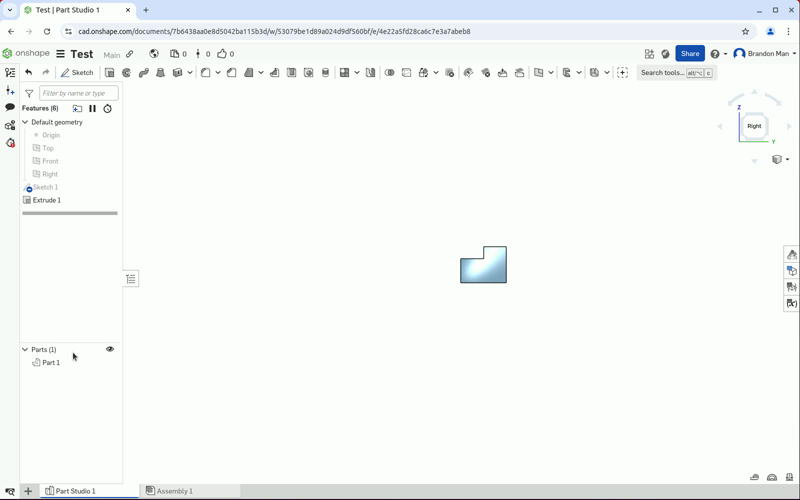
key(shift+p)
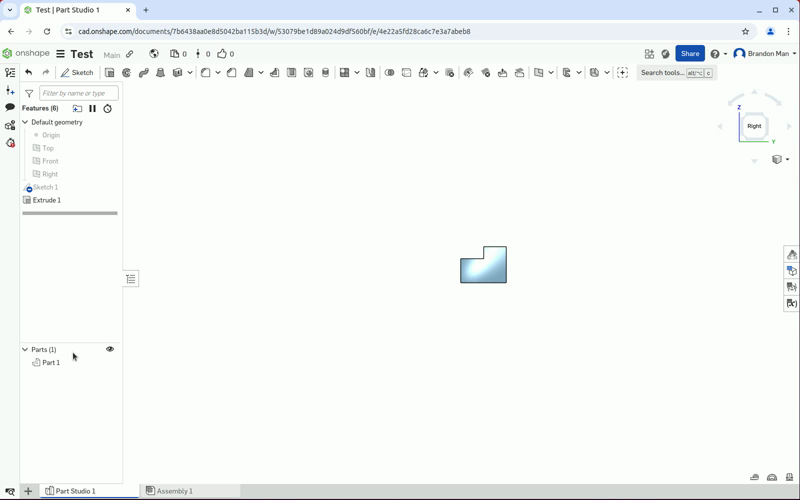
key(space)
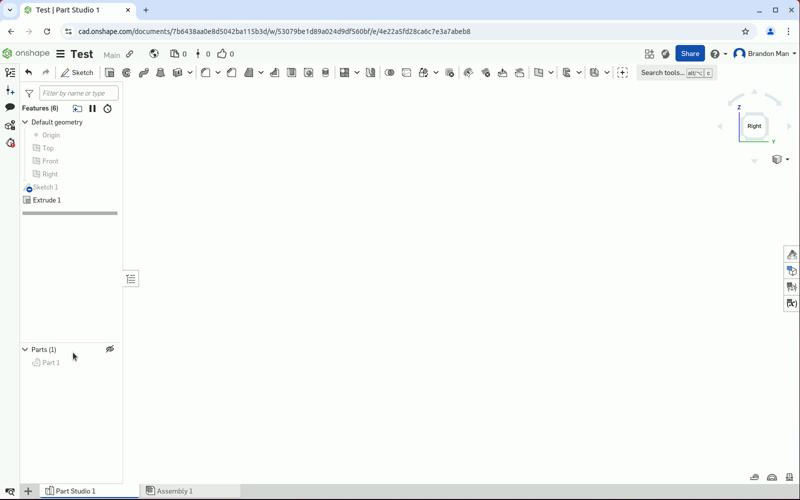
key_down(shift)
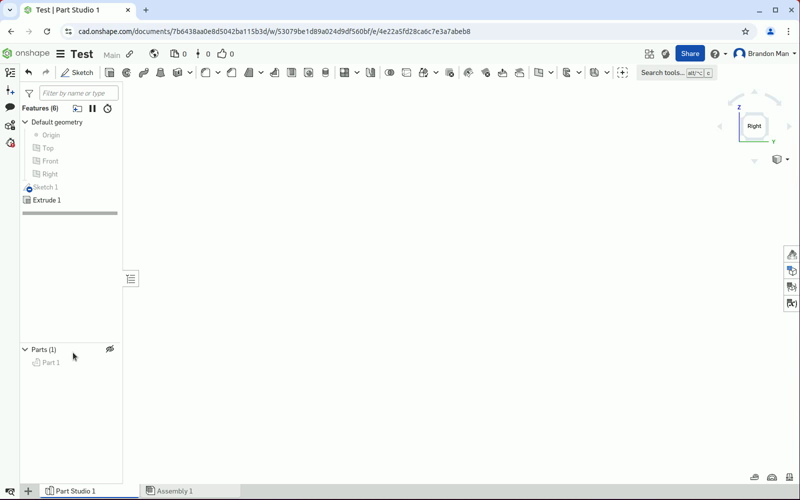
key(right)
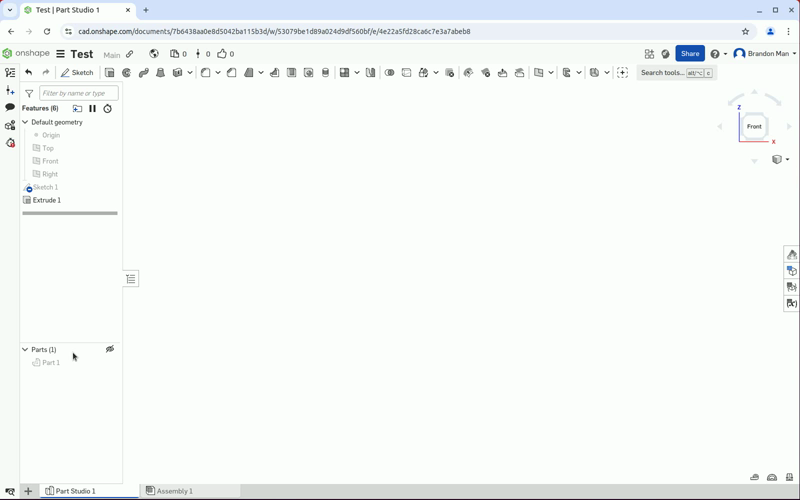
key_up(shift)
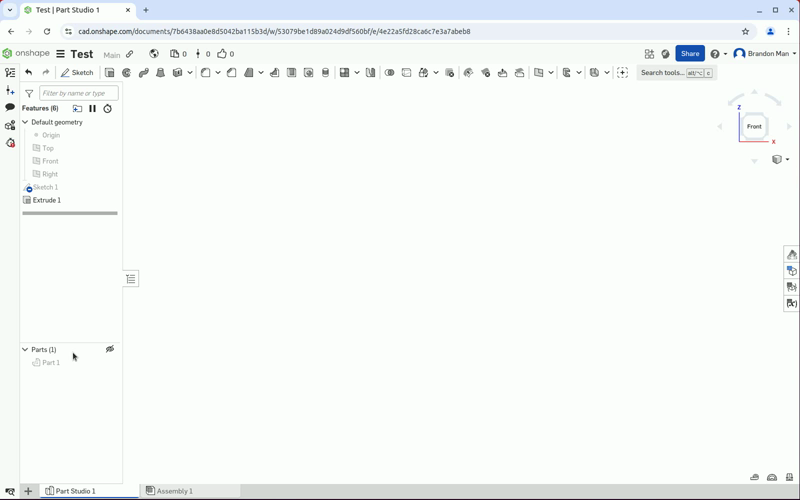
mouse_move(73, 352)
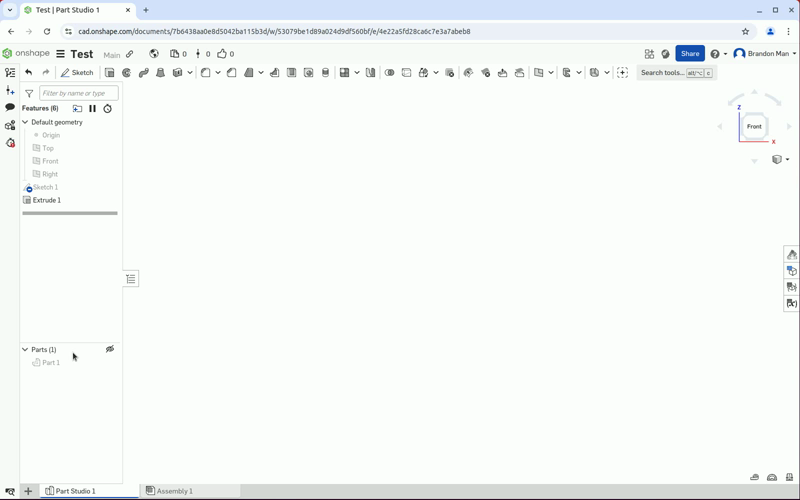
key(shift+y)
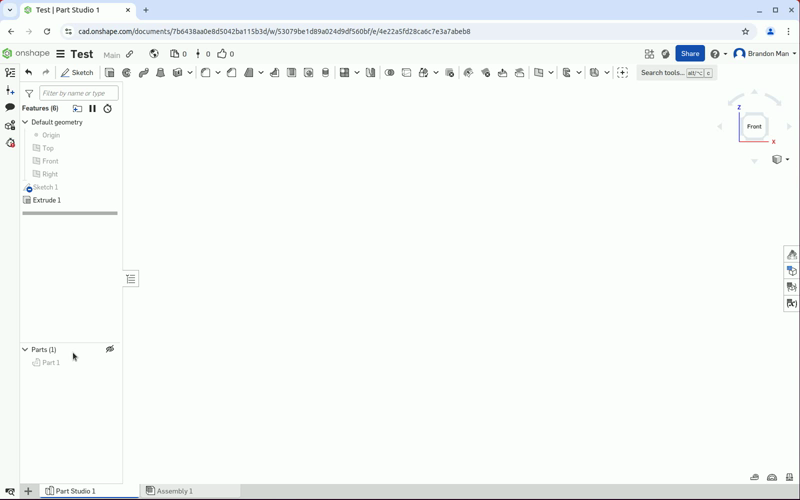
key(shift+s)
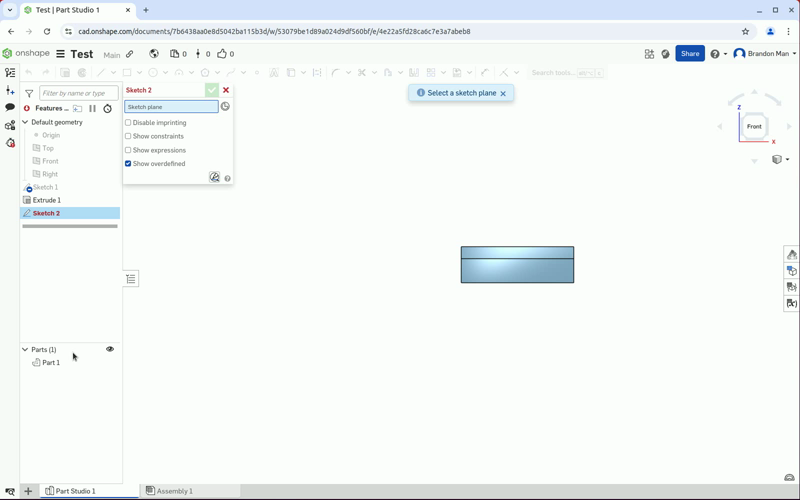
mouse_move(73, 163)
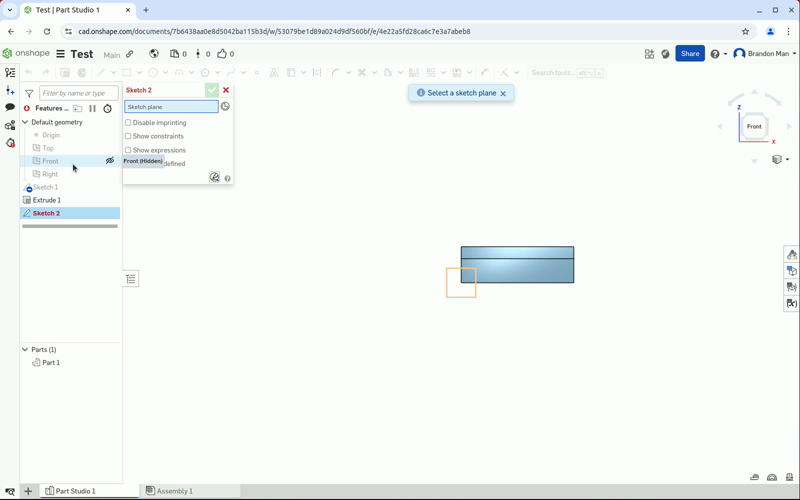
click(73, 163)
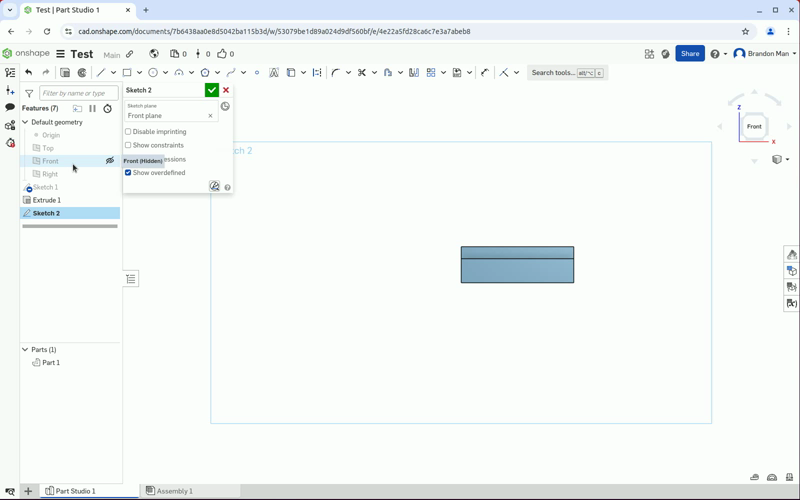
mouse_move(73, 352)
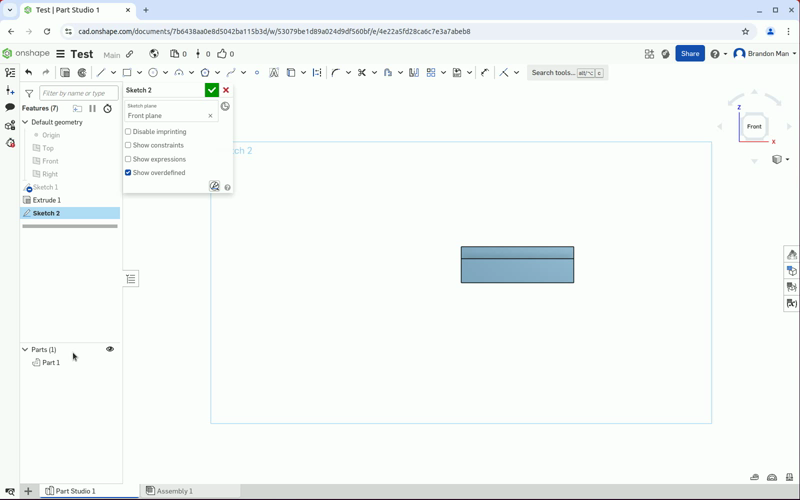
key(y)
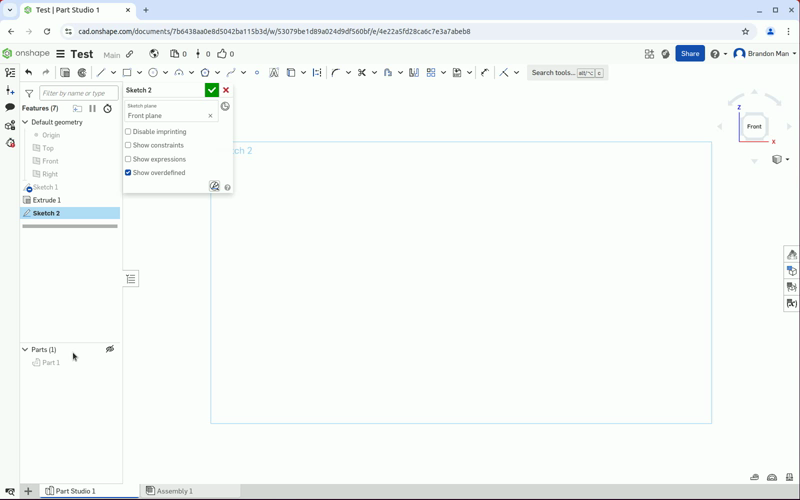
key(l)
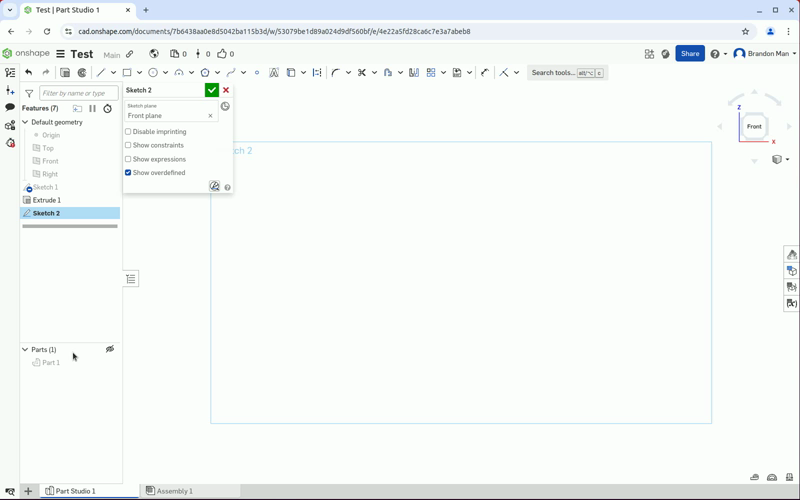
key_down(shift)
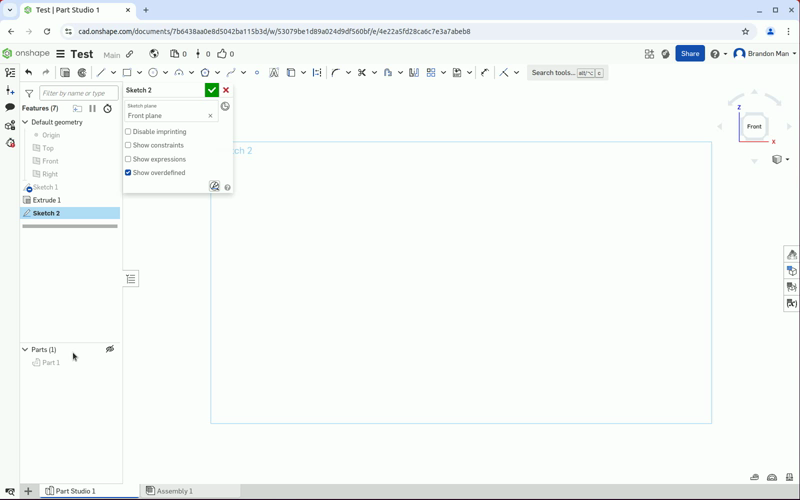
mouse_move(498, 282)
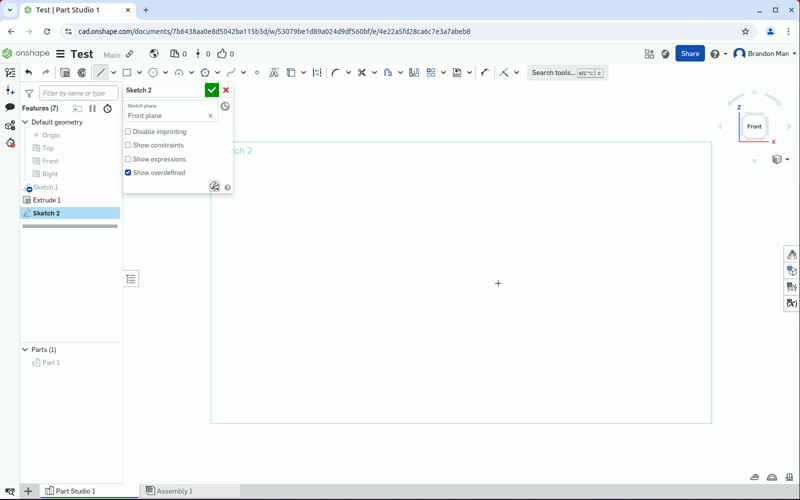
click(498, 282)
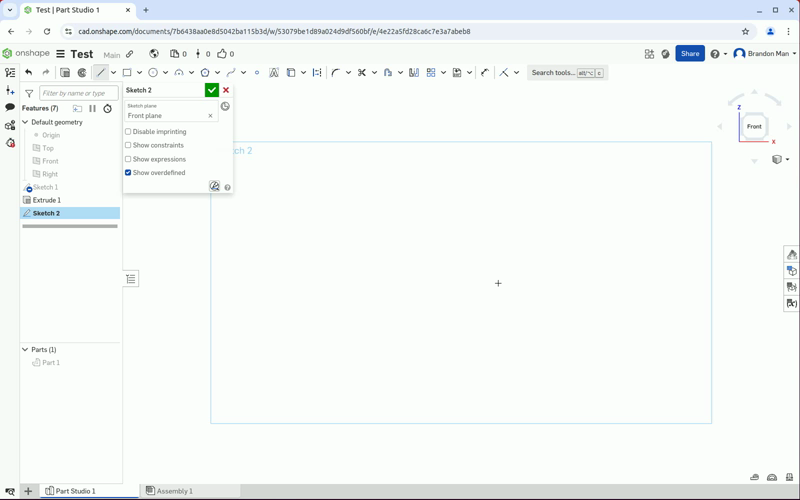
key_up(shift)
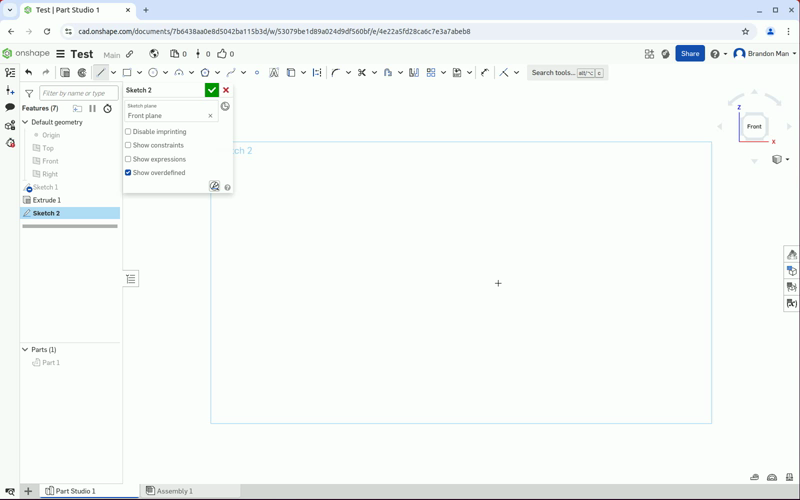
key_down(shift)
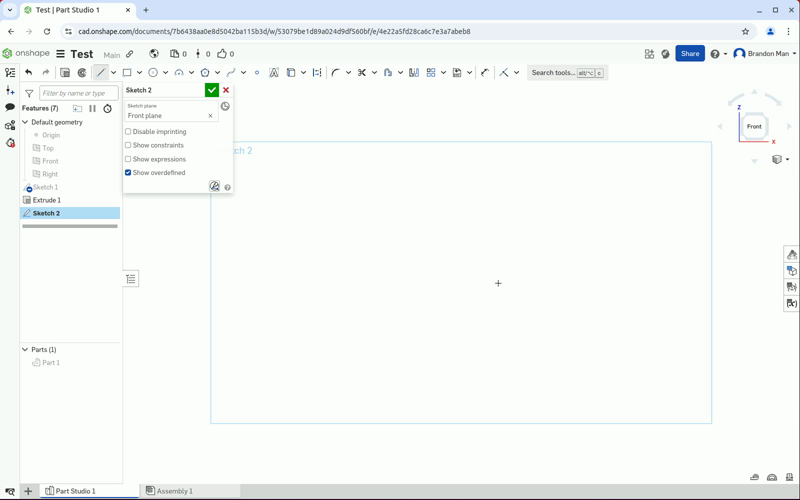
mouse_move(528, 282)
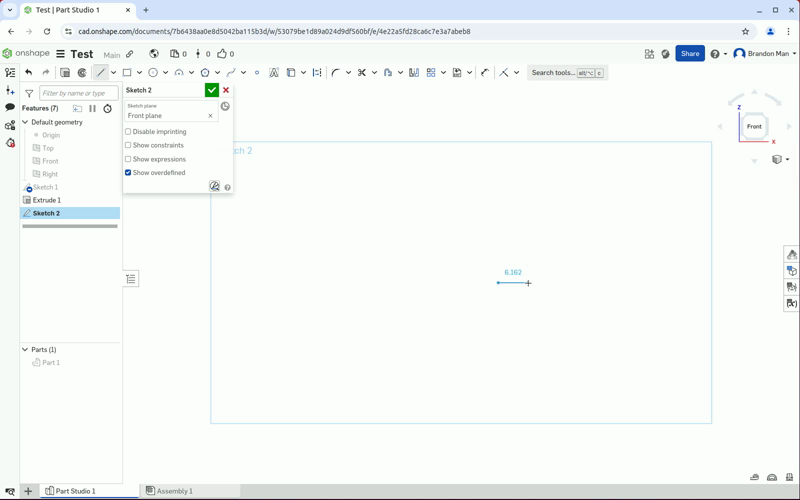
mouse_move(536, 282)
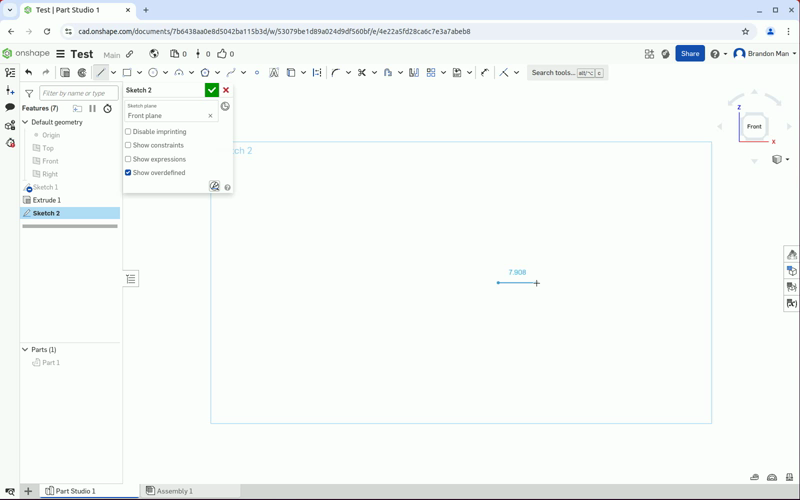
click(536, 282)
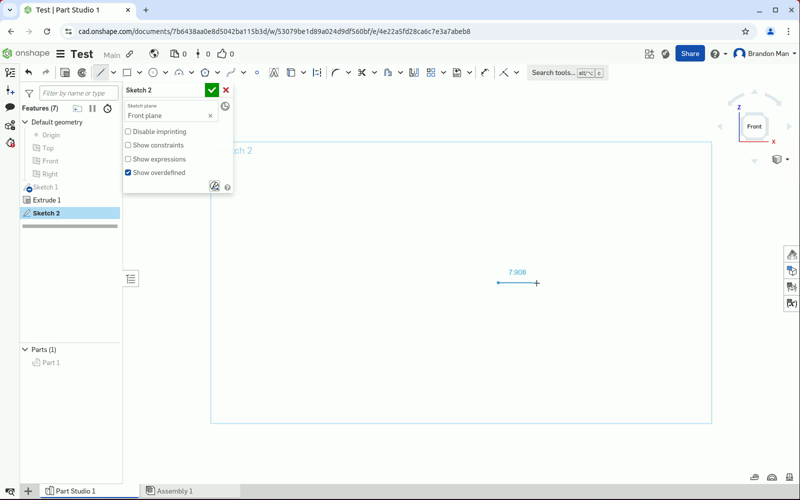
key_up(shift)
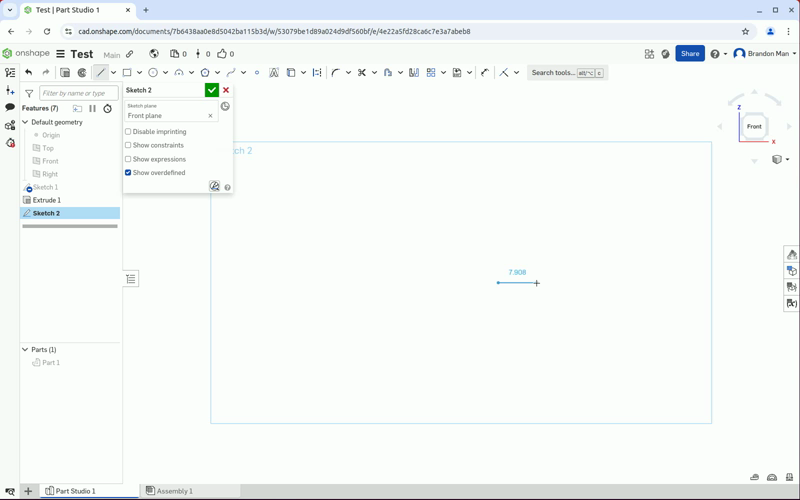
key_down(shift)
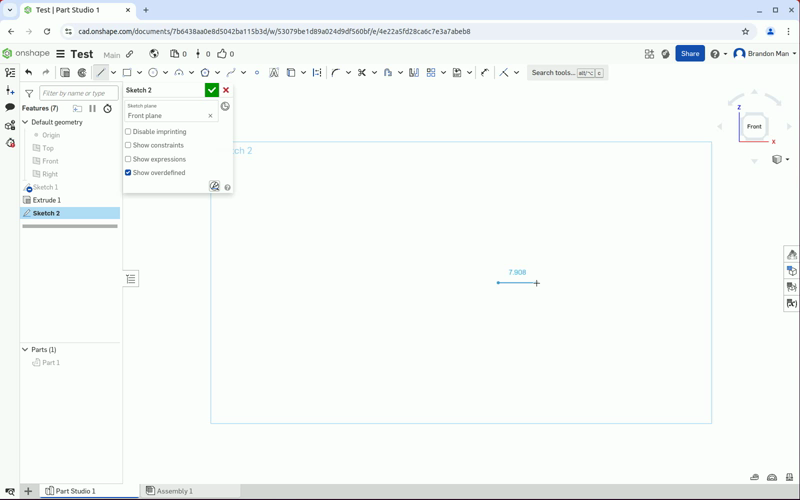
mouse_move(566, 282)
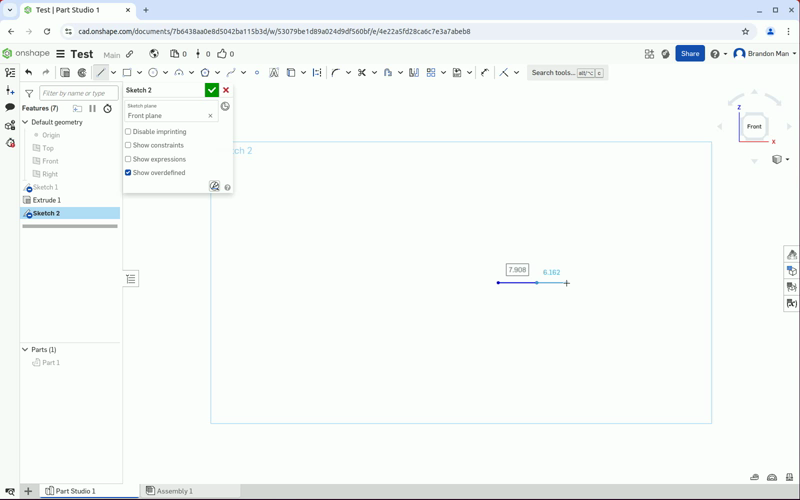
mouse_move(536, 273)
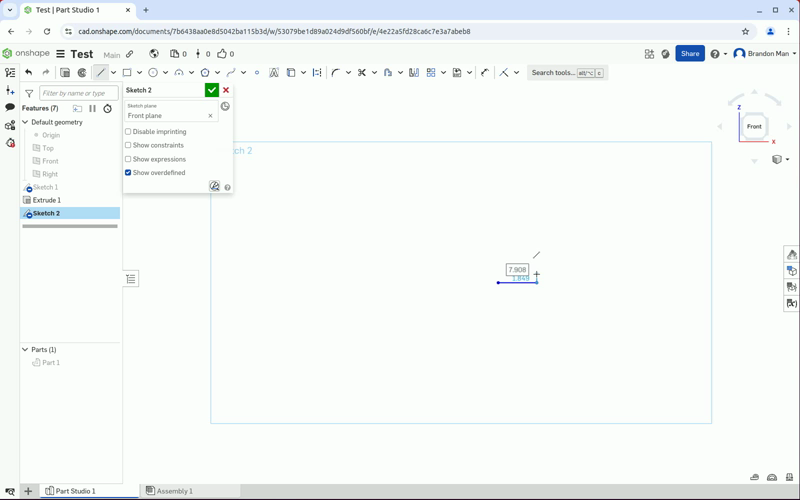
click(536, 273)
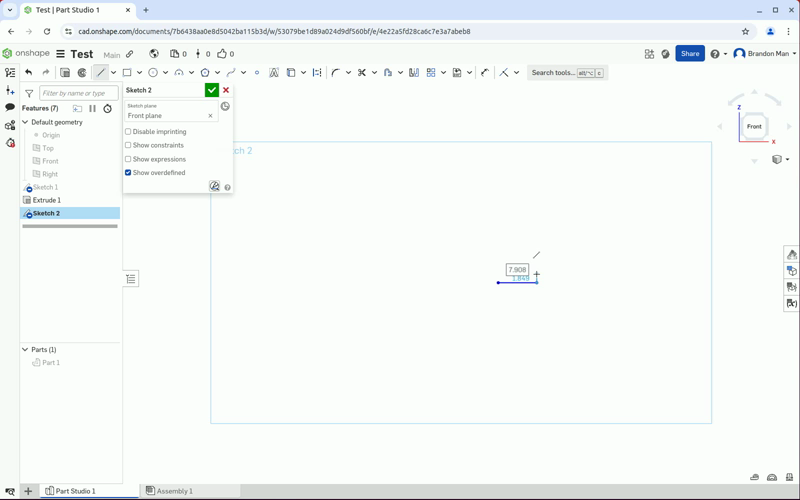
key_up(shift)
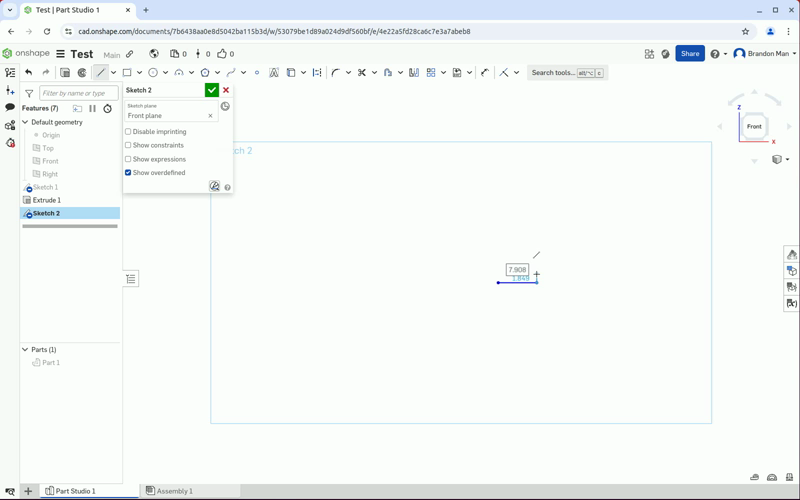
key_down(shift)
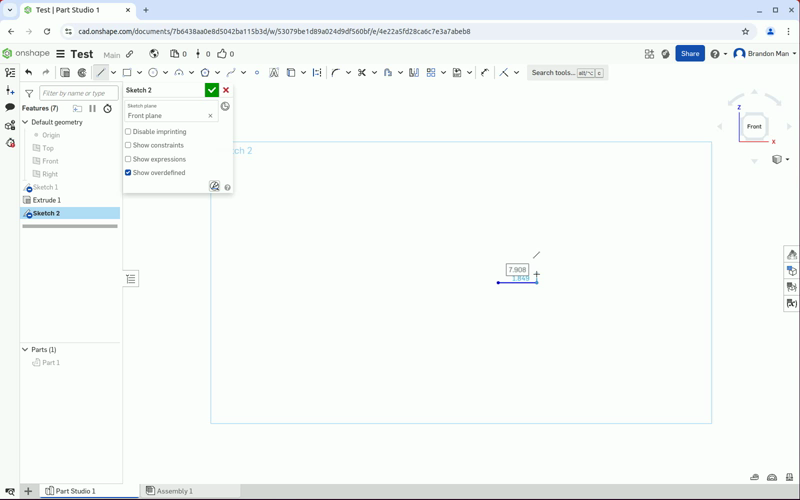
mouse_move(566, 273)
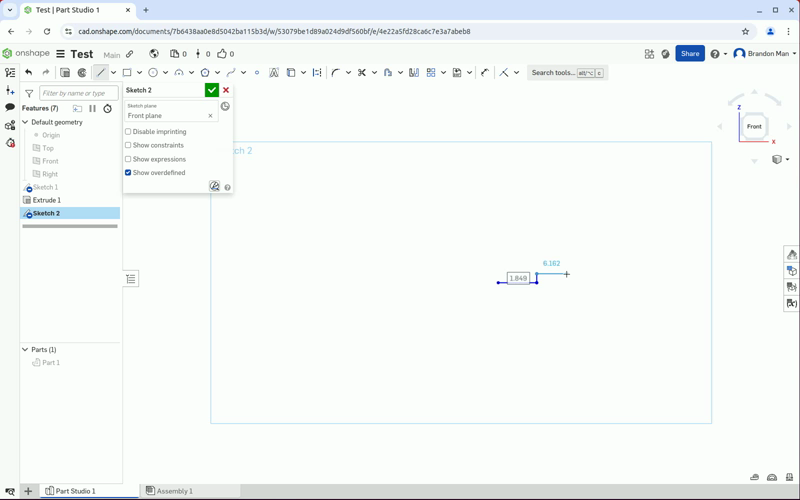
mouse_move(498, 273)
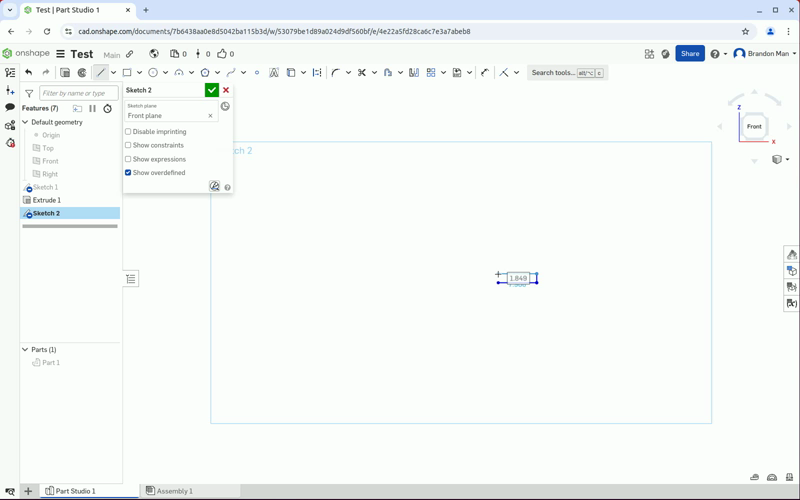
click(498, 273)
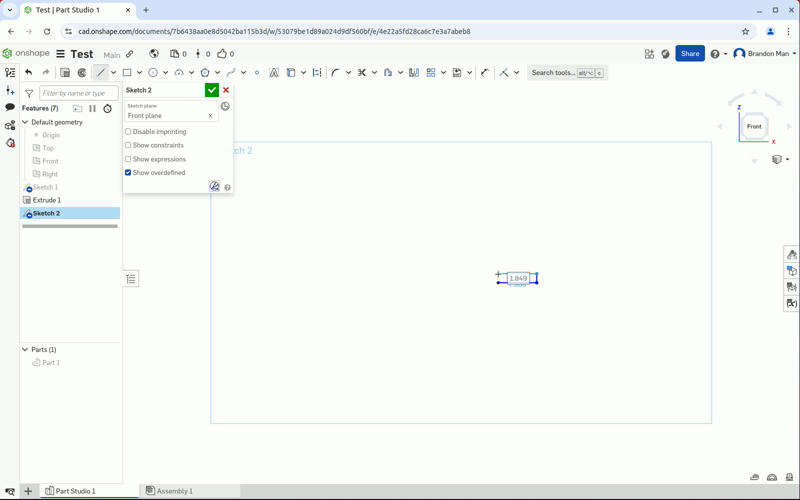
key_up(shift)
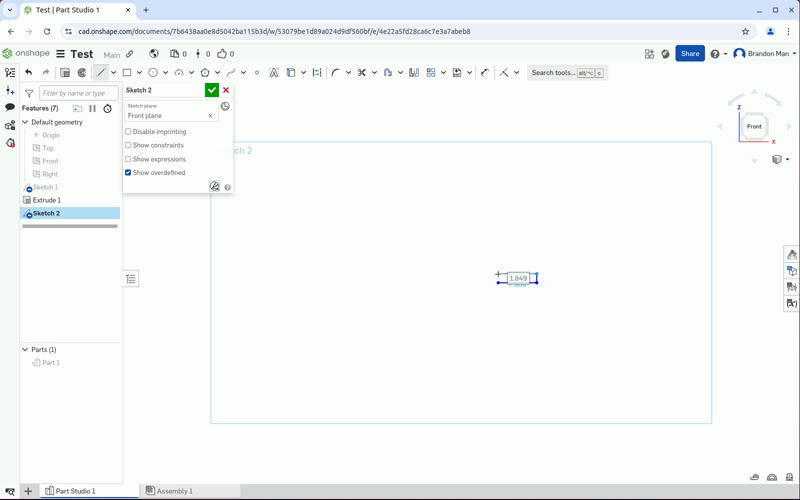
mouse_move(528, 273)
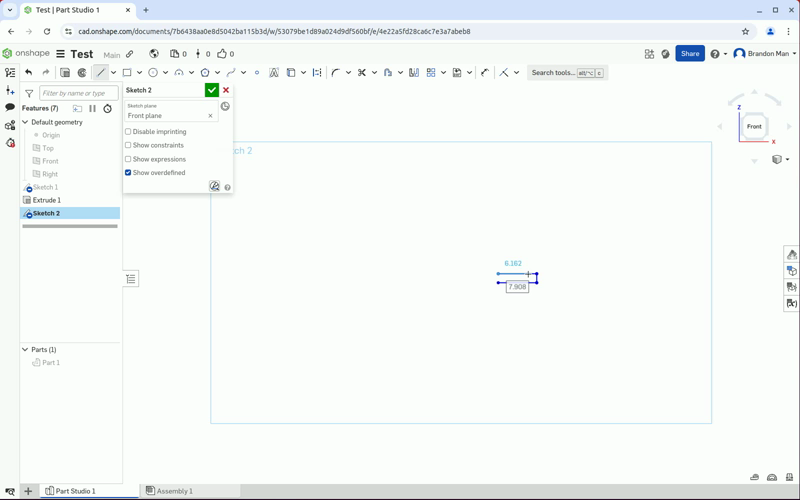
key_down(shift)
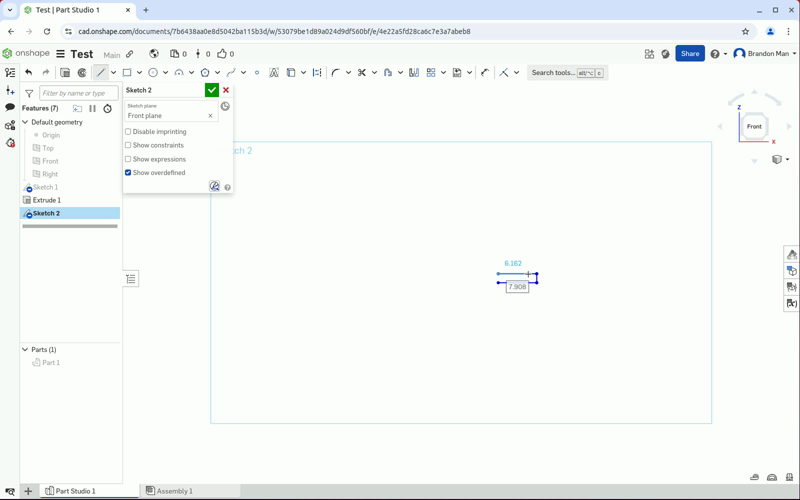
mouse_move(498, 282)
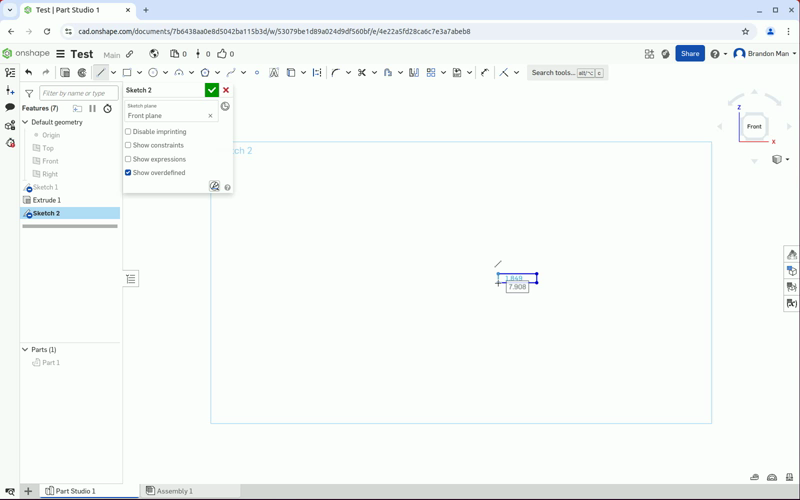
key_up(shift)
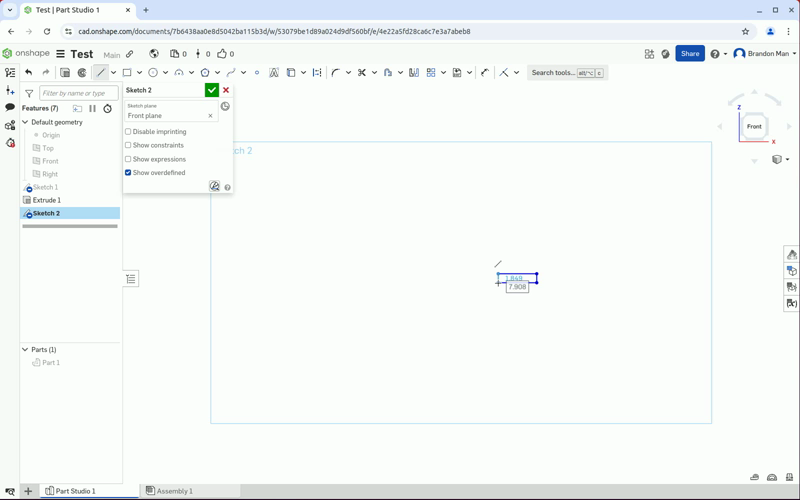
click(498, 282)
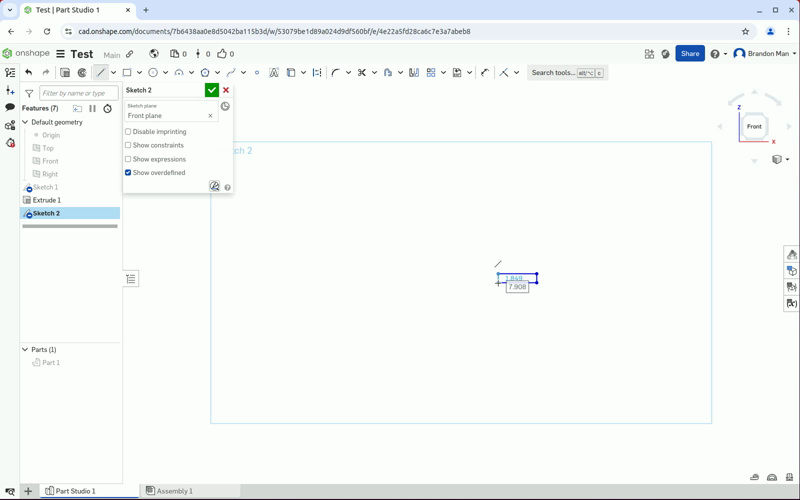
key(esc)
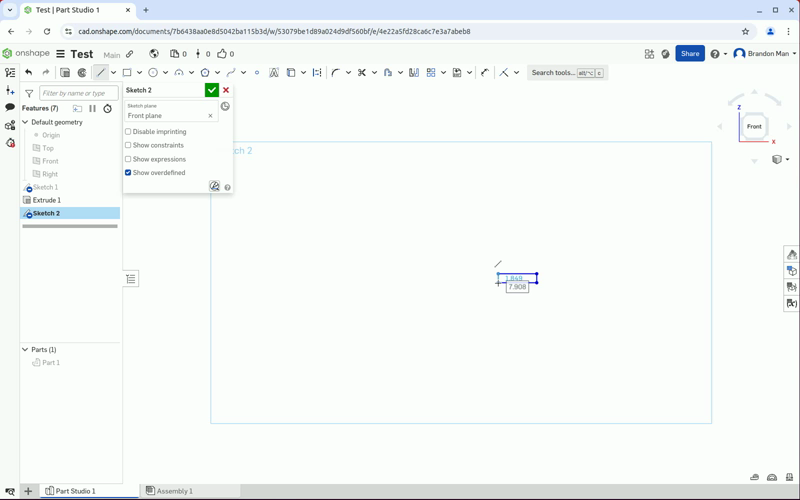
mouse_move(511, 280)
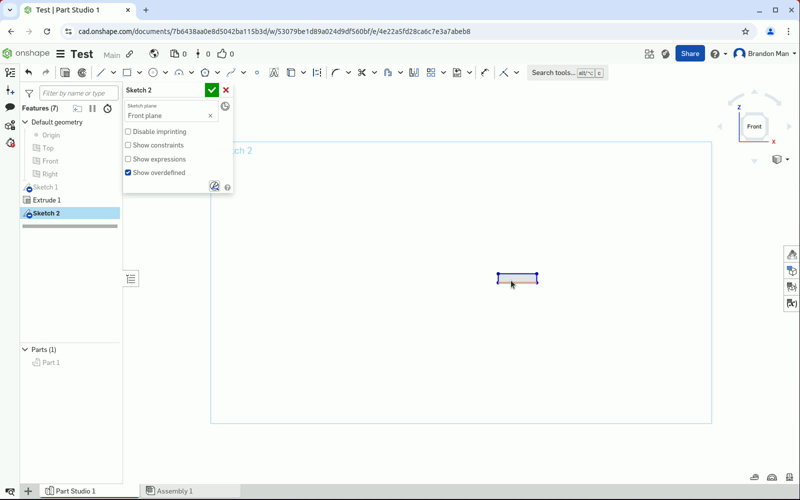
scroll(6)
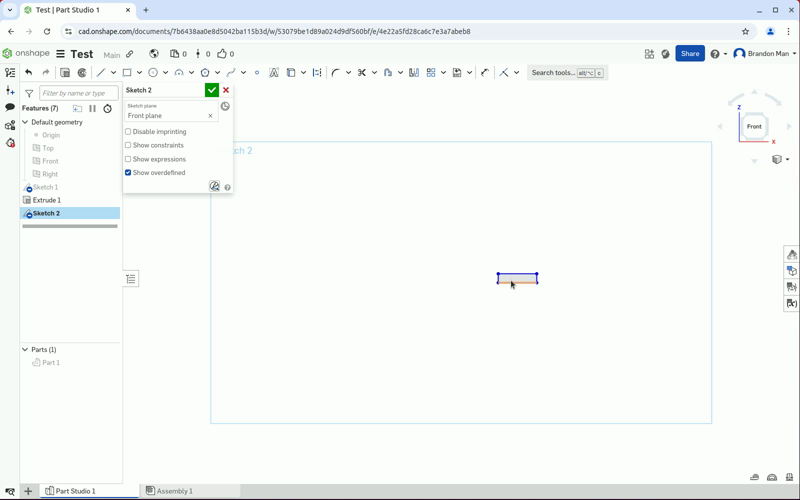
scroll(6)
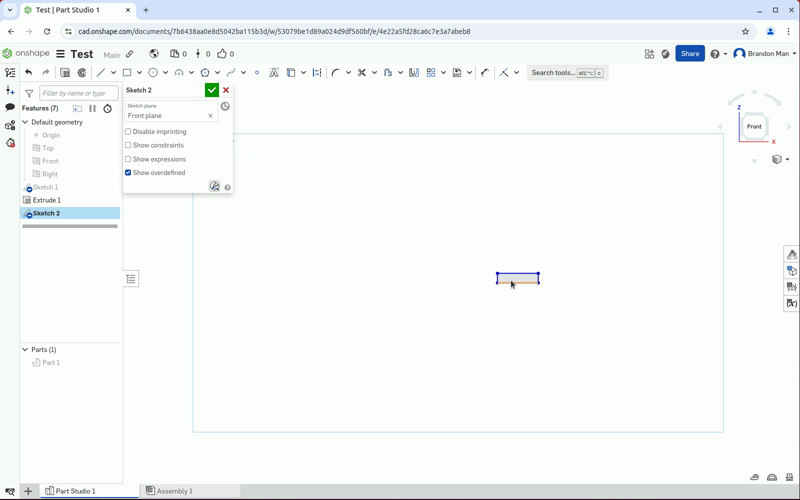
scroll(6)
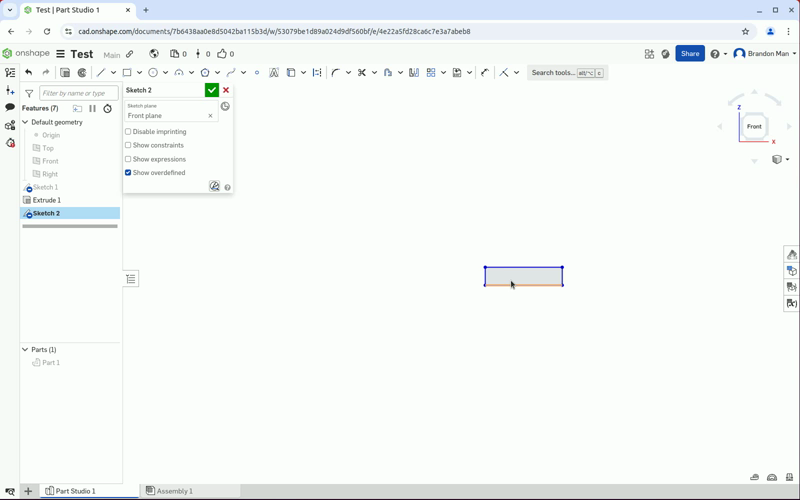
scroll(6)
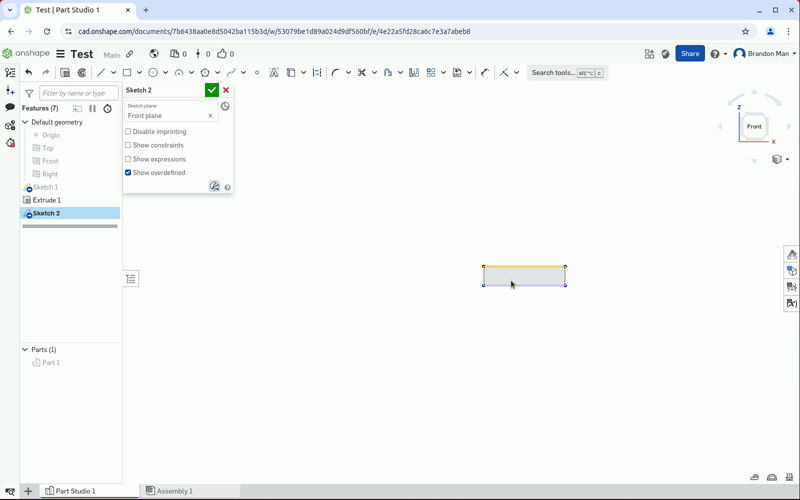
scroll(6)
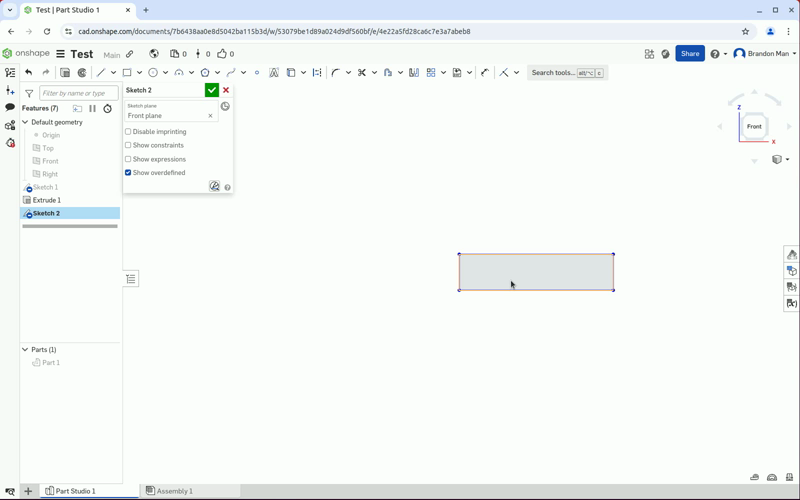
scroll(6)
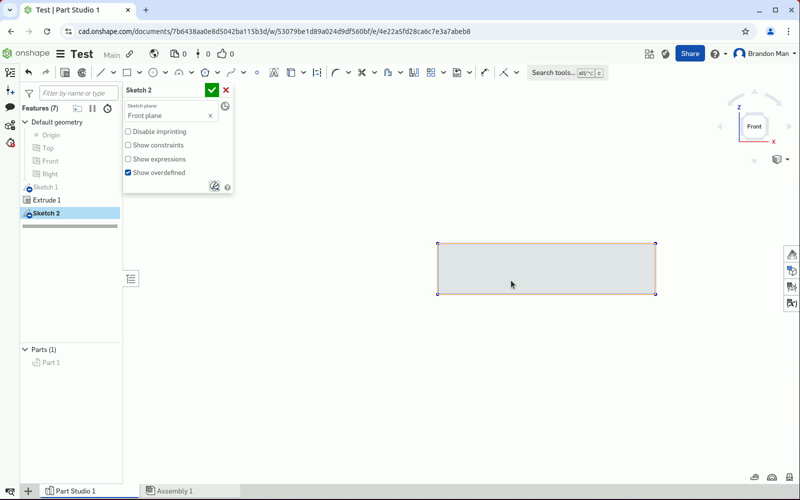
scroll(6)
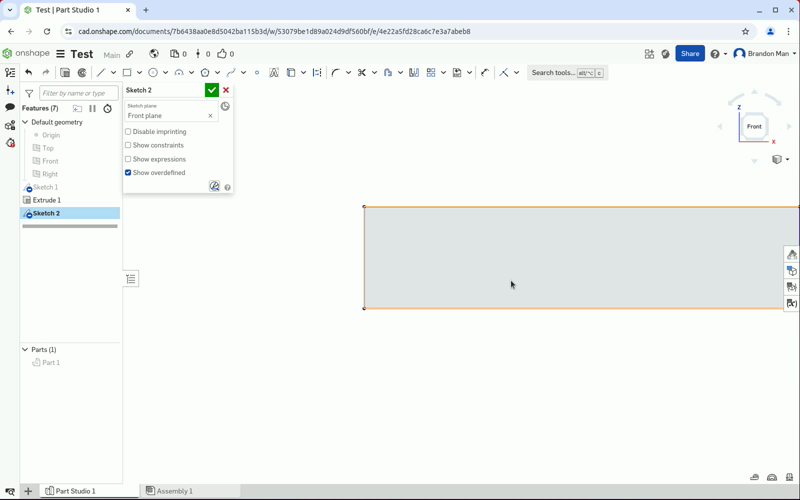
click(511, 280)
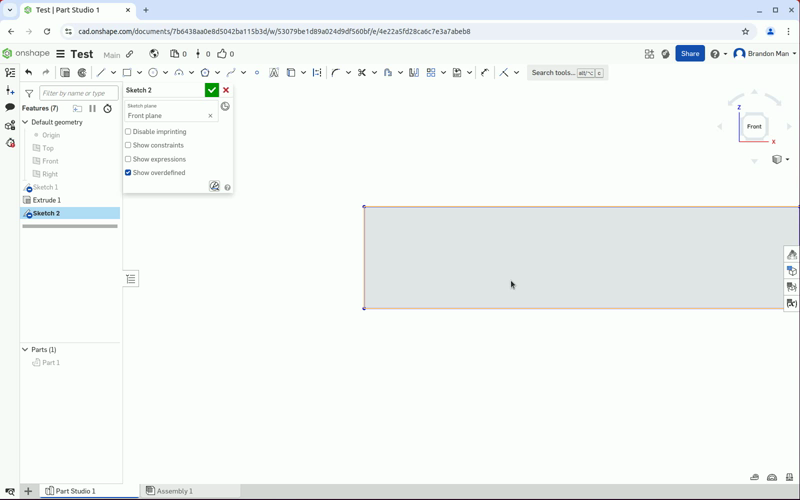
scroll(-6)
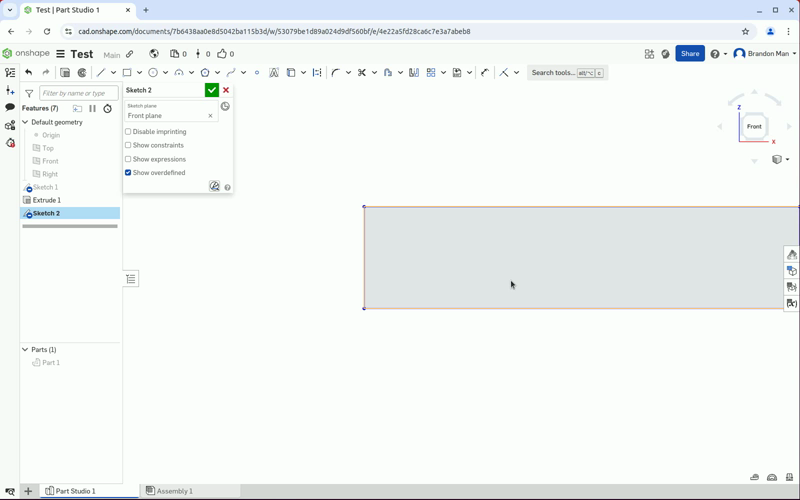
scroll(-6)
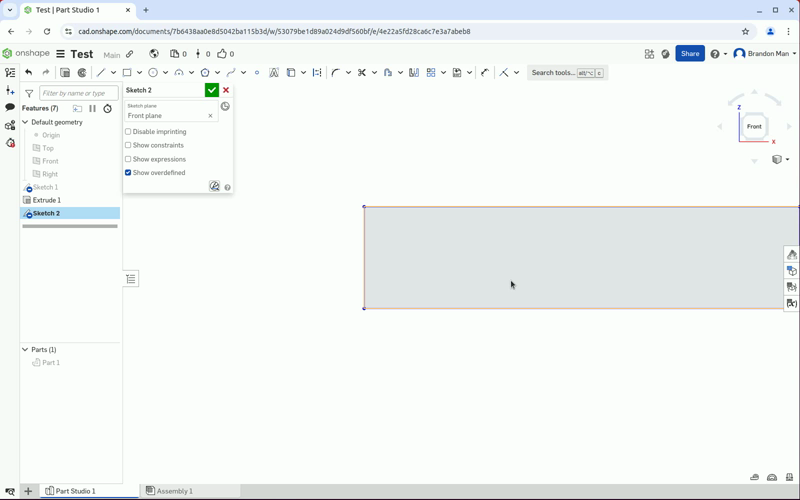
scroll(-6)
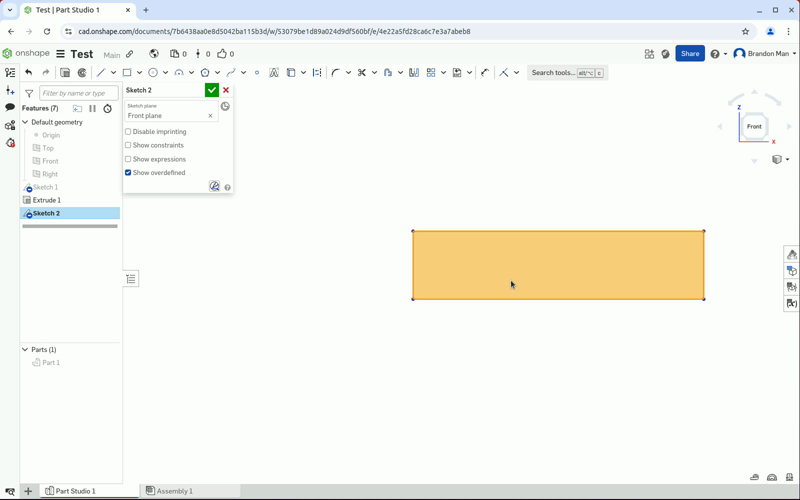
scroll(-6)
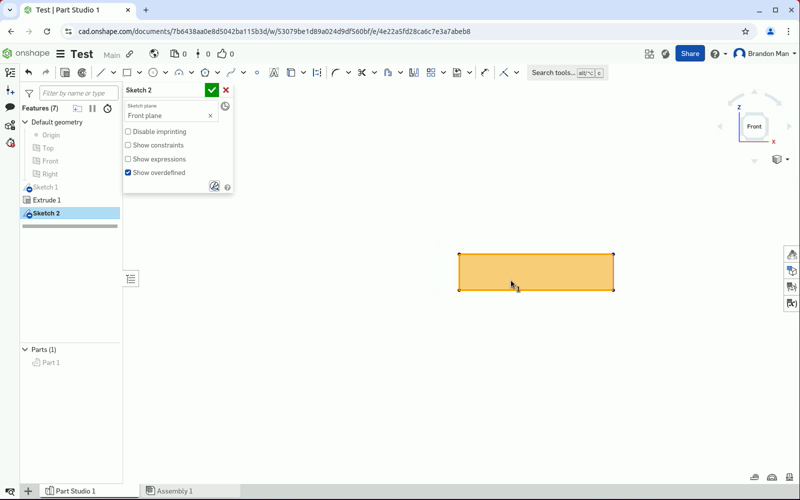
scroll(-6)
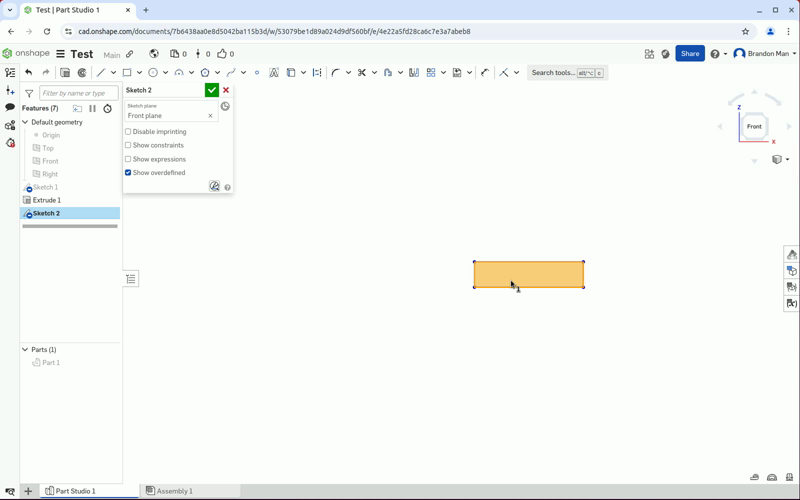
scroll(-6)
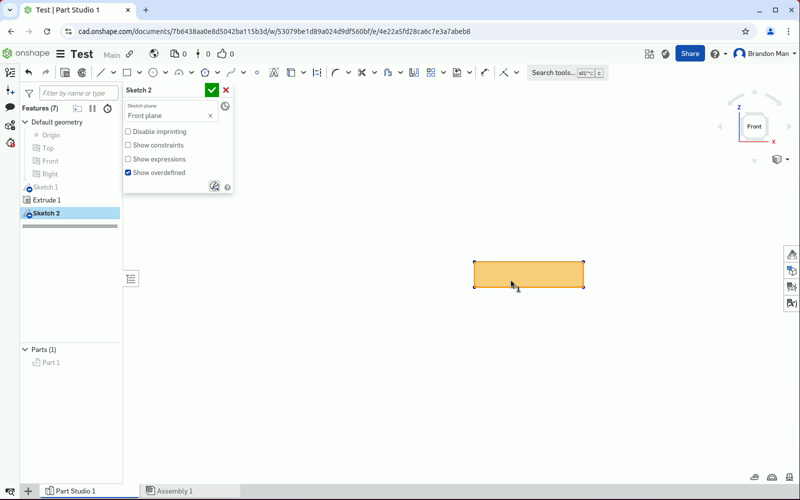
scroll(-6)
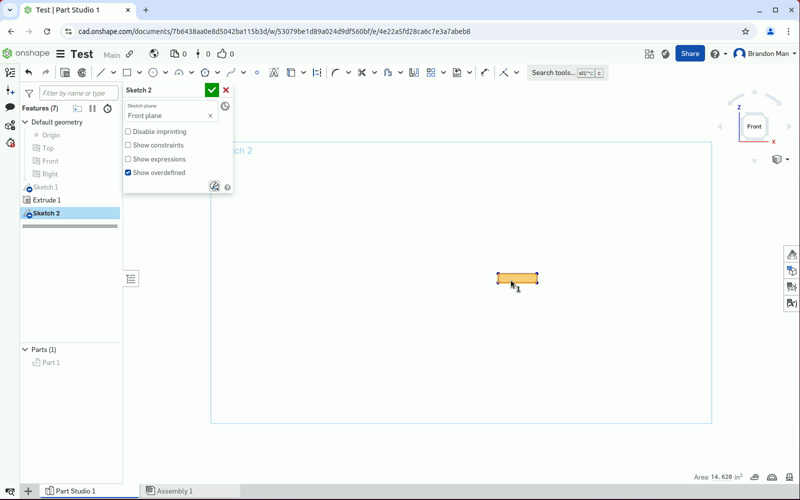
mouse_move(73, 352)
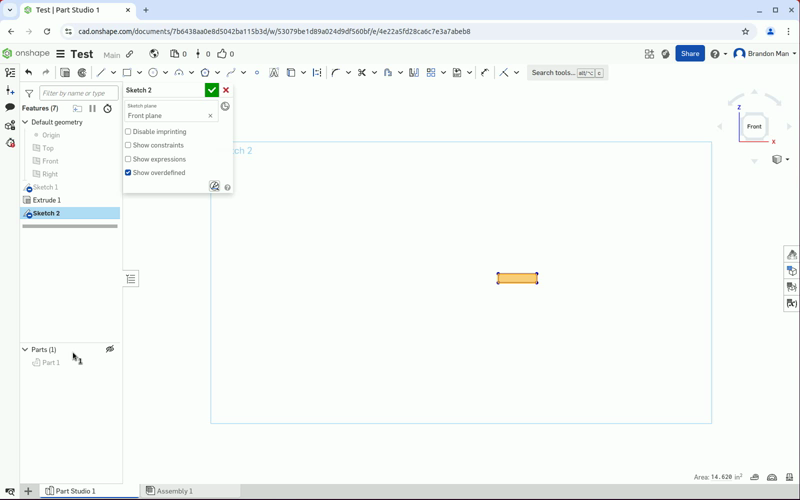
key(shift+y)
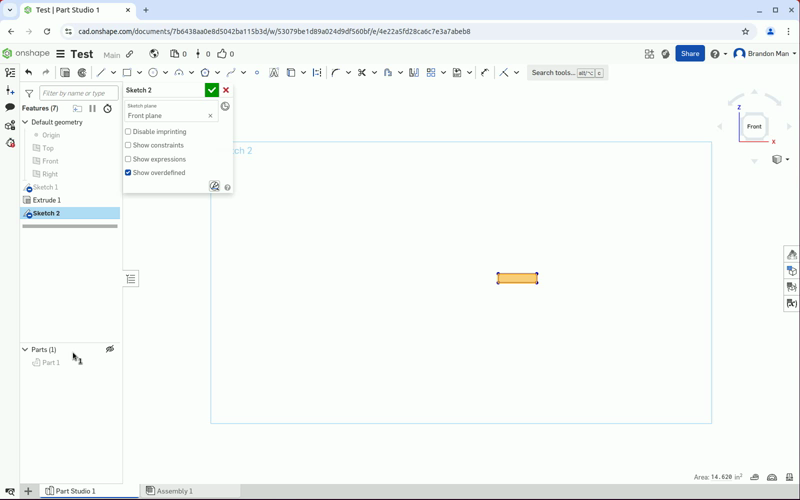
key(shift+e)
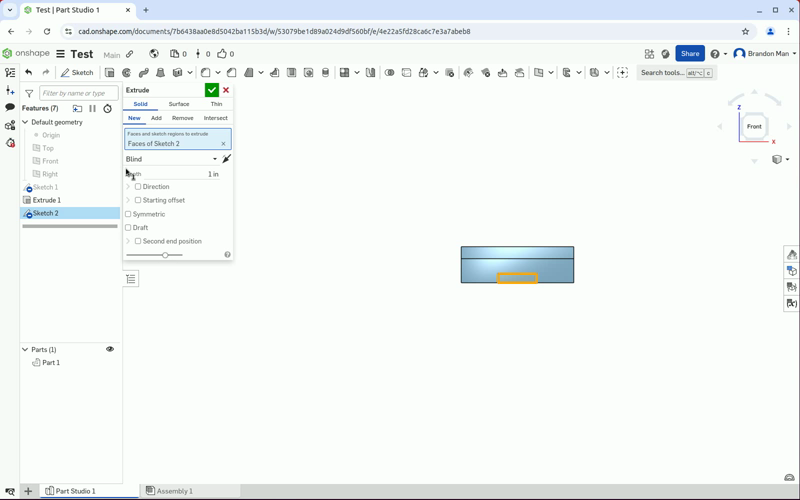
mouse_move(143, 106)
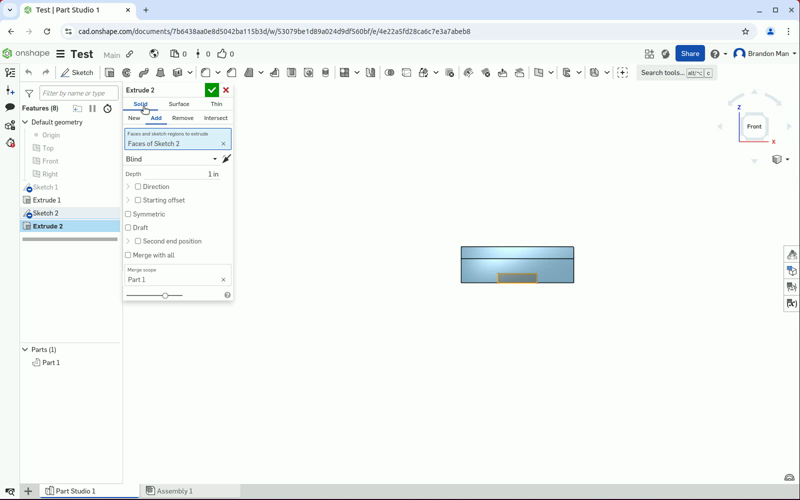
click(143, 106)
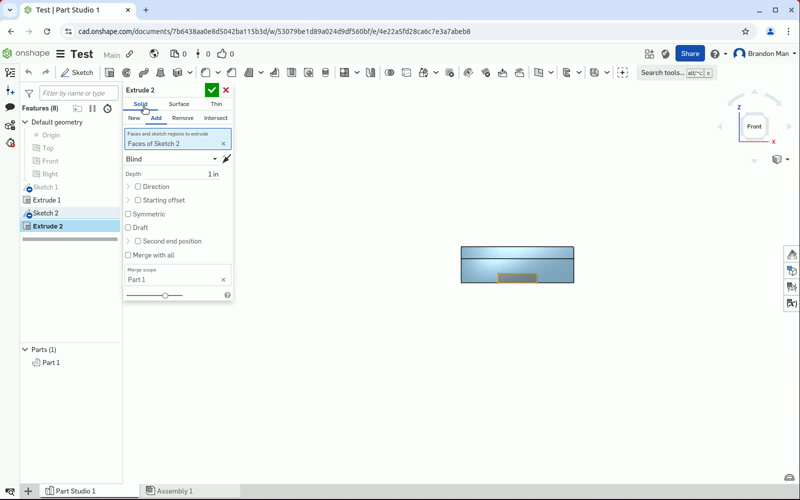
mouse_move(186, 120)
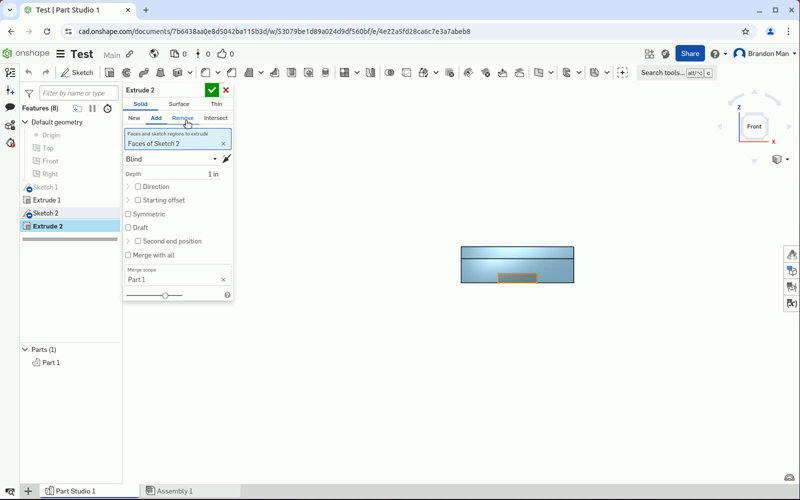
click(186, 120)
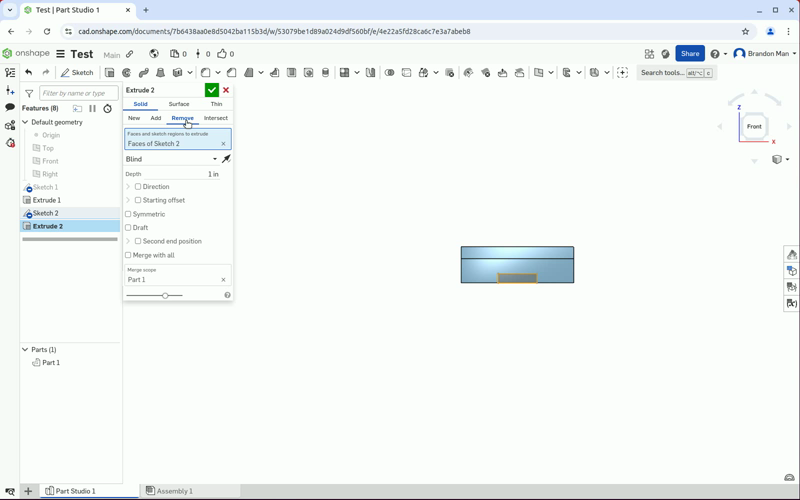
key(tab, 4)
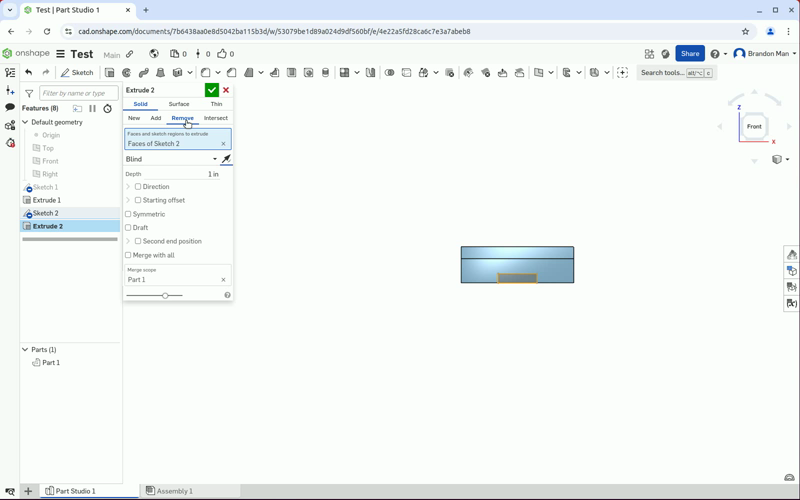
text(9.147)
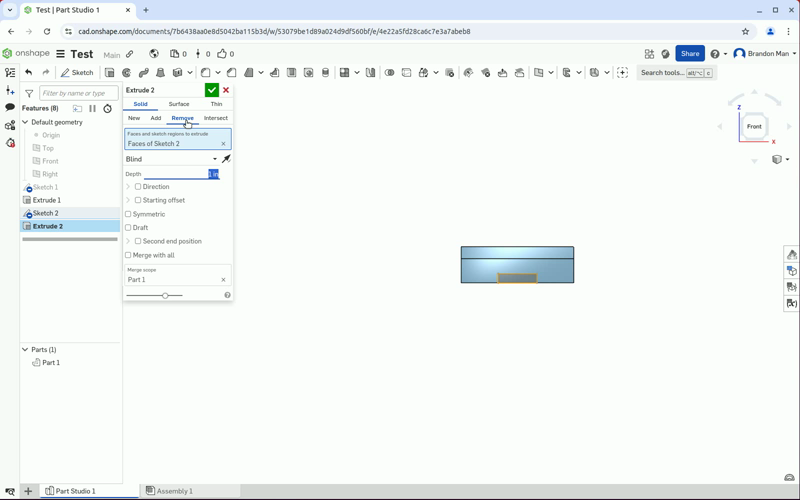
key(tab, 6)
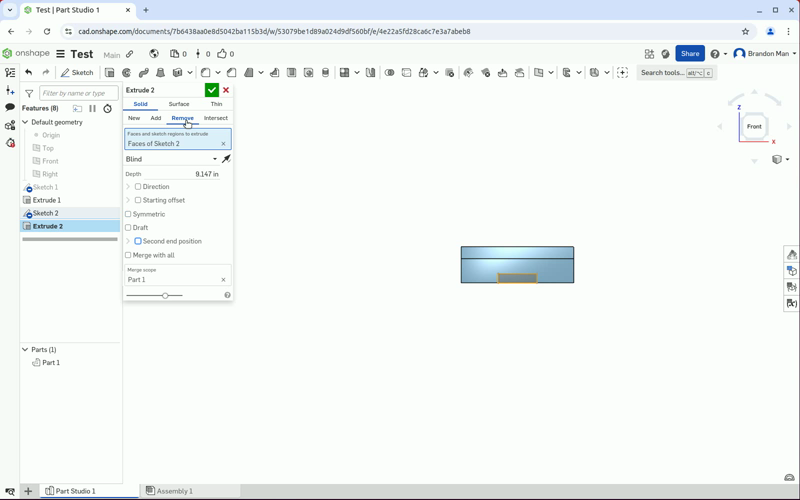
key(space)
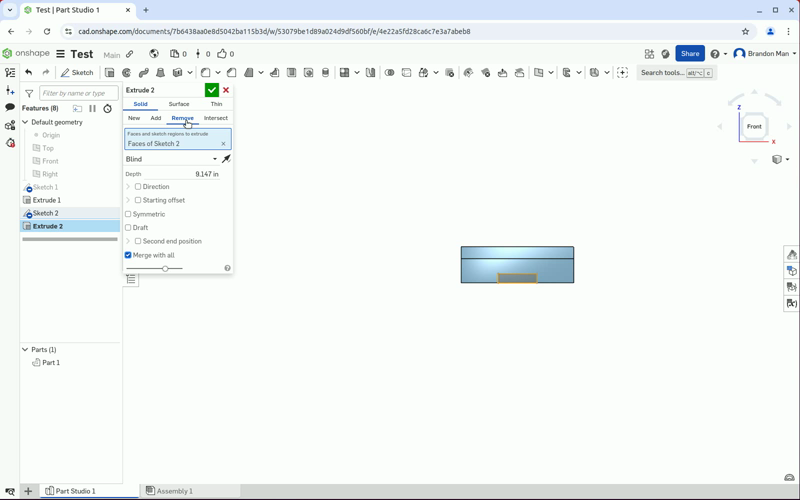
key(enter)
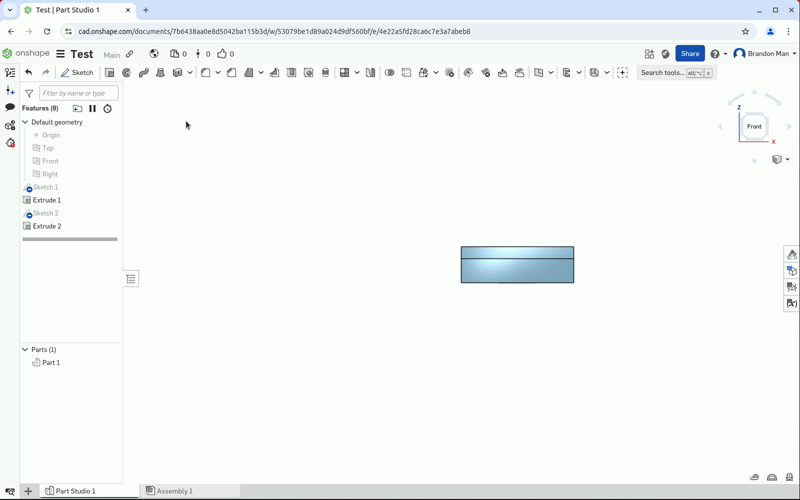
key(shift+h)
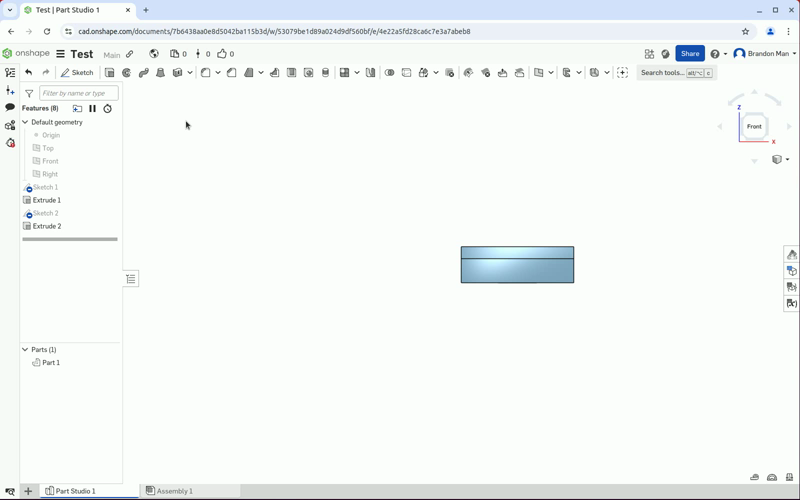
key(shift+h)
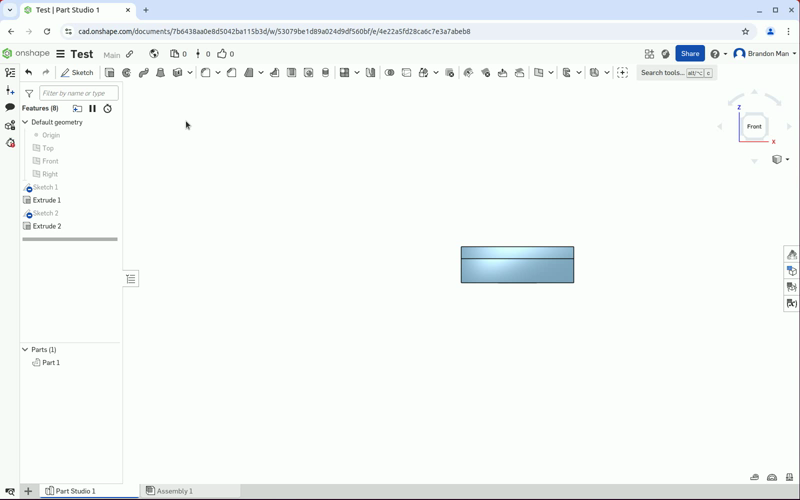
mouse_move(73, 189)
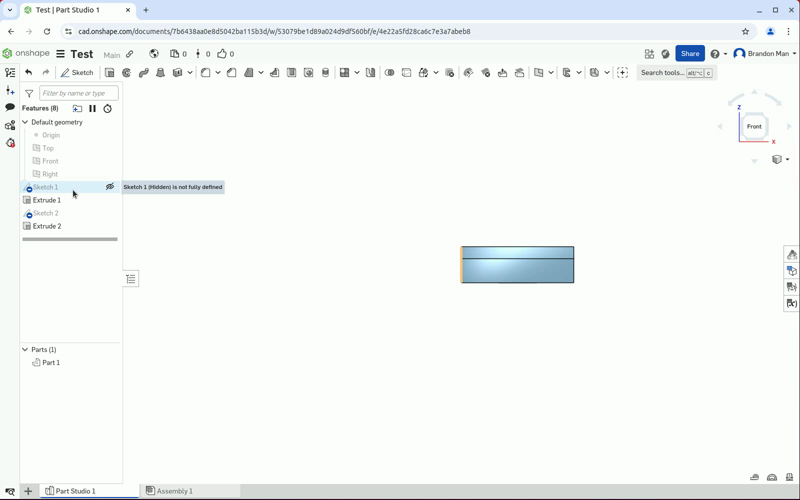
click(73, 189)
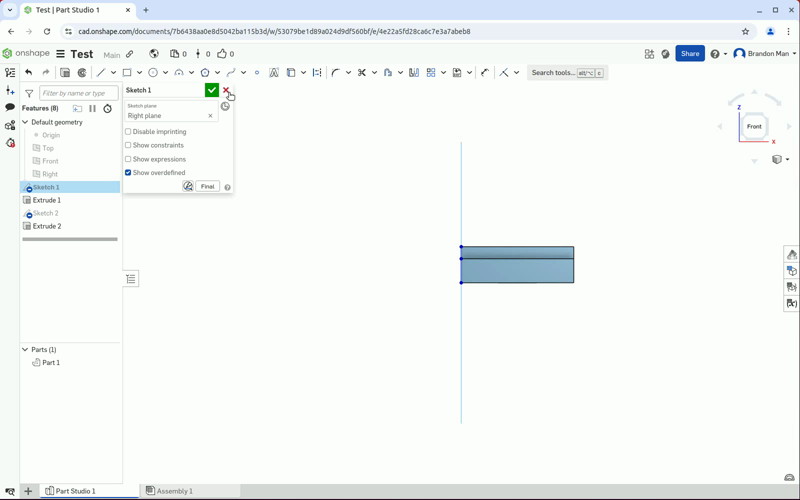
mouse_move(229, 92)
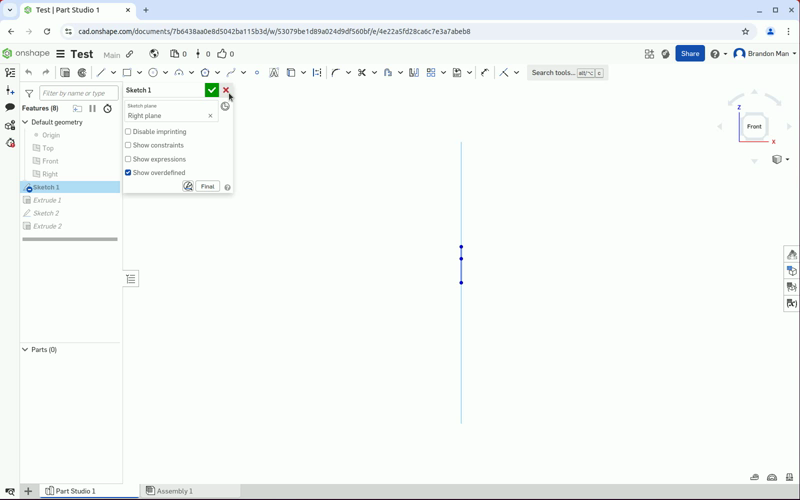
click(229, 92)
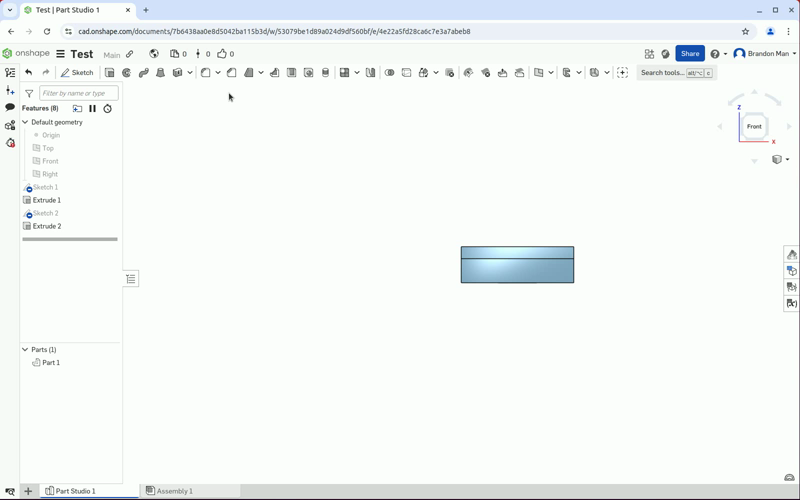
mouse_move(73, 352)
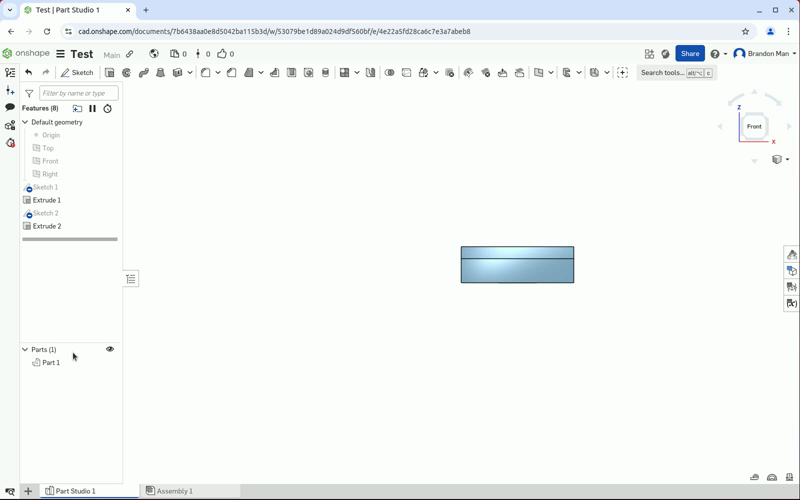
key(y)
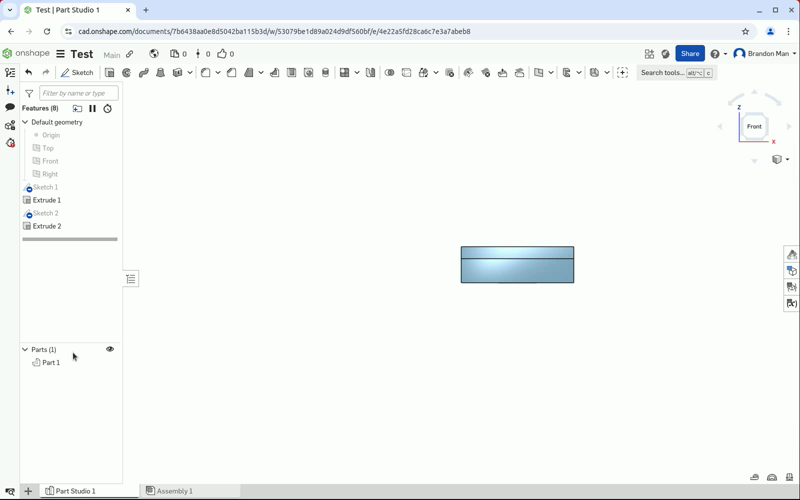
key(shift+p)
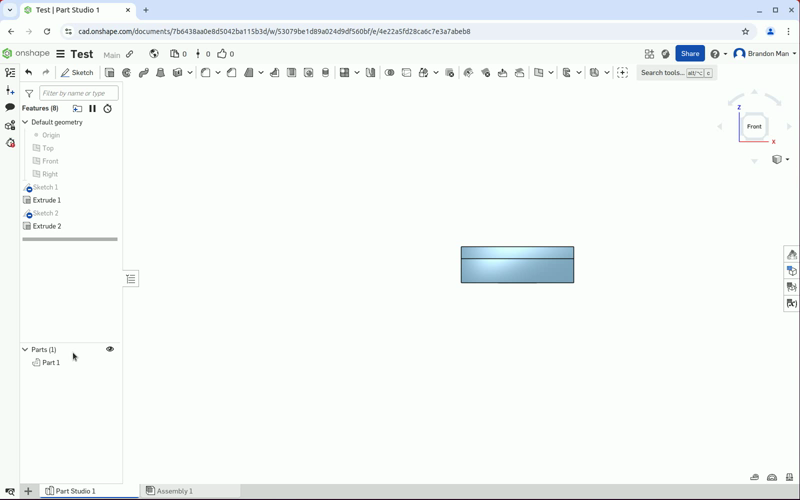
key(space)
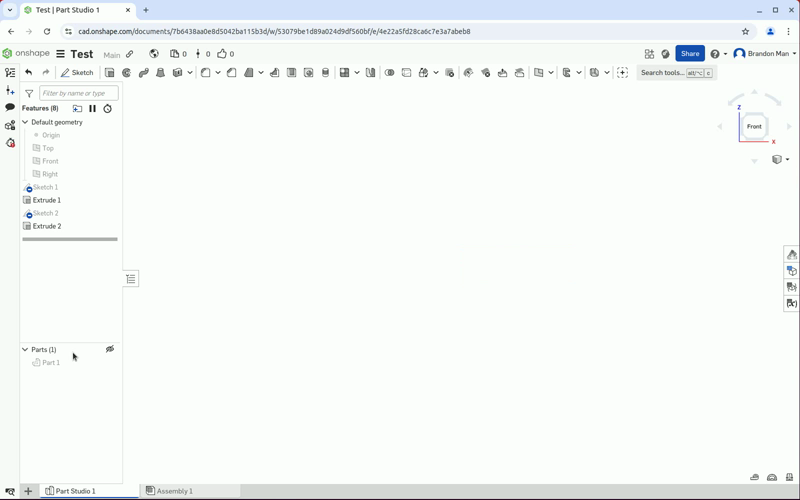
key_down(shift)
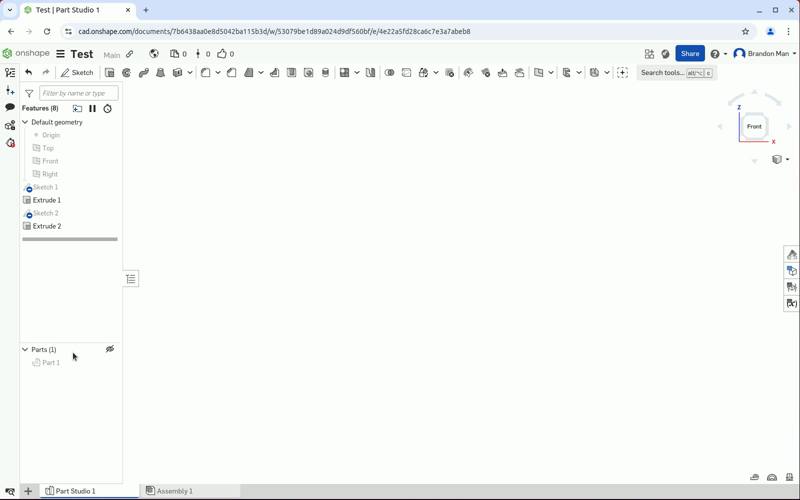
key(down)
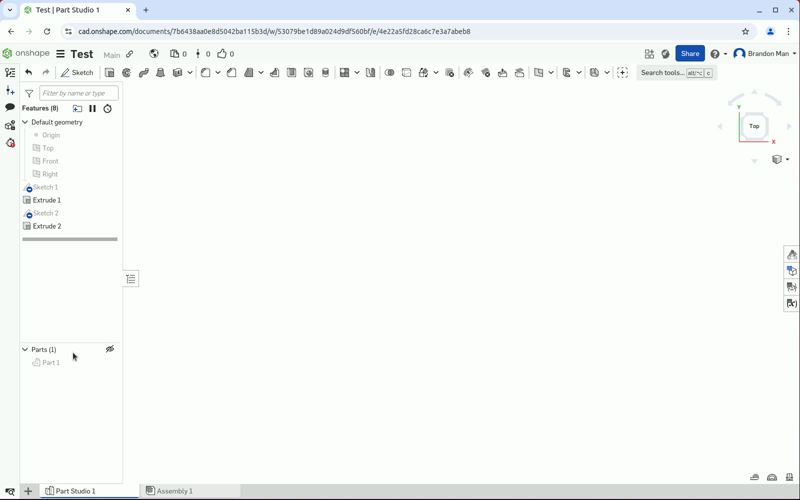
key_up(shift)
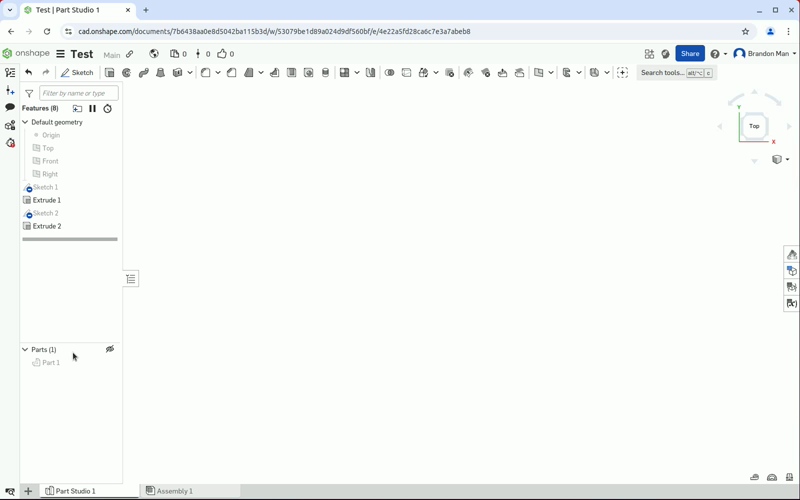
mouse_move(73, 352)
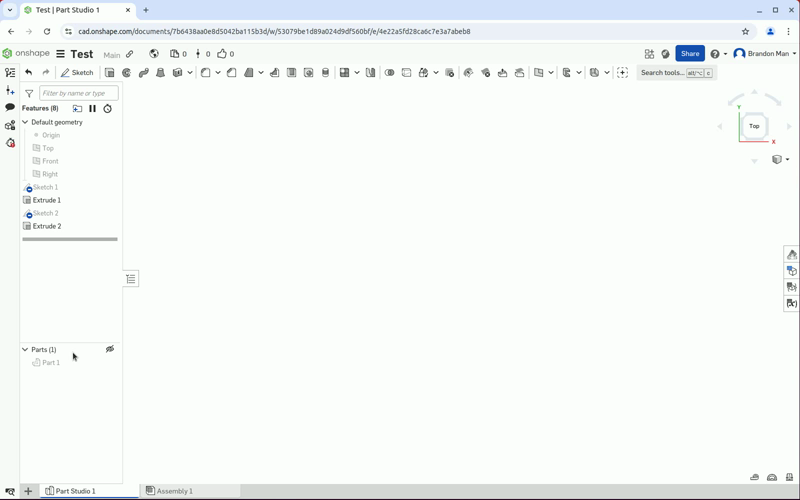
key(shift+y)
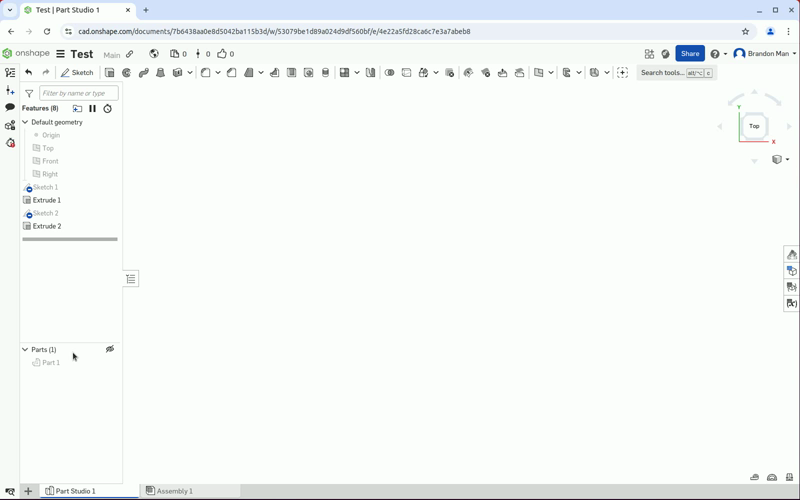
key(shift+s)
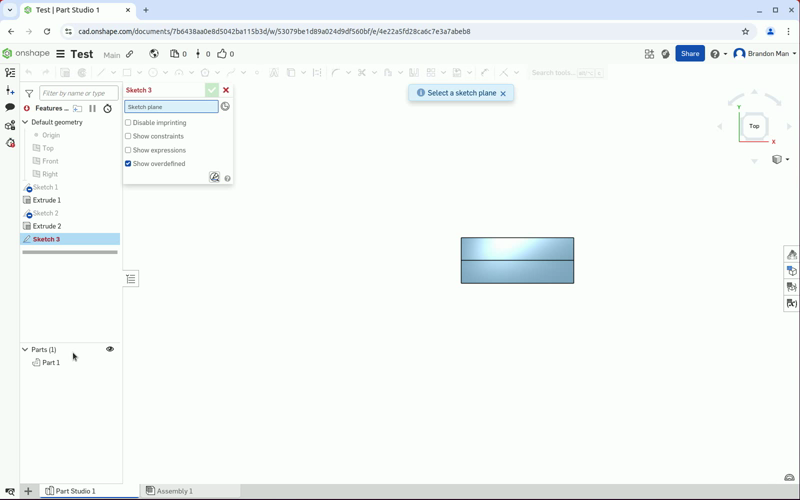
mouse_move(73, 150)
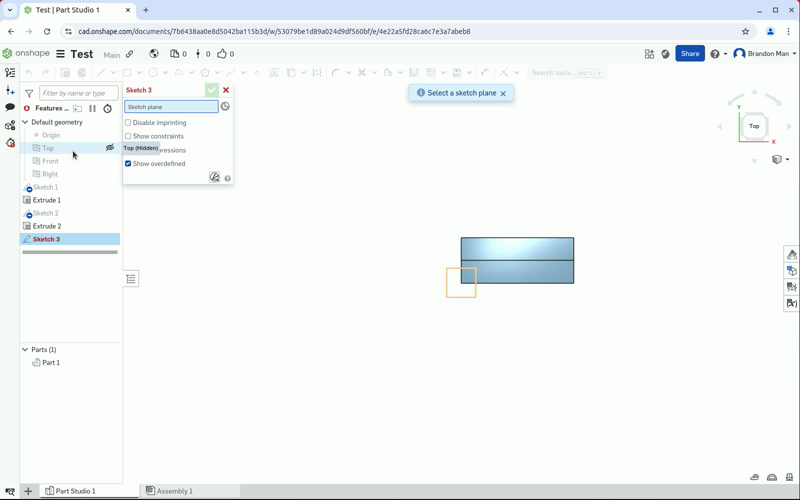
click(73, 150)
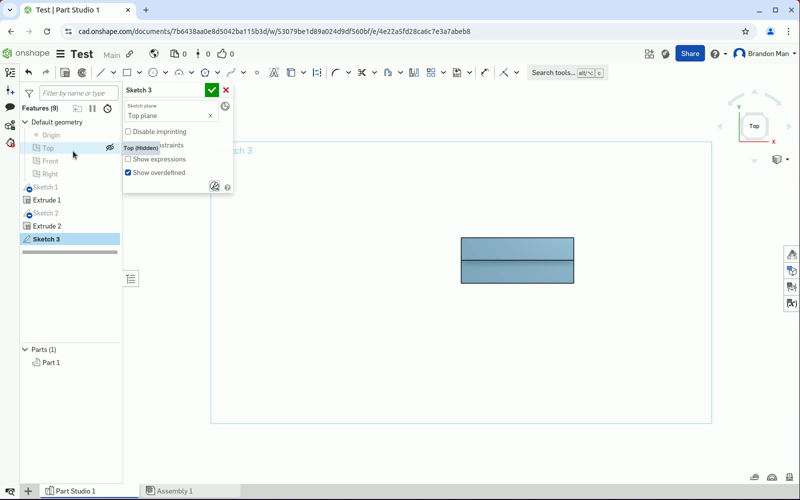
mouse_move(73, 352)
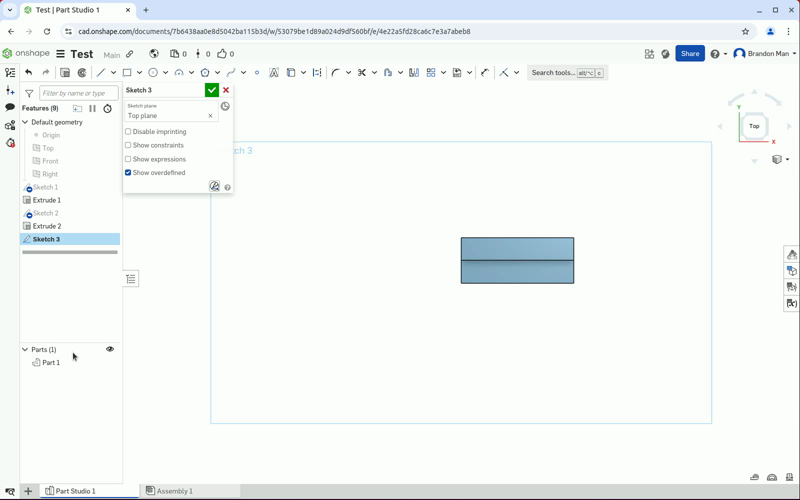
key(y)
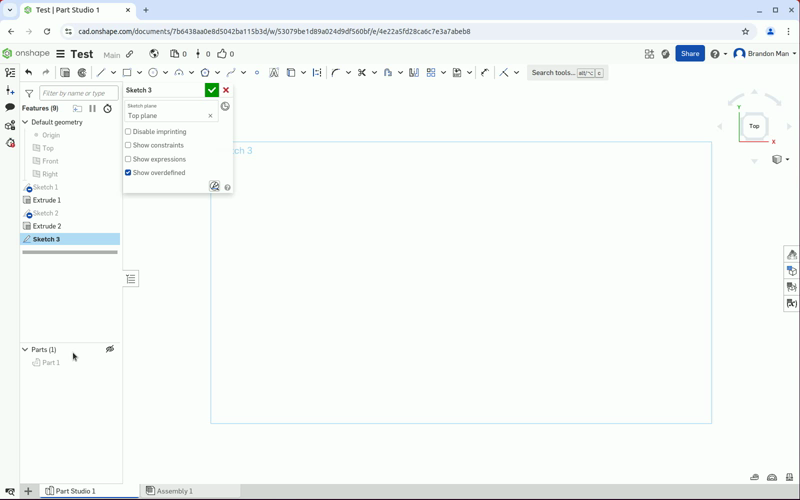
key(l)
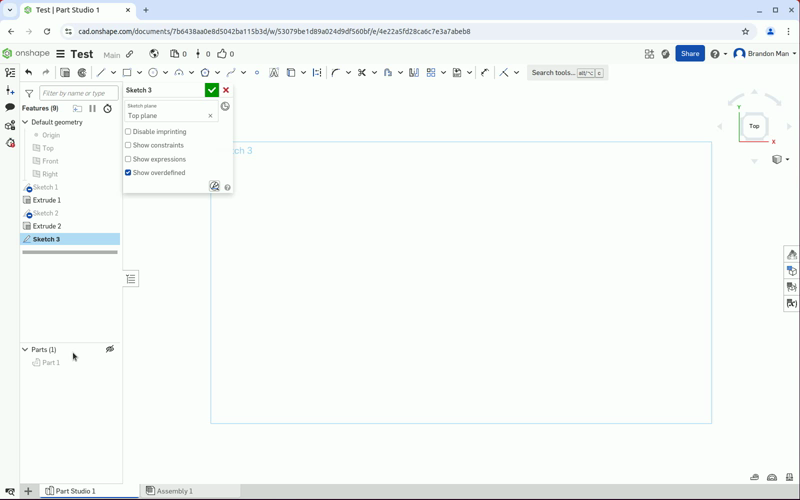
key_down(shift)
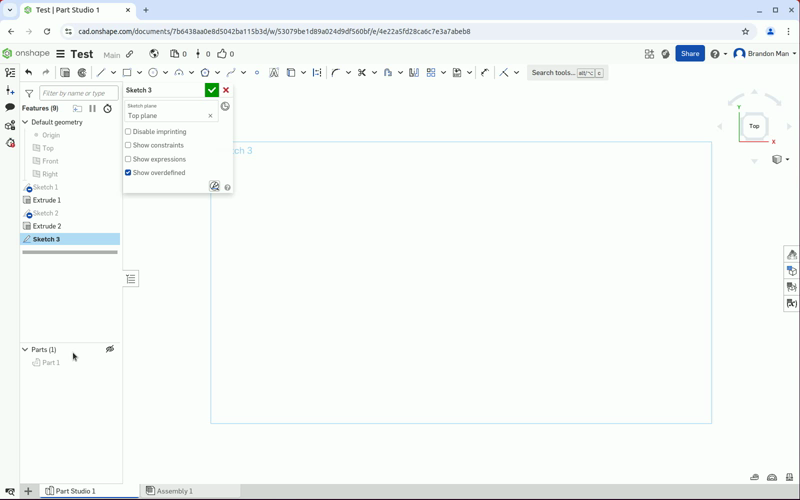
mouse_move(470, 249)
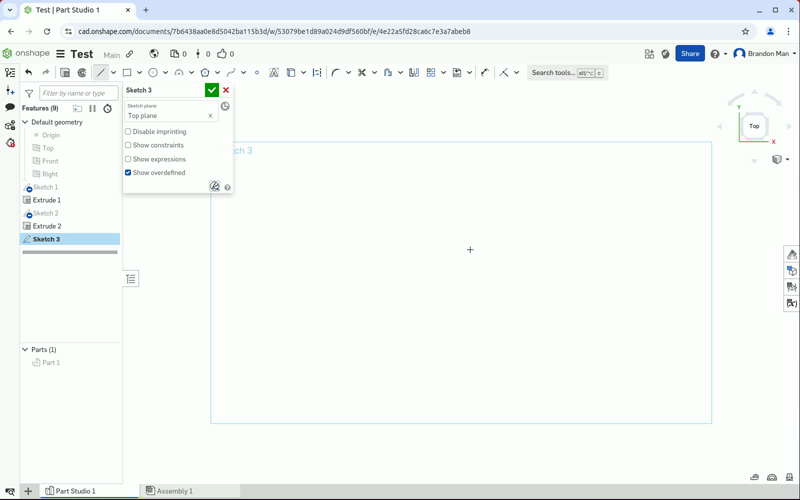
click(470, 249)
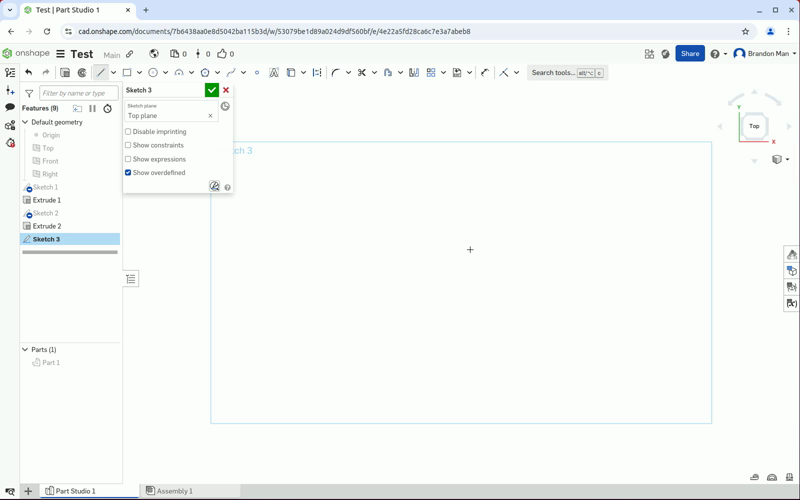
key_up(shift)
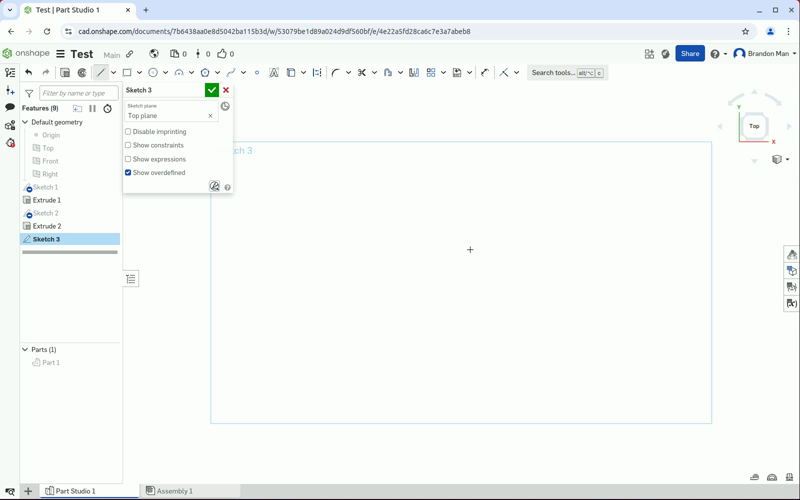
key_down(shift)
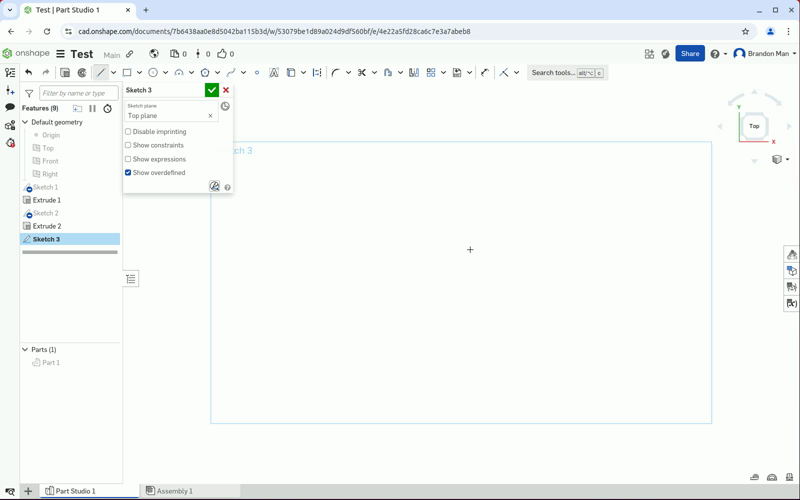
mouse_move(565, 249)
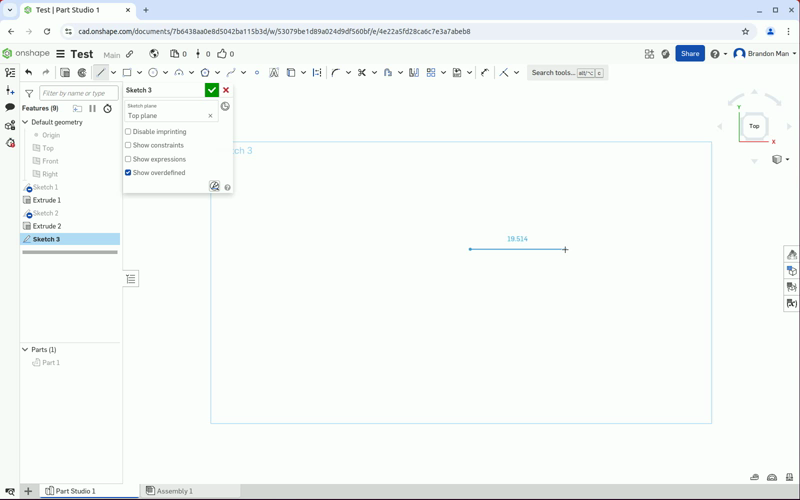
click(565, 249)
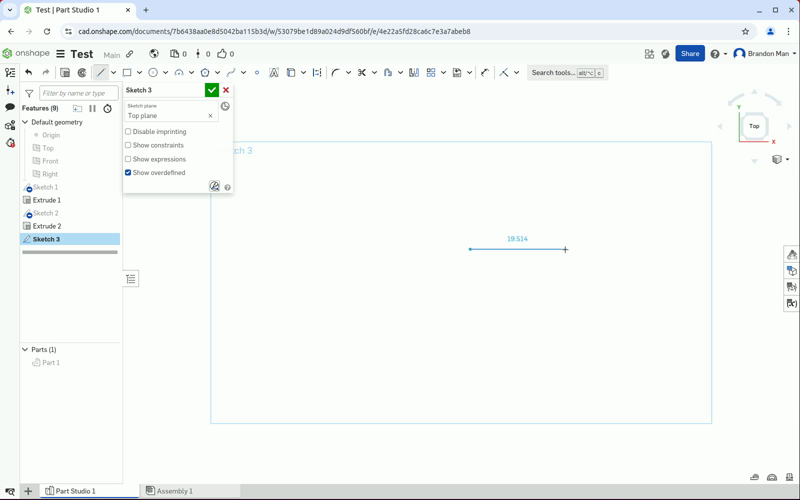
key_up(shift)
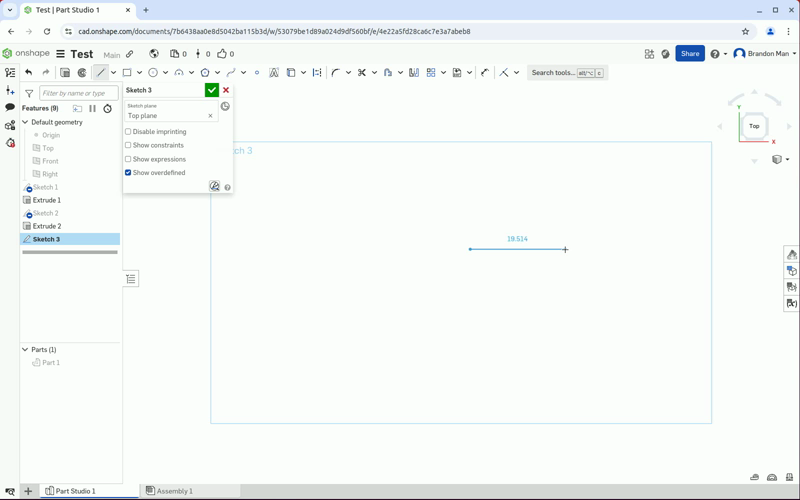
key_down(shift)
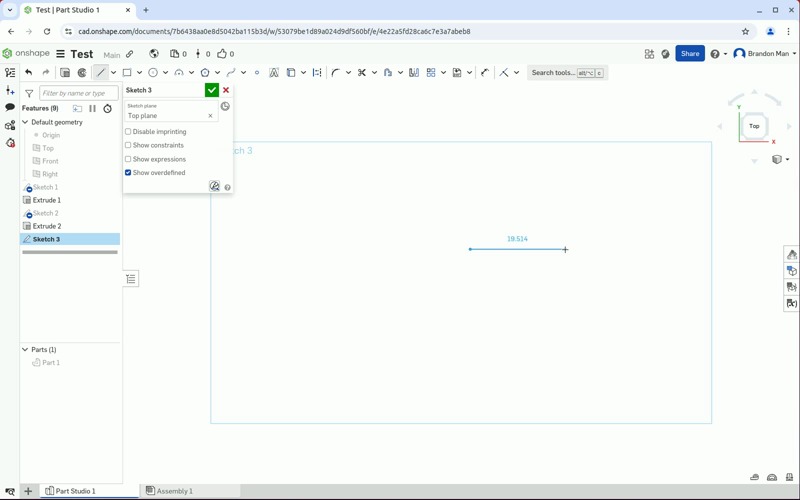
mouse_move(589, 249)
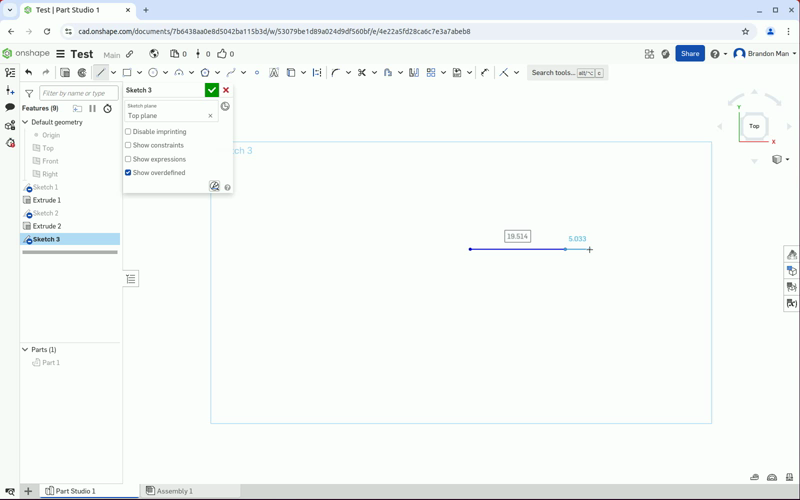
mouse_move(565, 237)
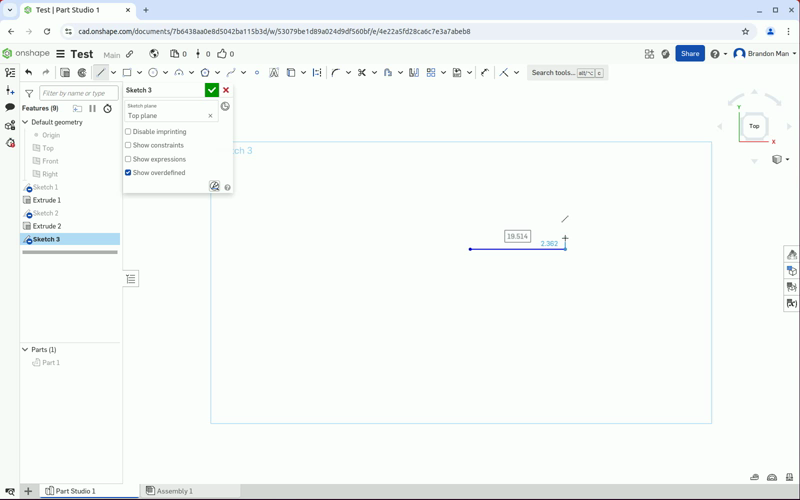
click(565, 237)
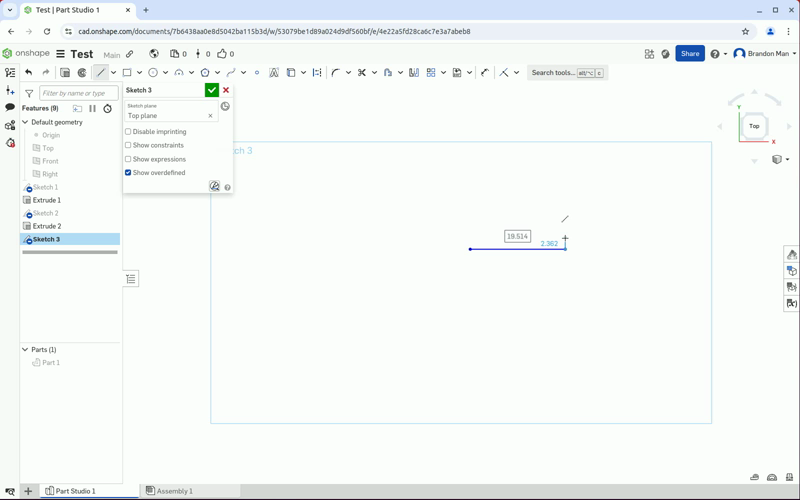
key_up(shift)
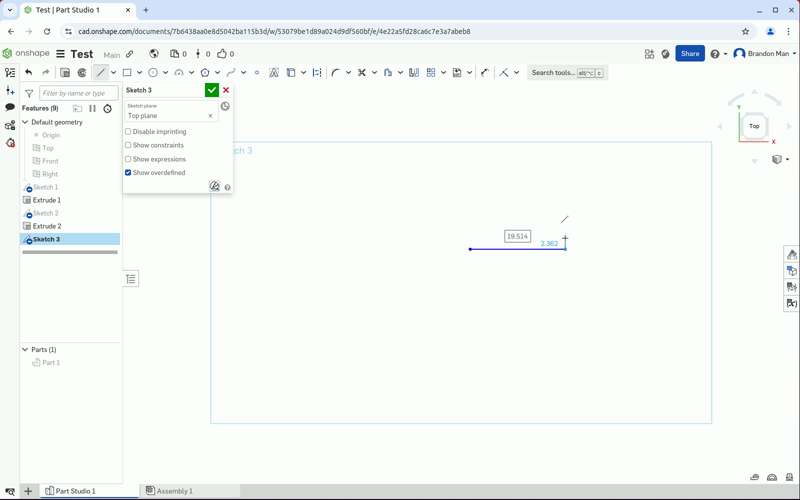
key_down(shift)
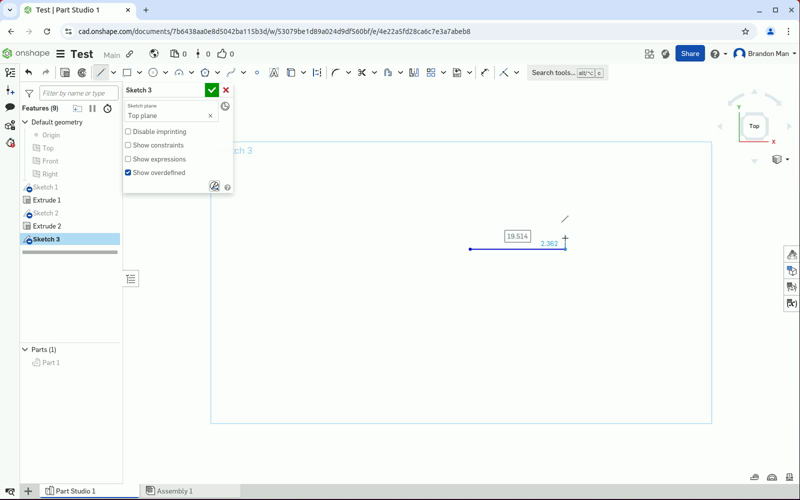
mouse_move(470, 237)
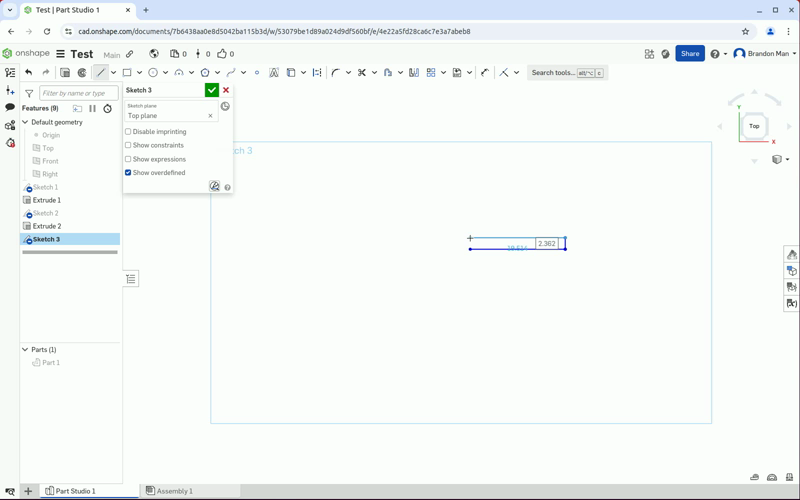
click(470, 237)
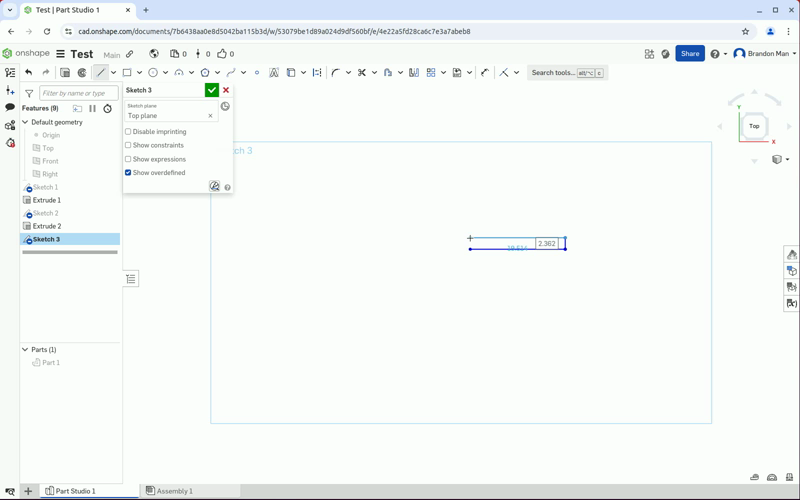
key_up(shift)
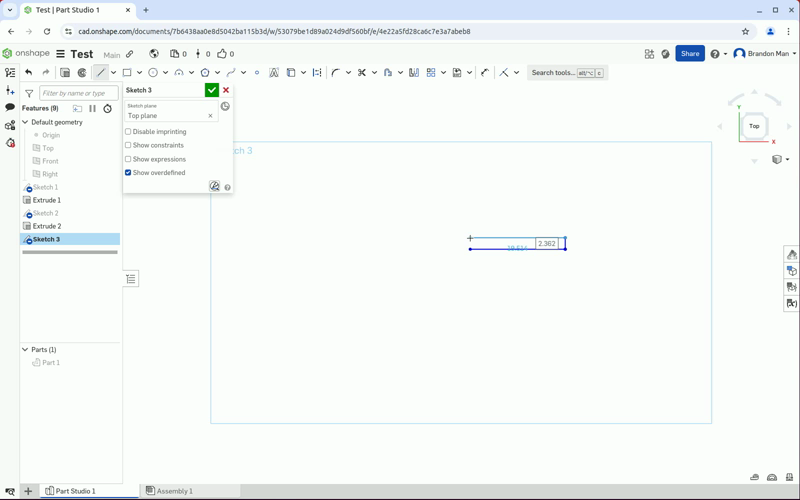
mouse_move(500, 237)
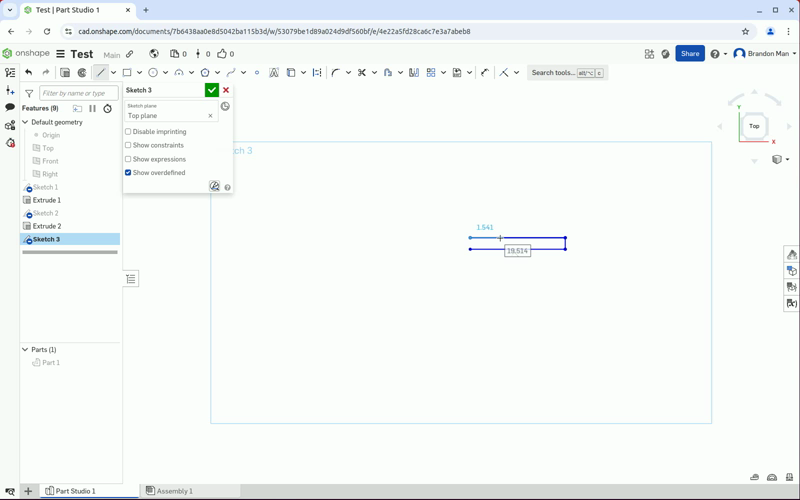
key_down(shift)
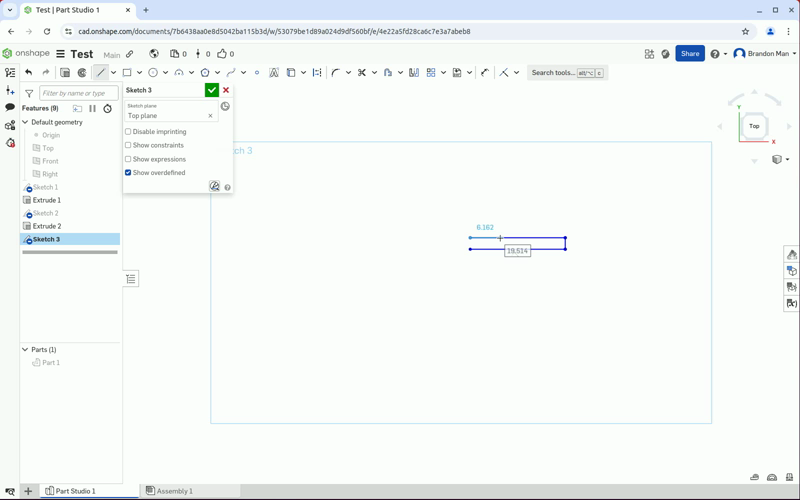
mouse_move(470, 249)
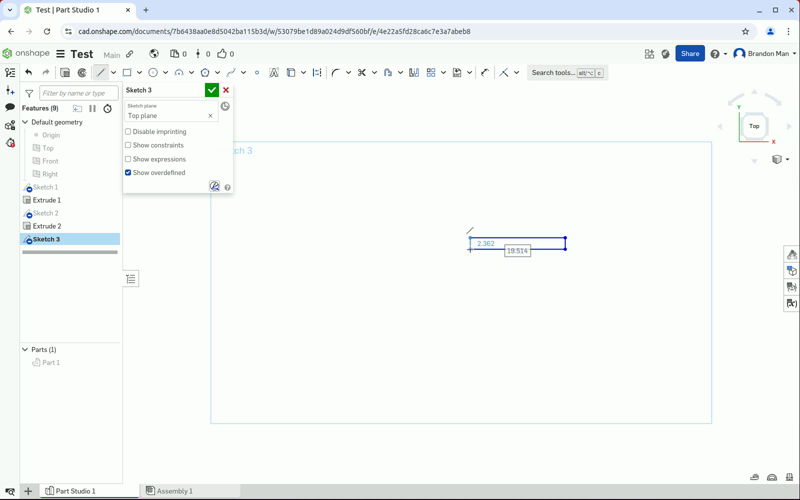
key_up(shift)
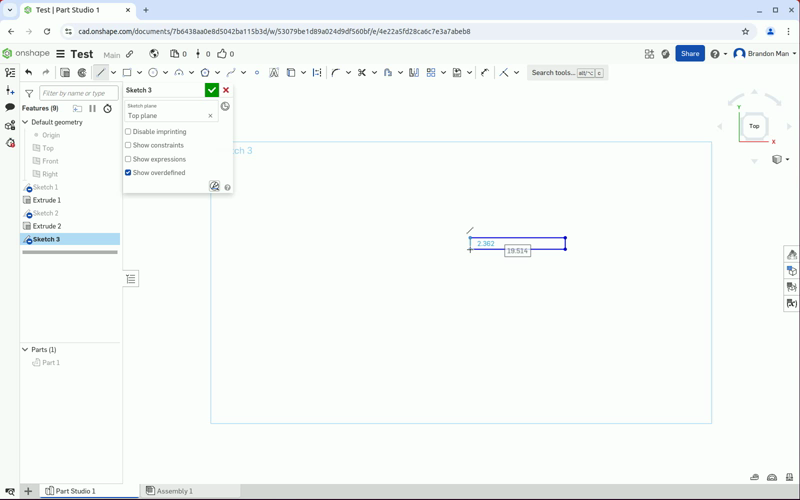
click(470, 249)
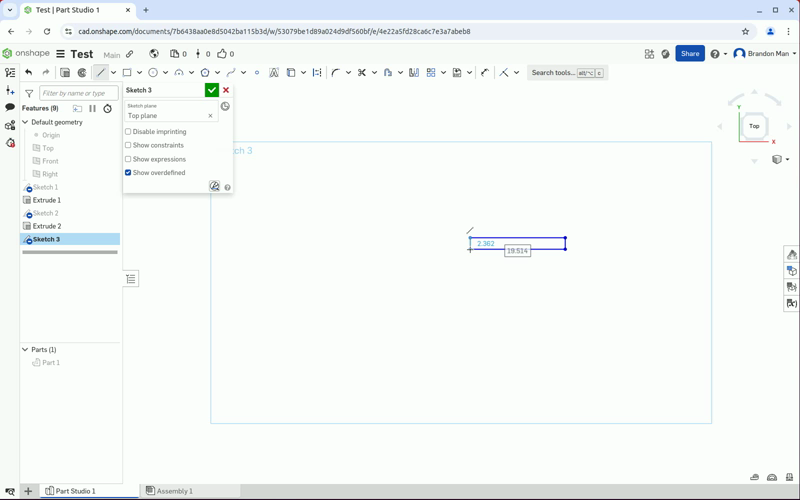
key(esc)
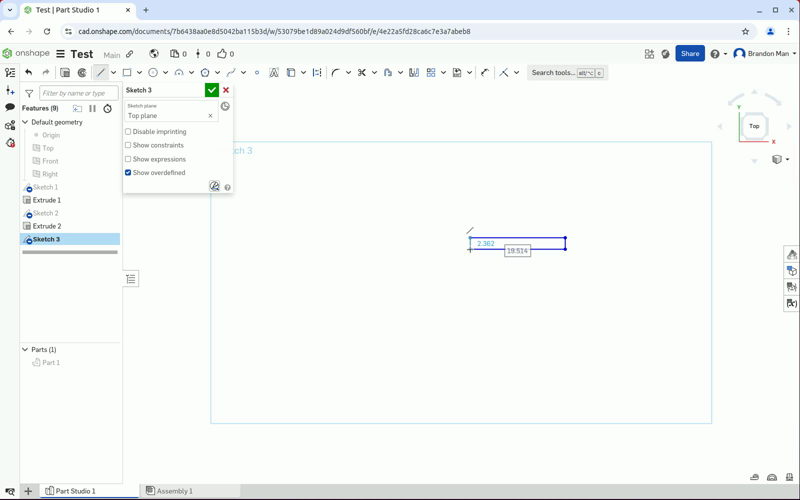
mouse_move(514, 239)
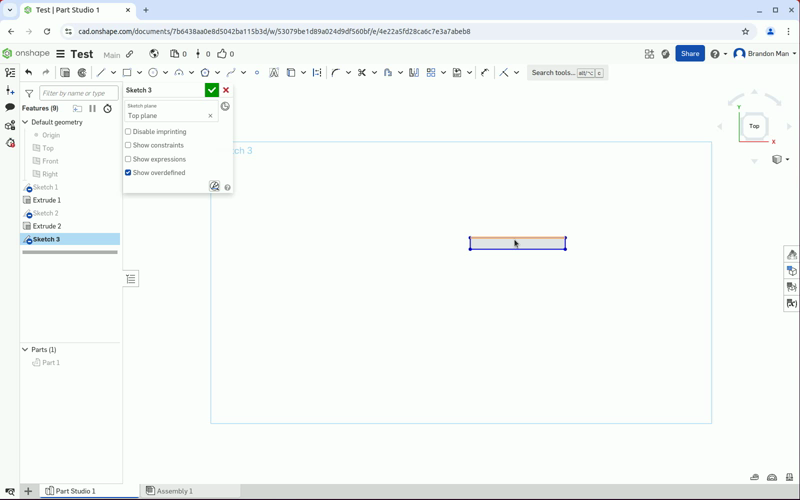
scroll(6)
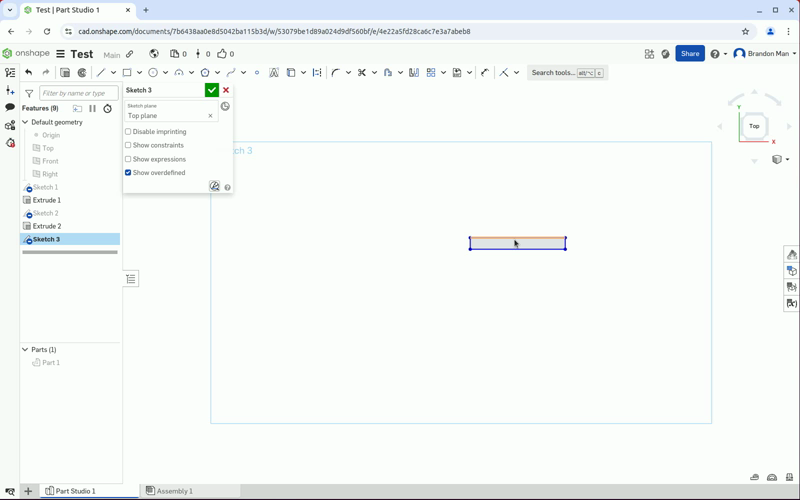
scroll(6)
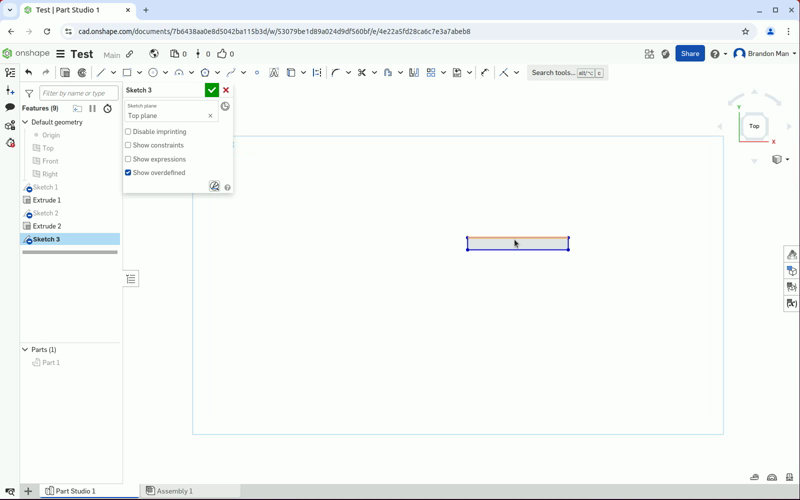
scroll(6)
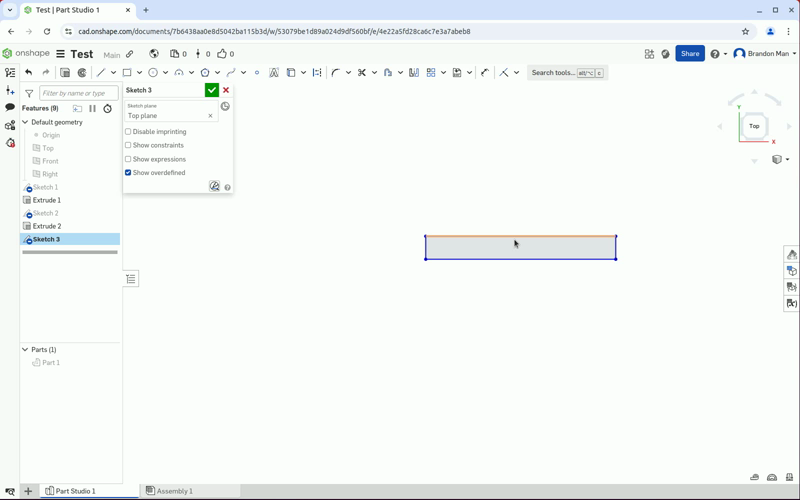
scroll(6)
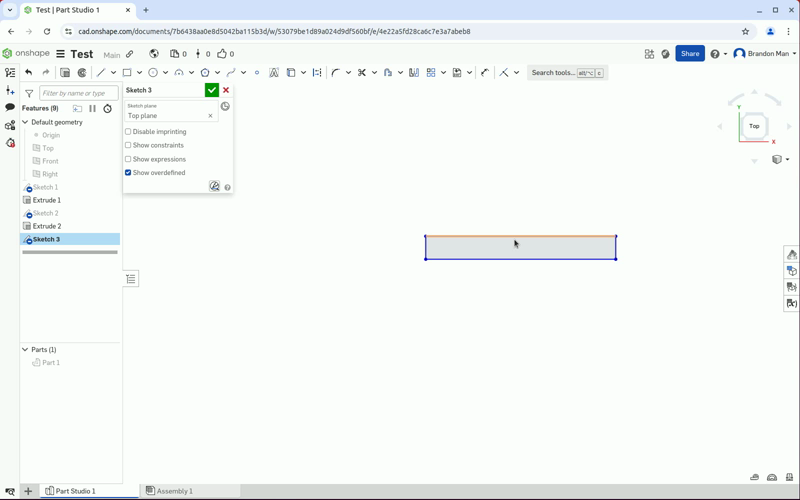
scroll(6)
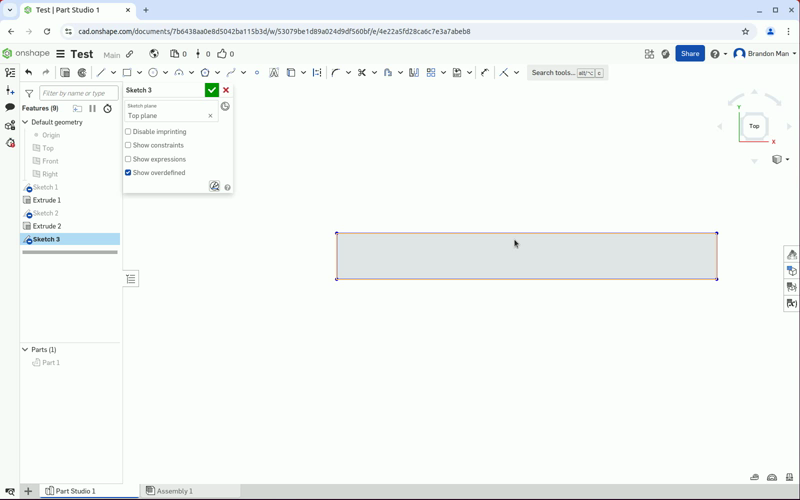
scroll(6)
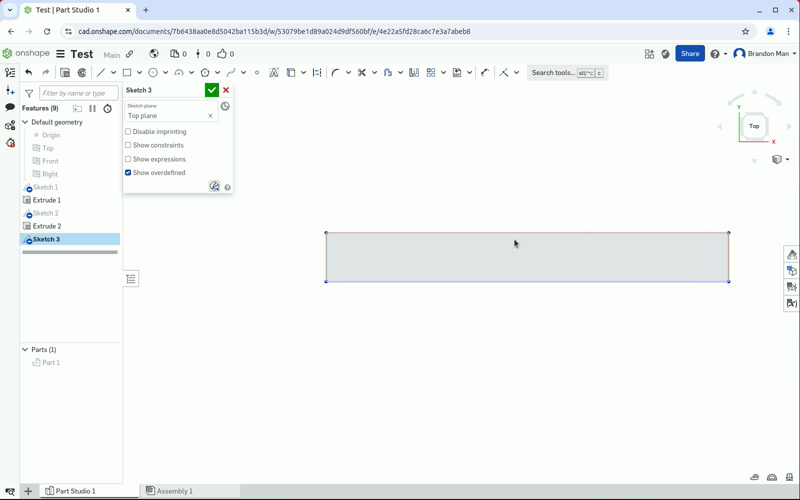
scroll(6)
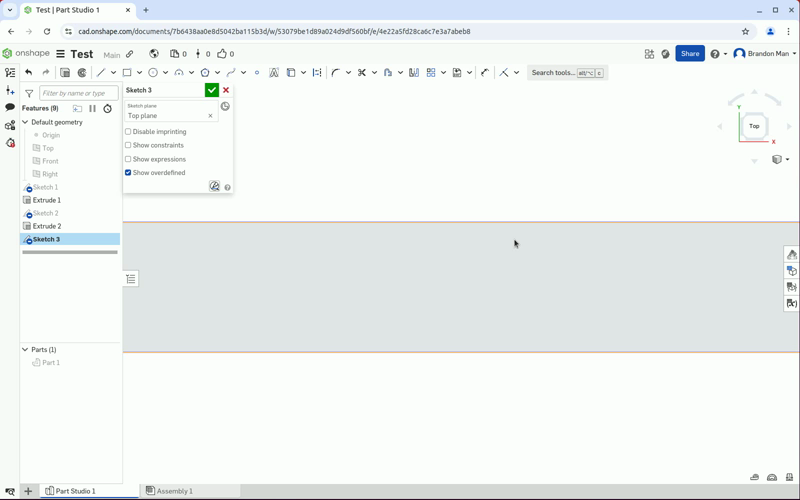
click(514, 239)
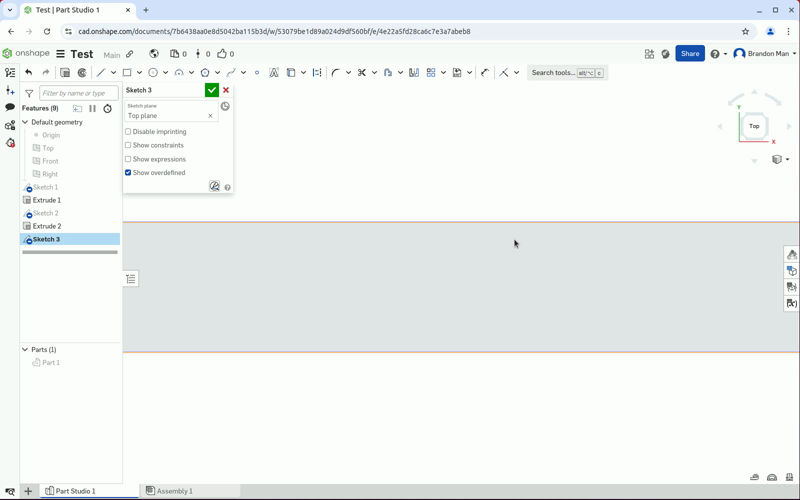
scroll(-6)
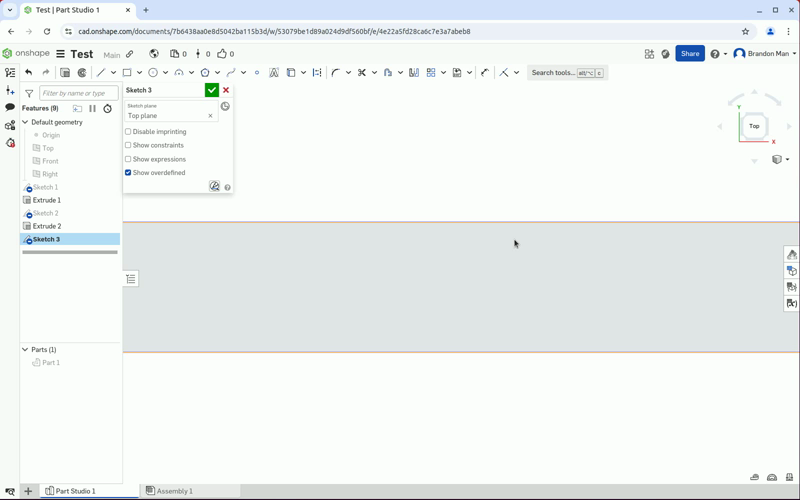
scroll(-6)
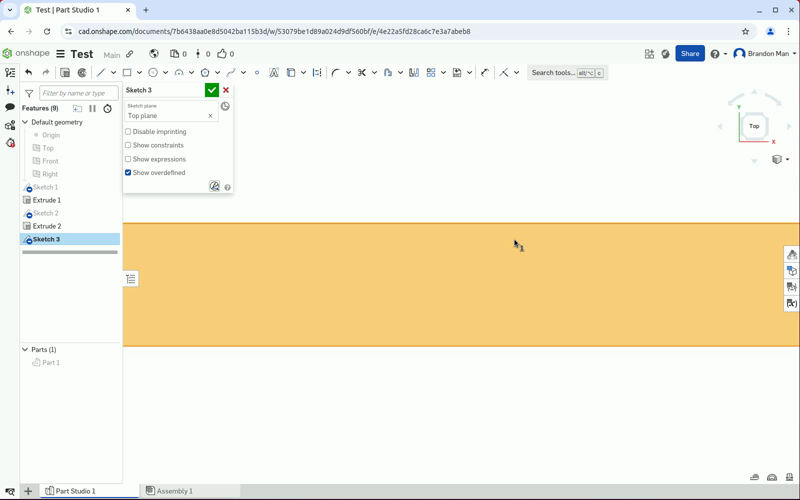
scroll(-6)
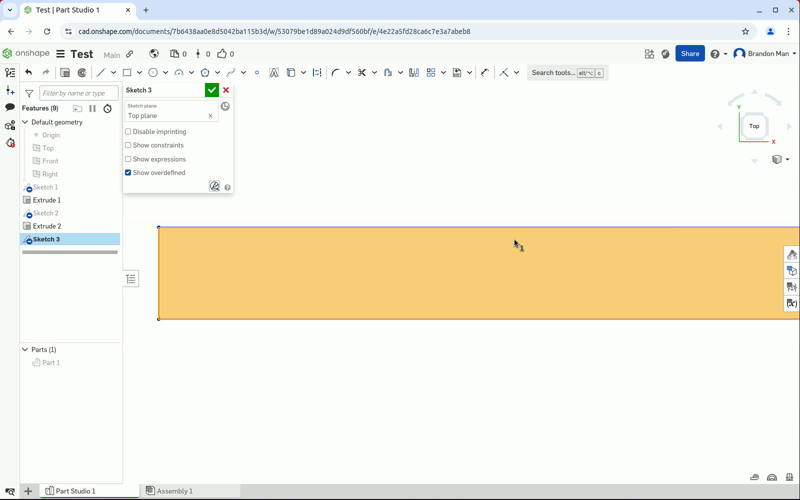
scroll(-6)
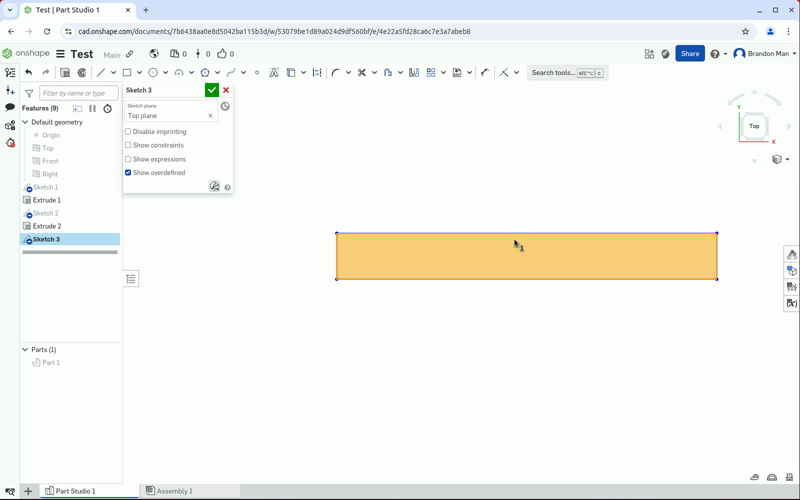
scroll(-6)
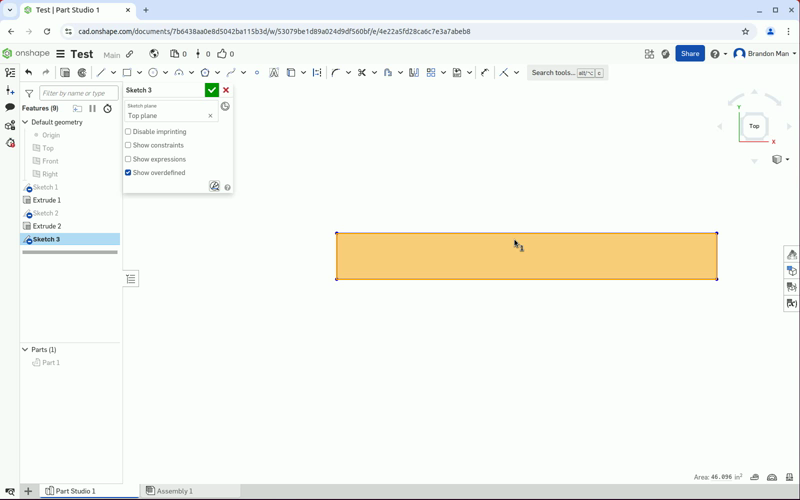
scroll(-6)
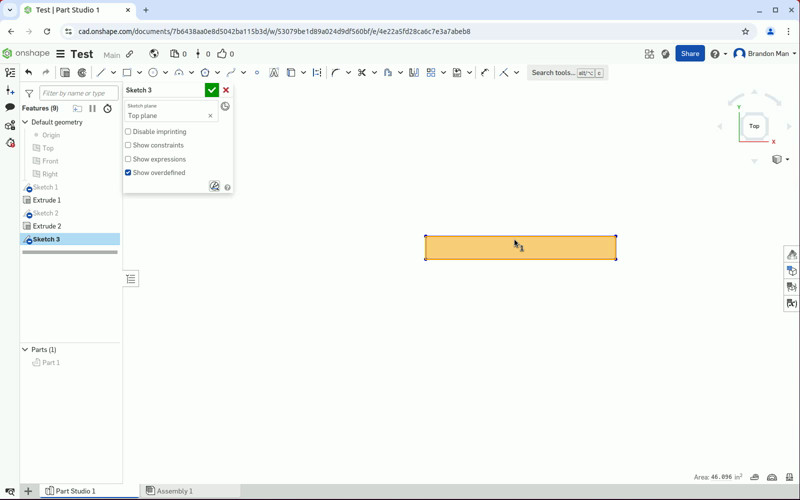
scroll(-6)
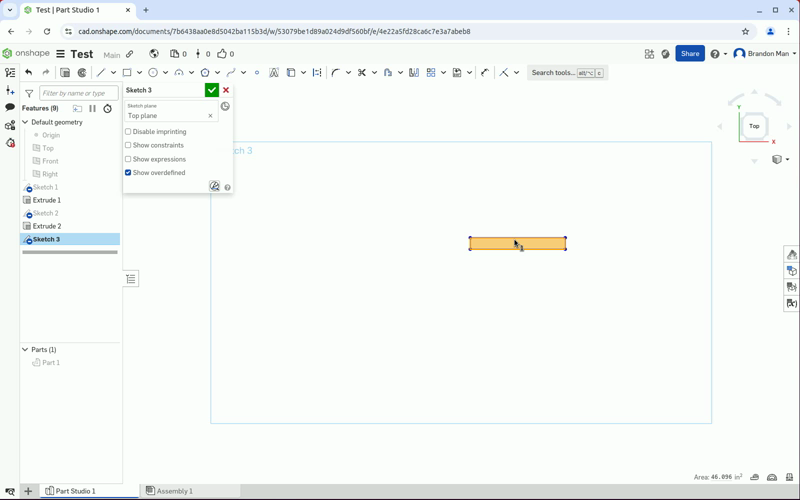
mouse_move(73, 352)
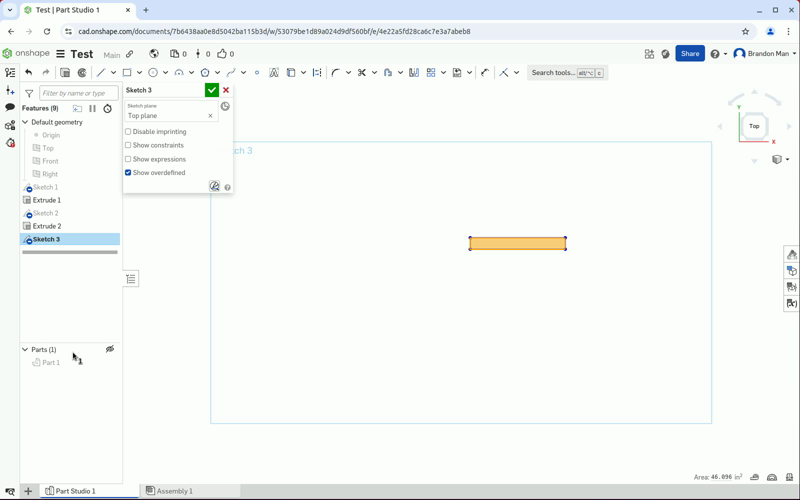
key(shift+y)
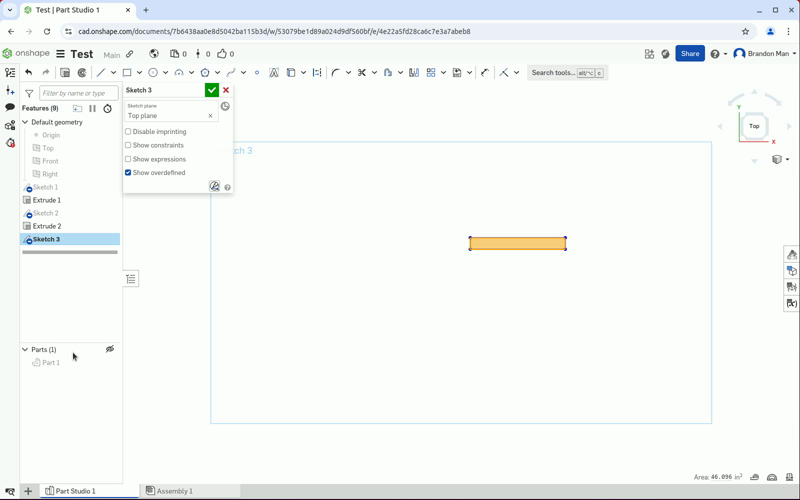
key(shift+e)
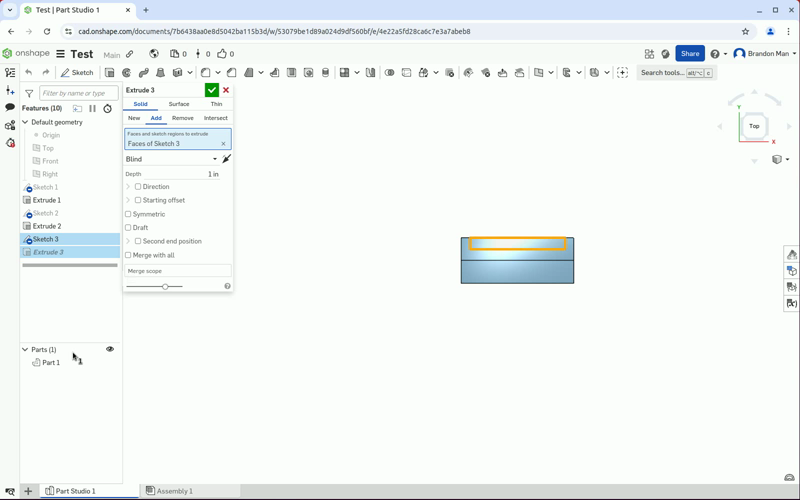
mouse_move(143, 106)
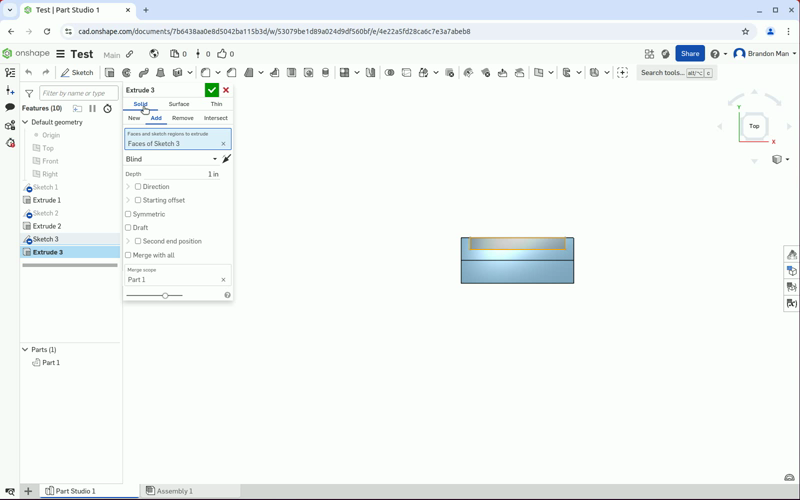
click(143, 106)
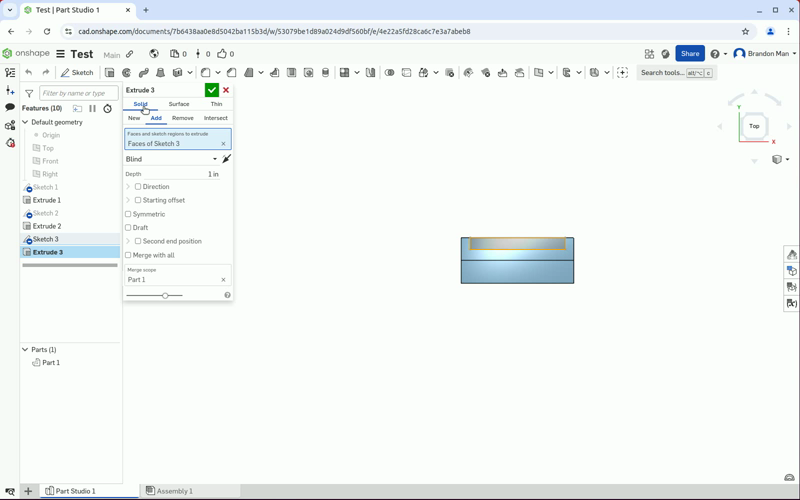
mouse_move(186, 120)
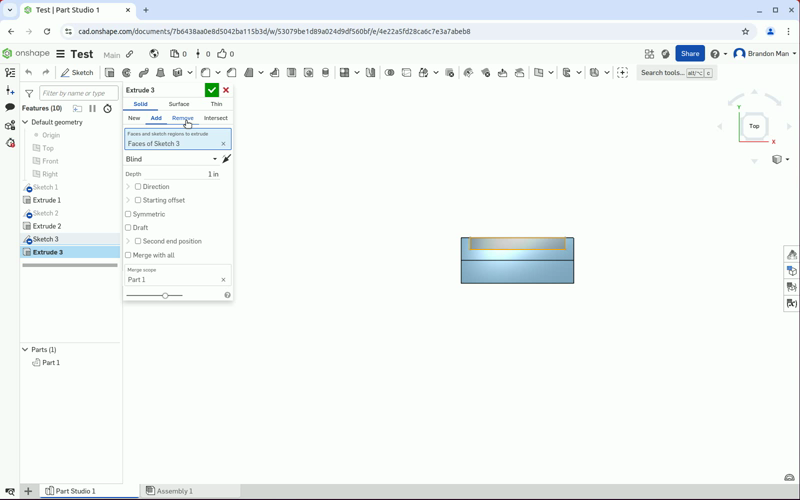
click(186, 120)
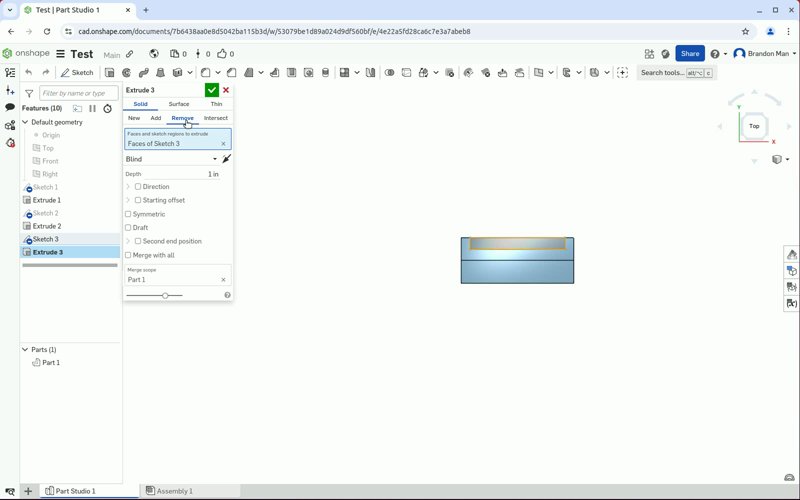
key(tab, 4)
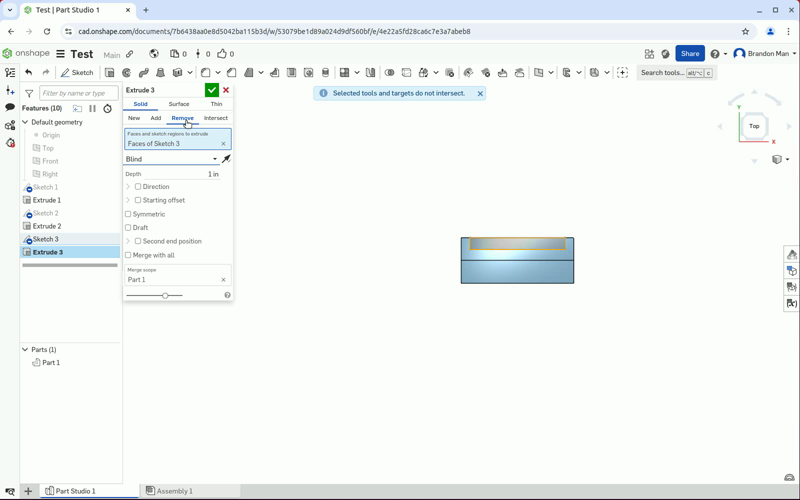
text(-7.462)
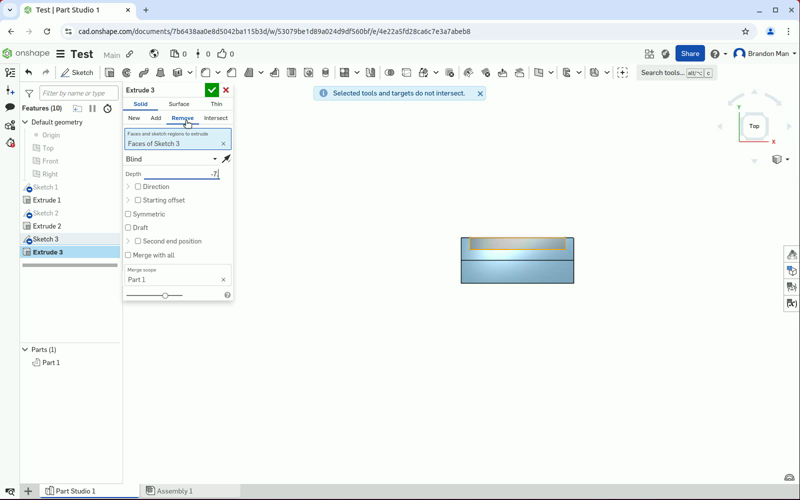
key(tab, 6)
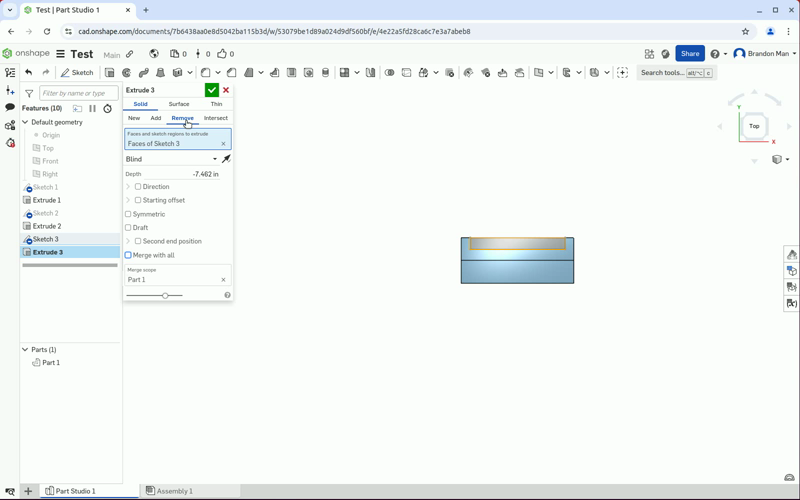
key(space)
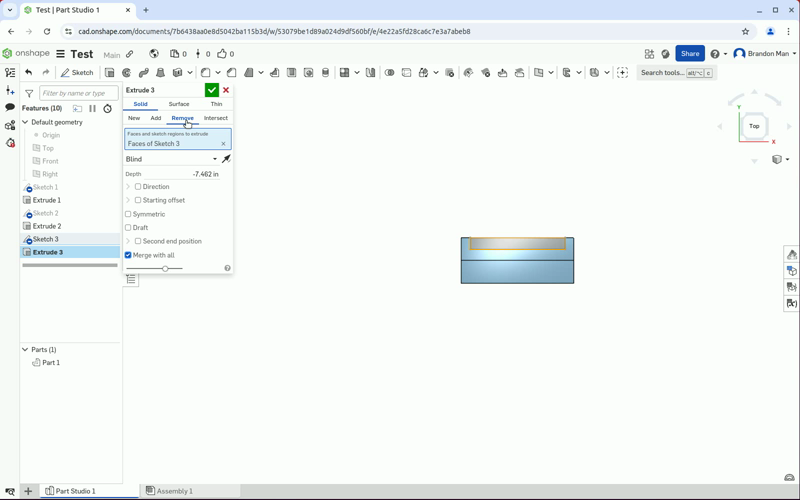
key(enter)
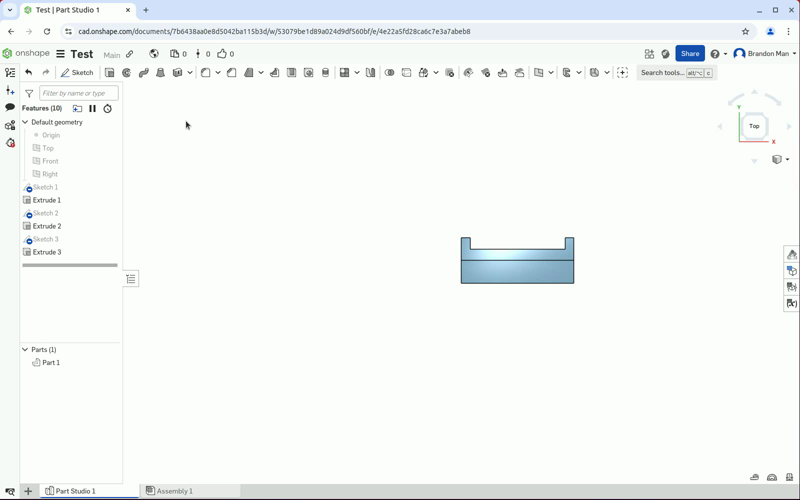
key(shift+h)
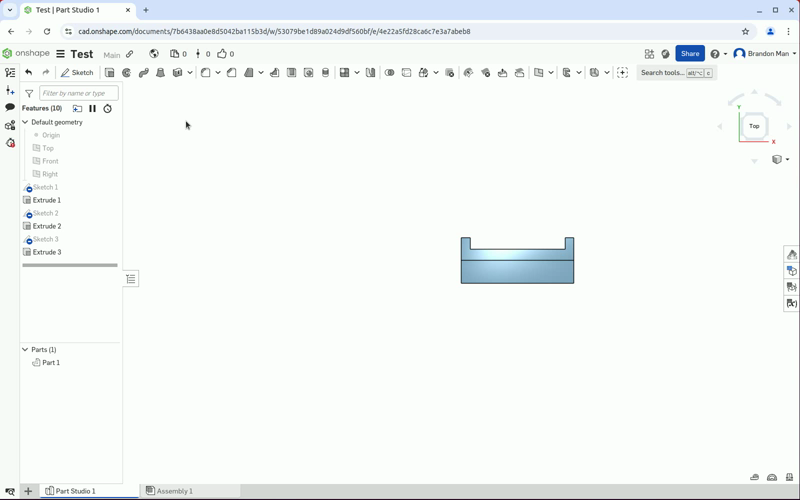
key(shift+h)
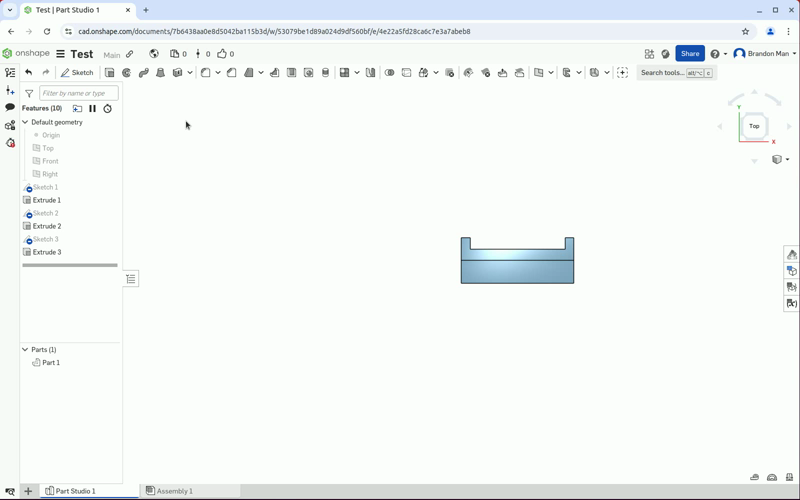
key(shift+7)
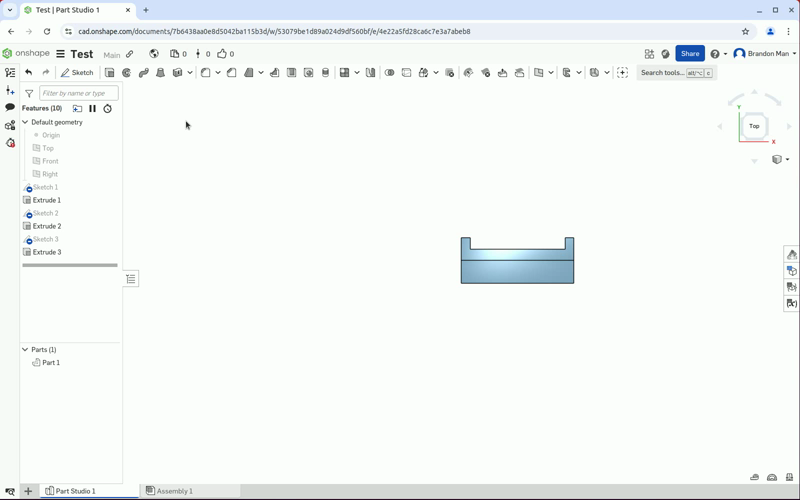
key(up, 3)
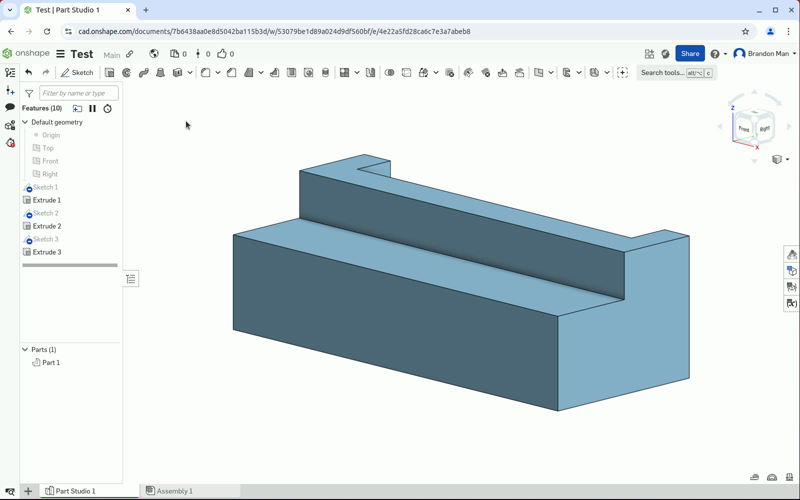
key(left, 3)
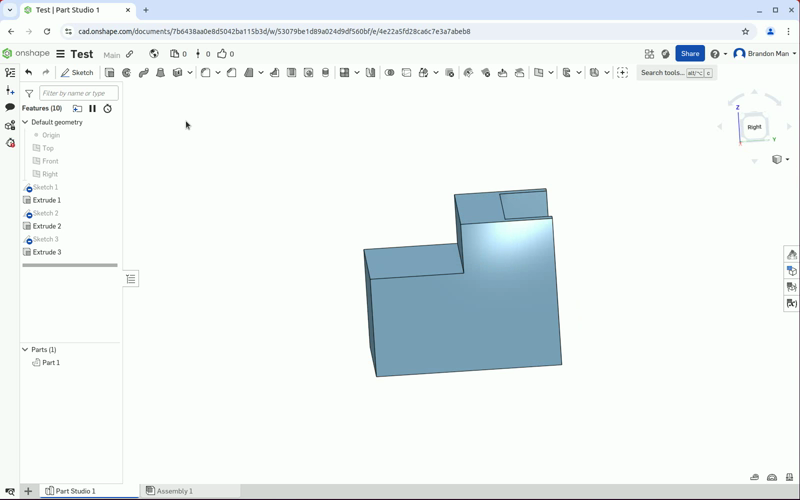
key(right, 3)
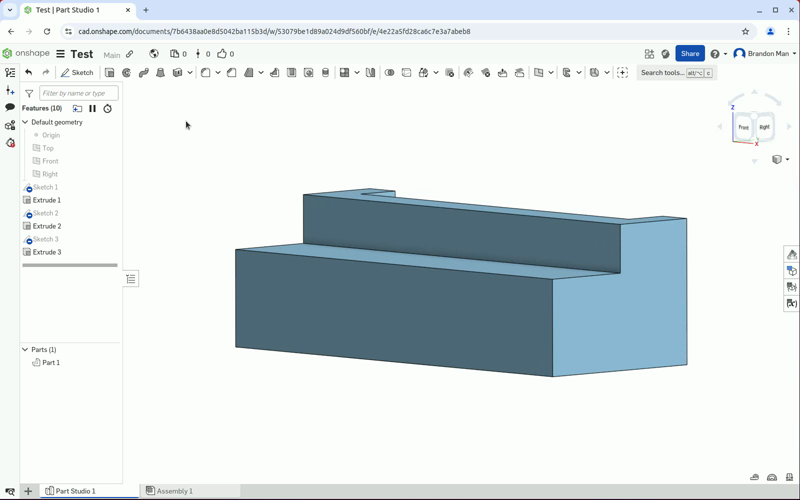
key(down, 3)
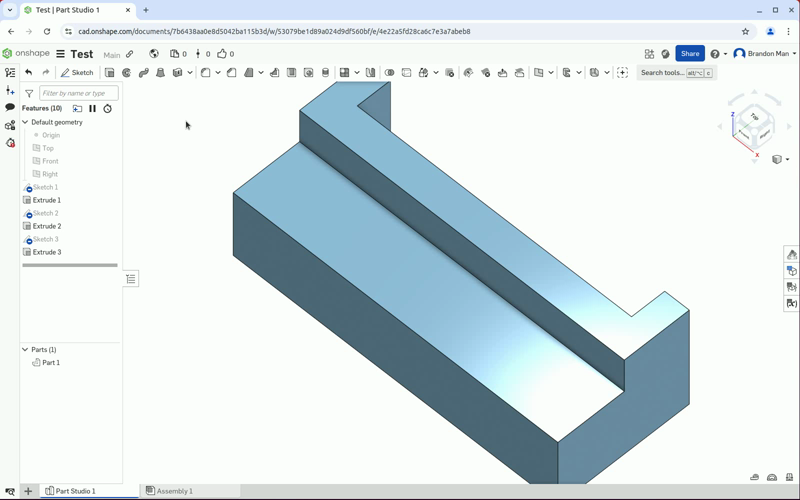
mouse_move(73, 189)
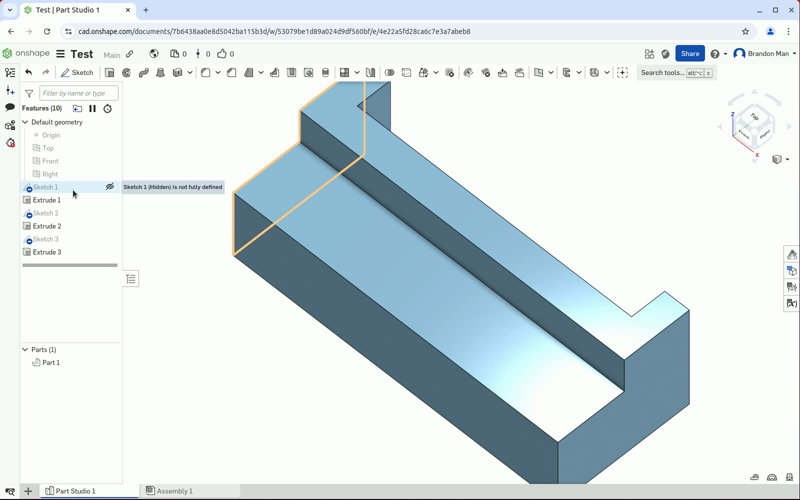
click(73, 189)